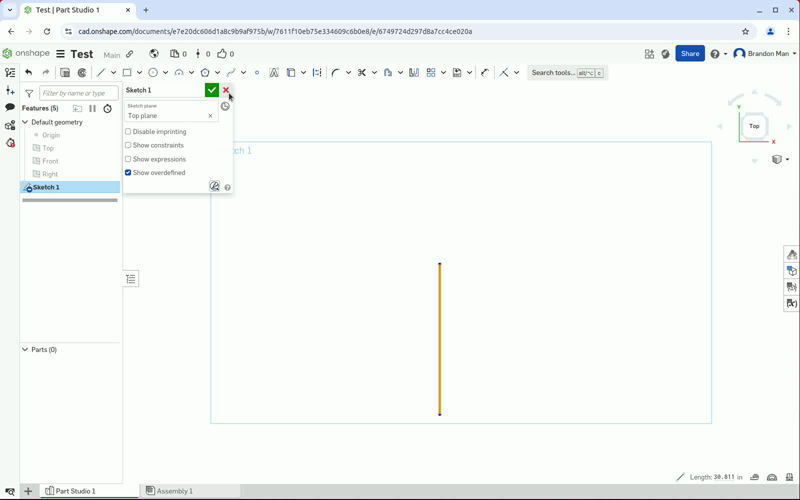
key(shift+h)
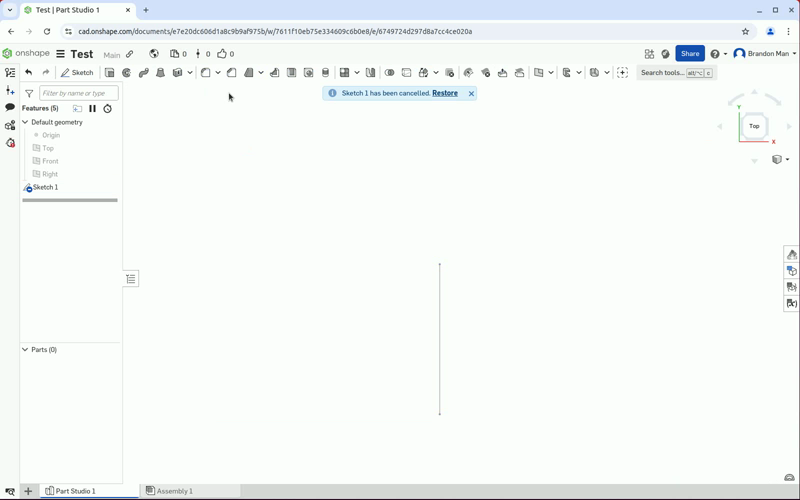
key(shift+s)
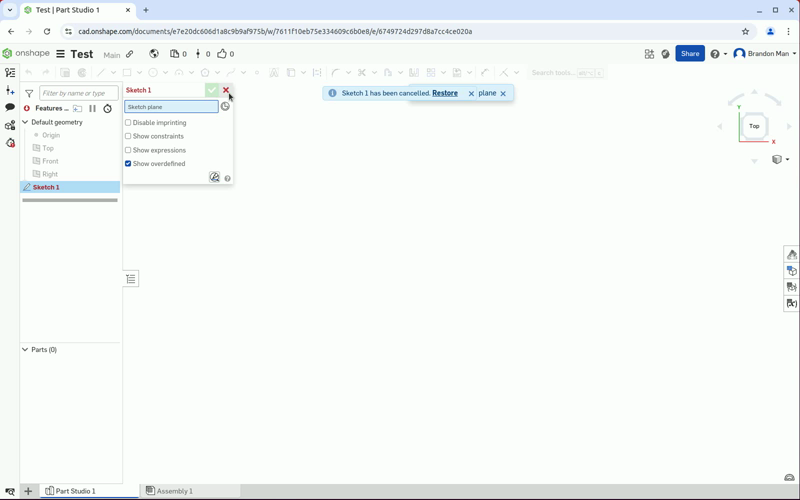
mouse_move(73, 150)
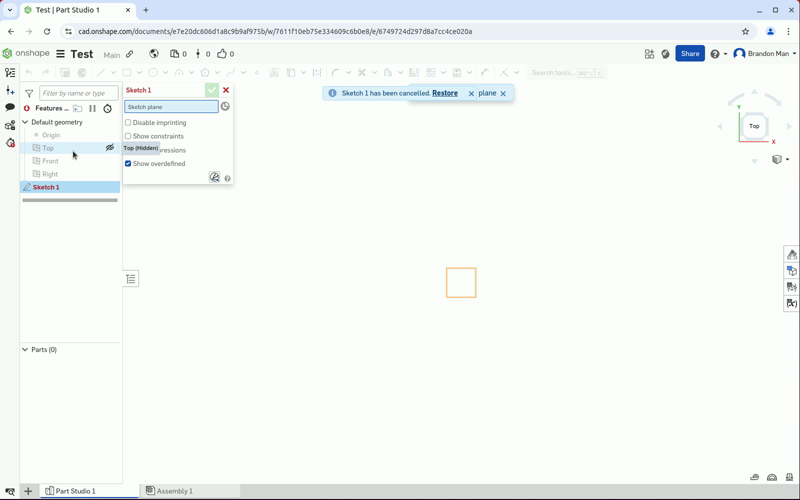
click(73, 150)
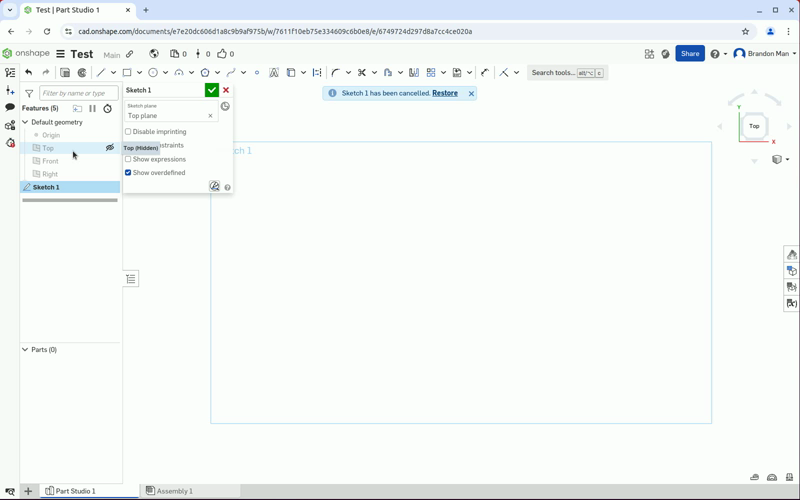
mouse_move(73, 352)
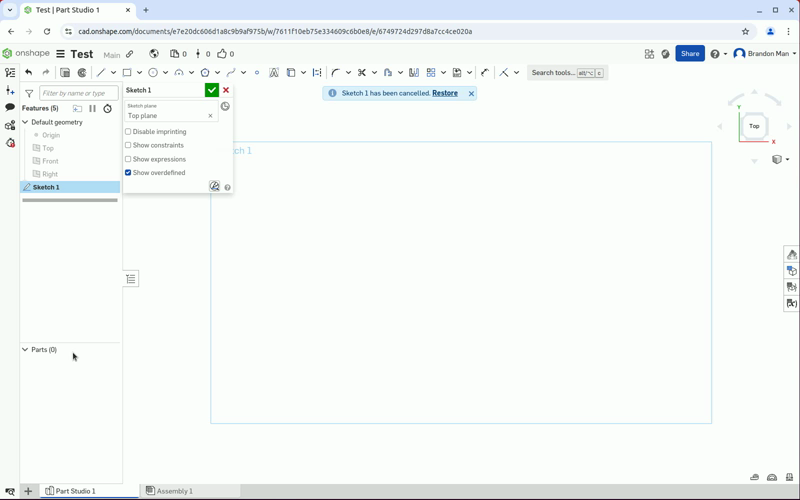
key(y)
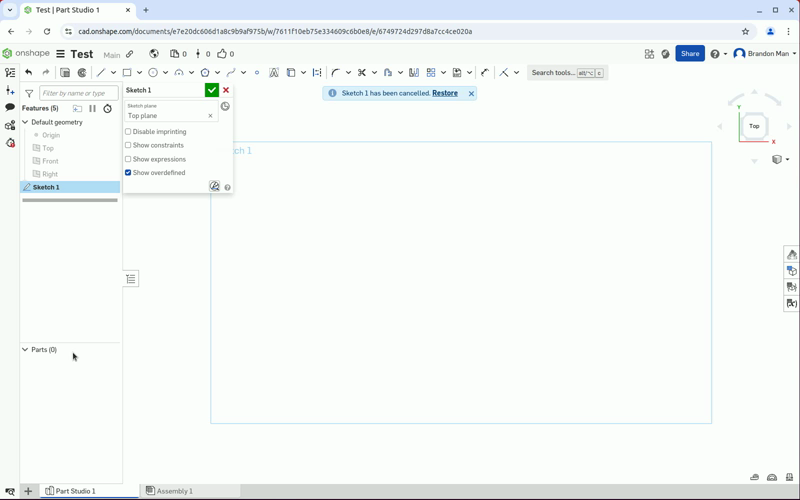
key(c)
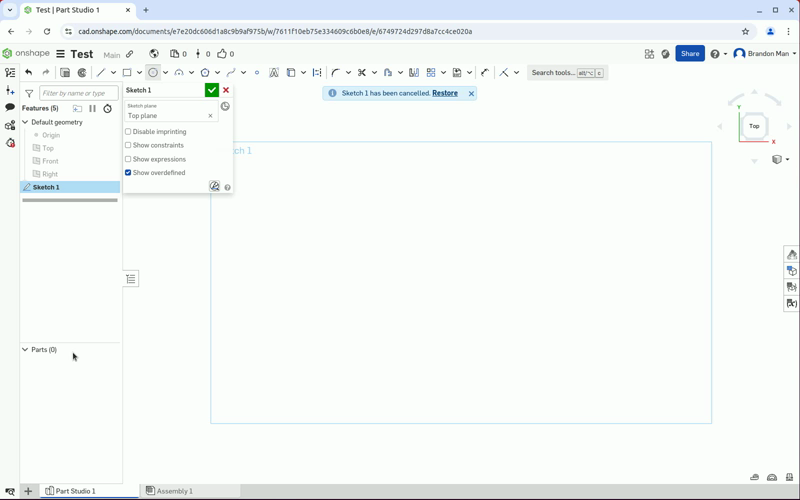
key_down(shift)
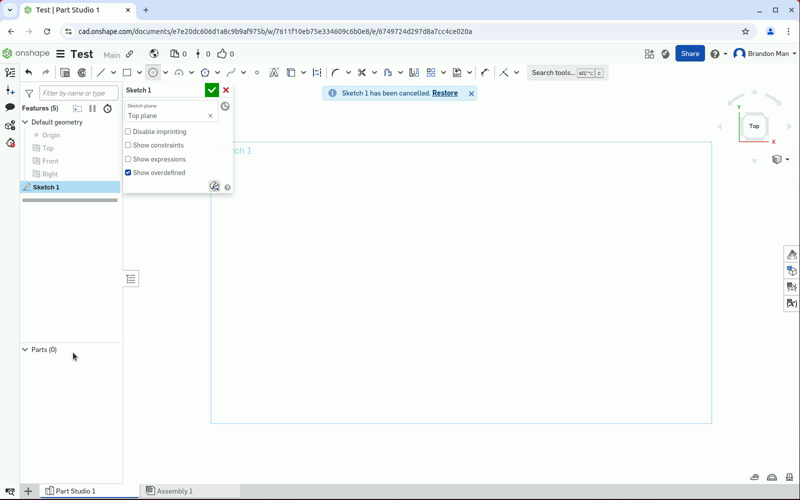
mouse_move(461, 282)
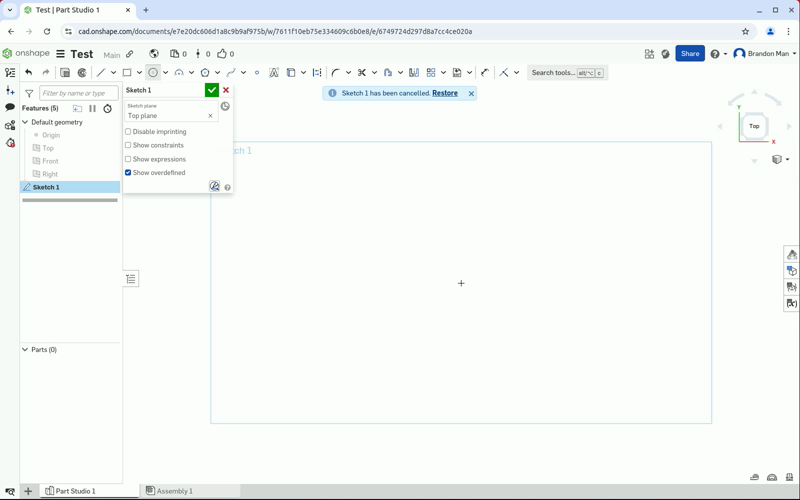
click(461, 282)
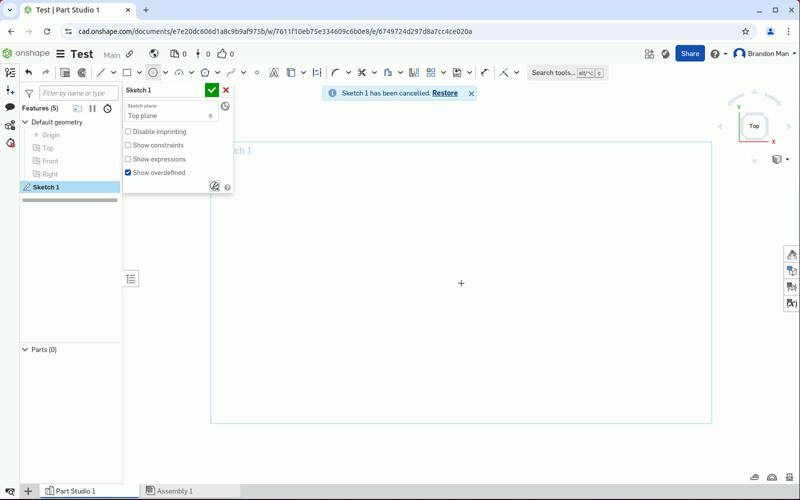
key_up(shift)
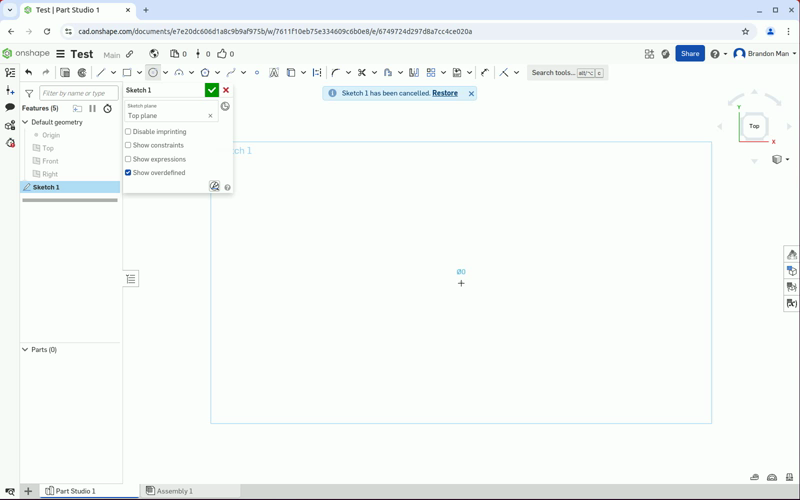
mouse_move(512, 282)
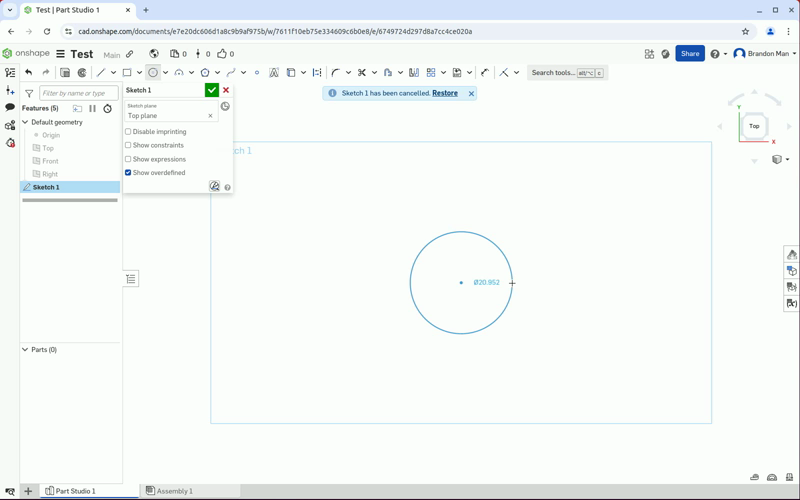
click(512, 282)
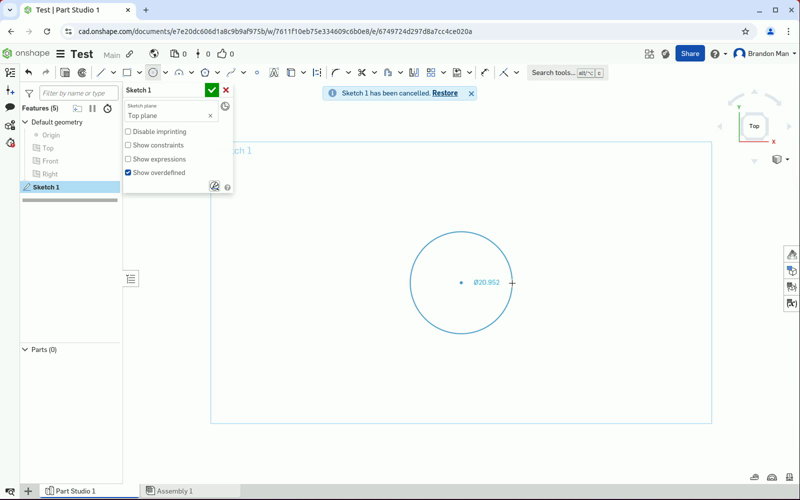
key(esc)
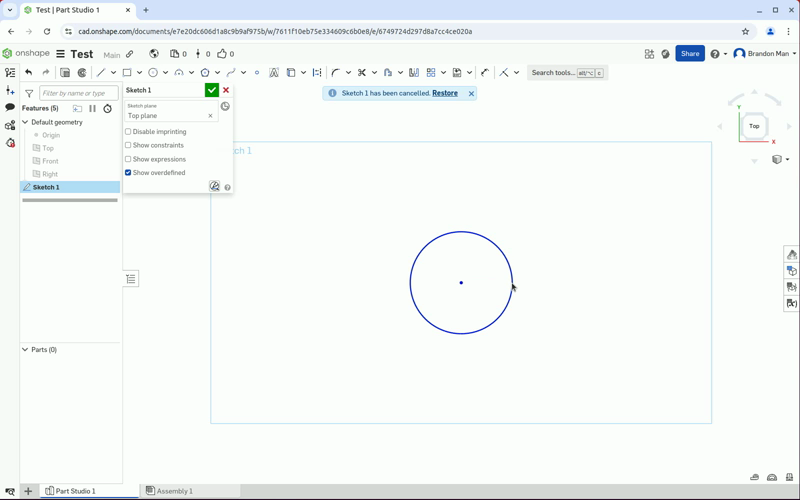
key(c)
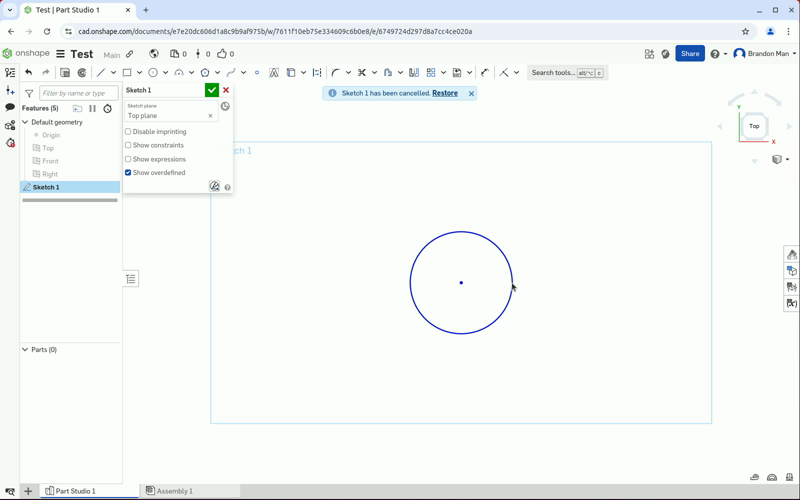
key_down(shift)
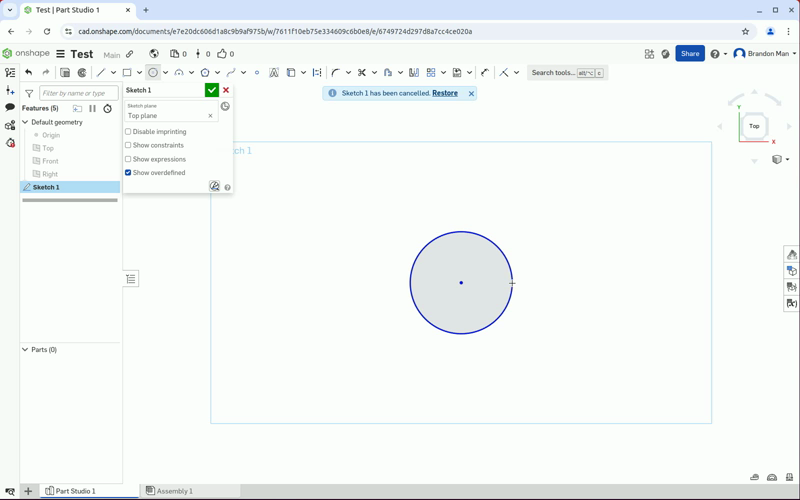
mouse_move(461, 282)
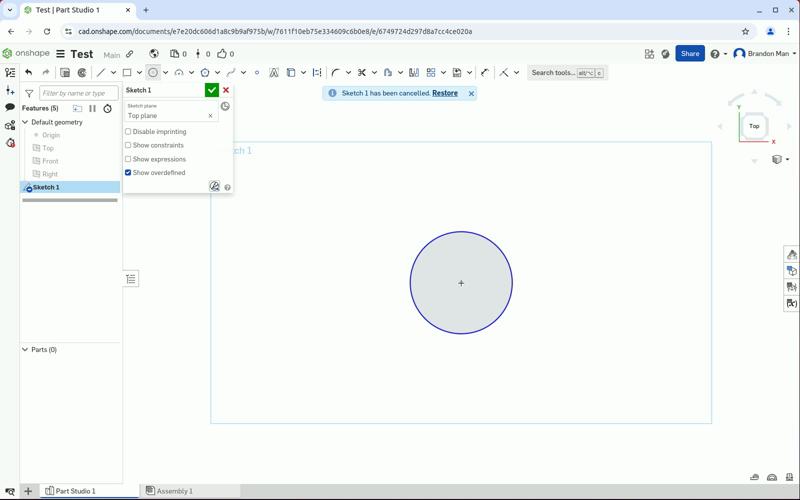
click(461, 282)
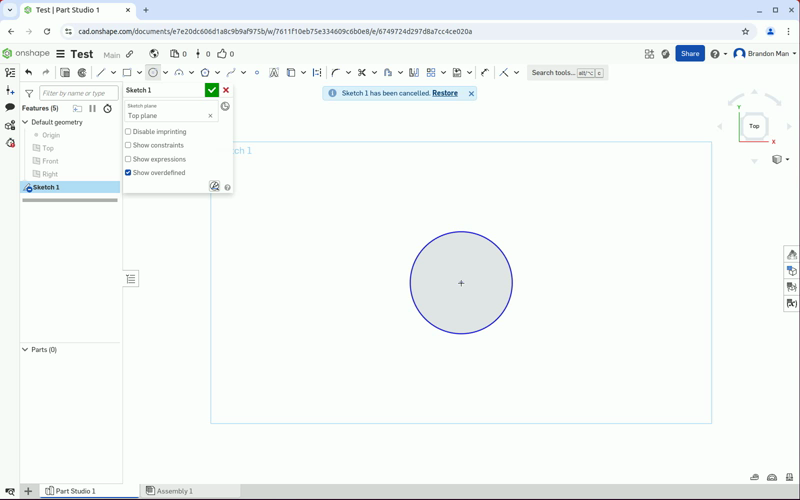
key_up(shift)
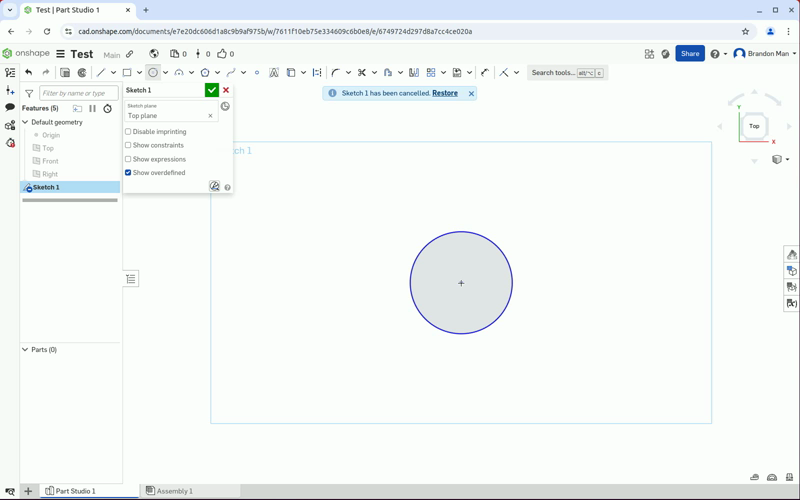
mouse_move(508, 282)
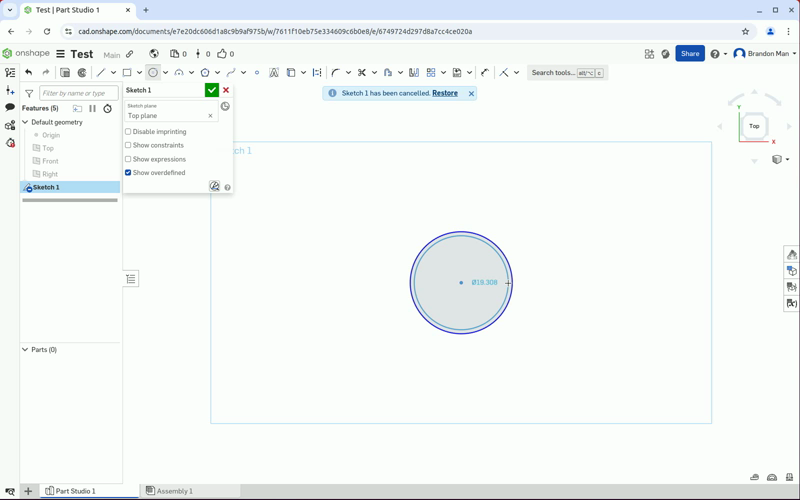
scroll(6)
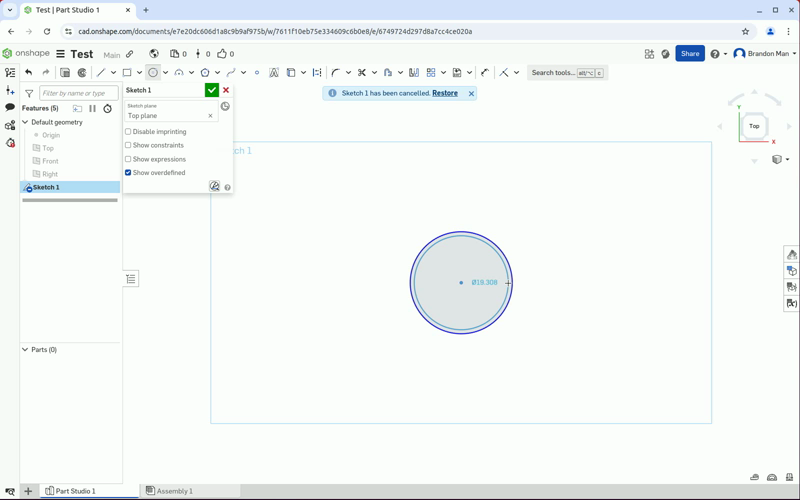
scroll(6)
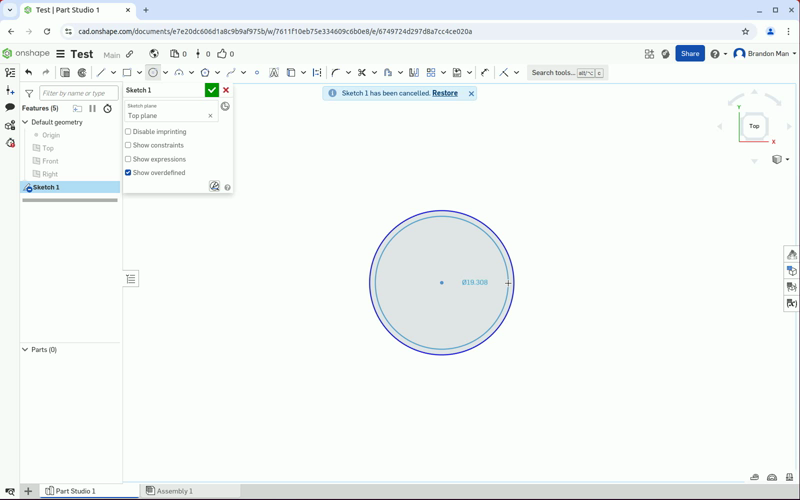
scroll(6)
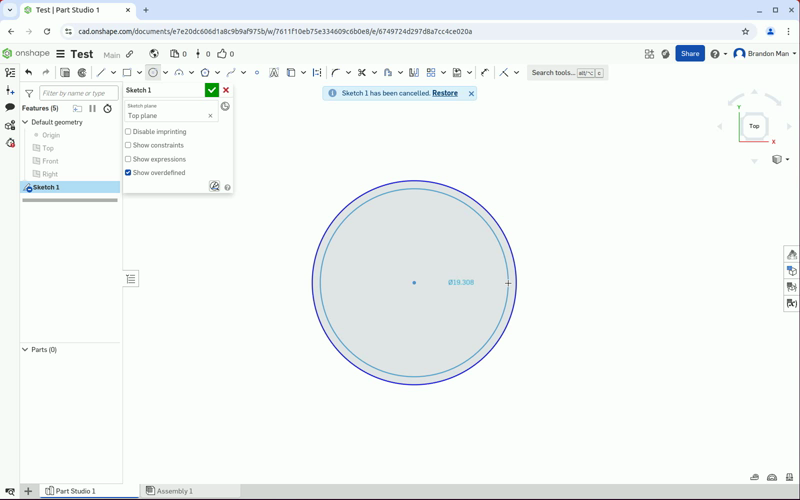
scroll(6)
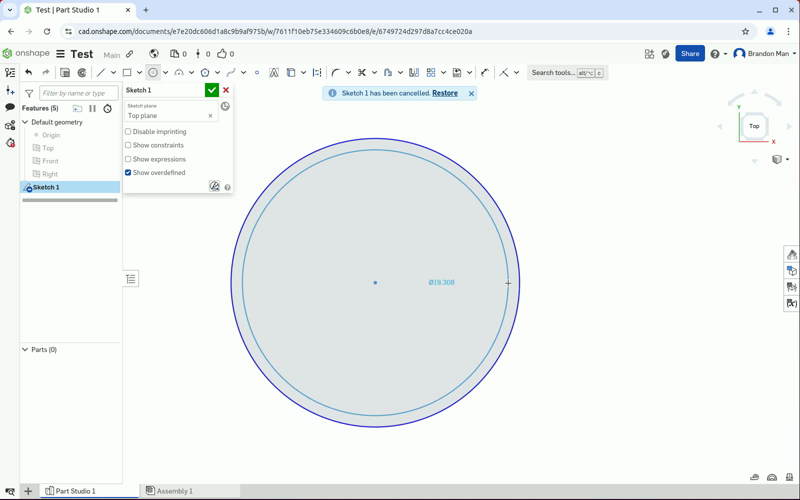
scroll(6)
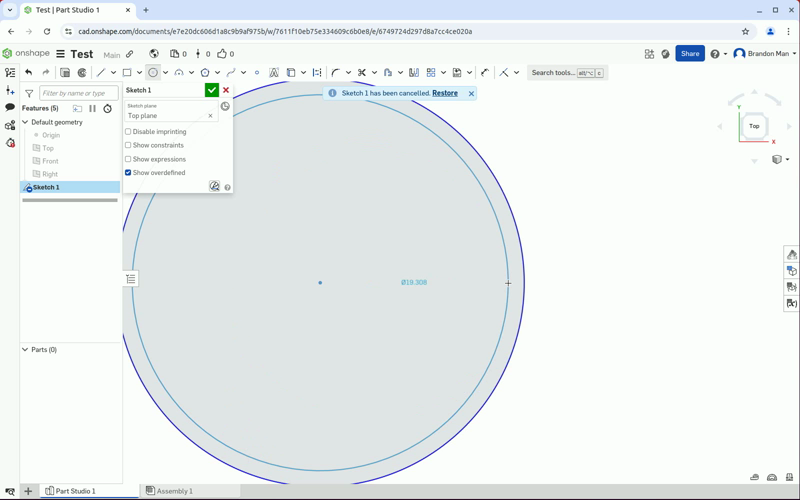
scroll(6)
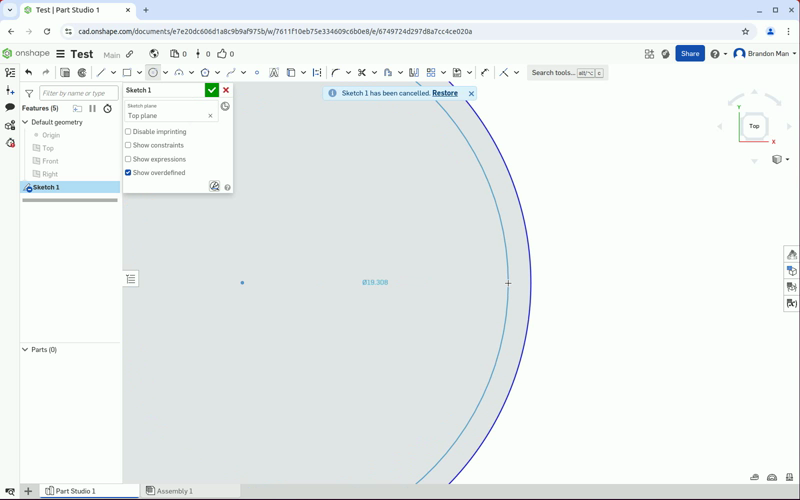
scroll(6)
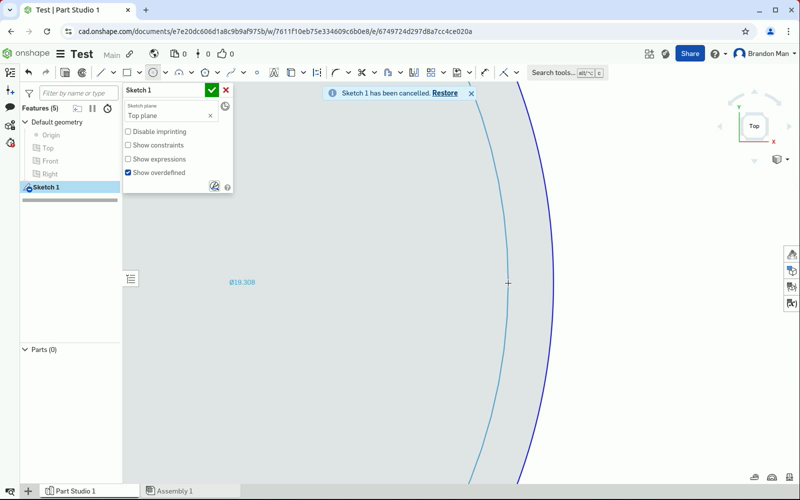
click(508, 282)
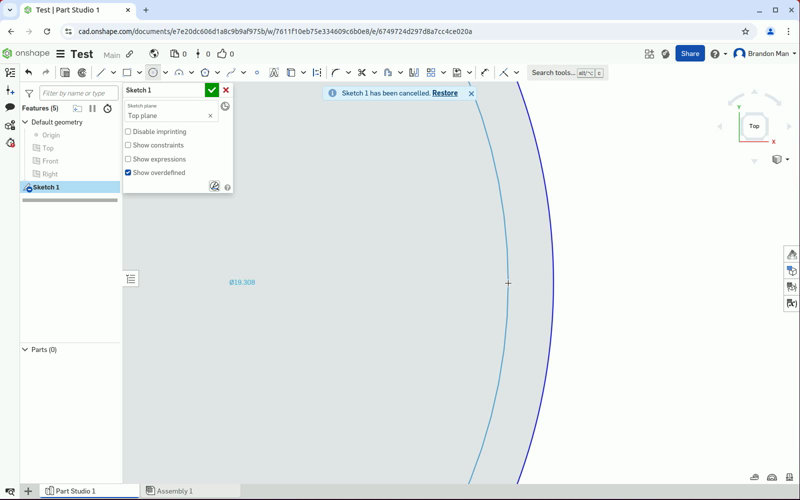
scroll(-6)
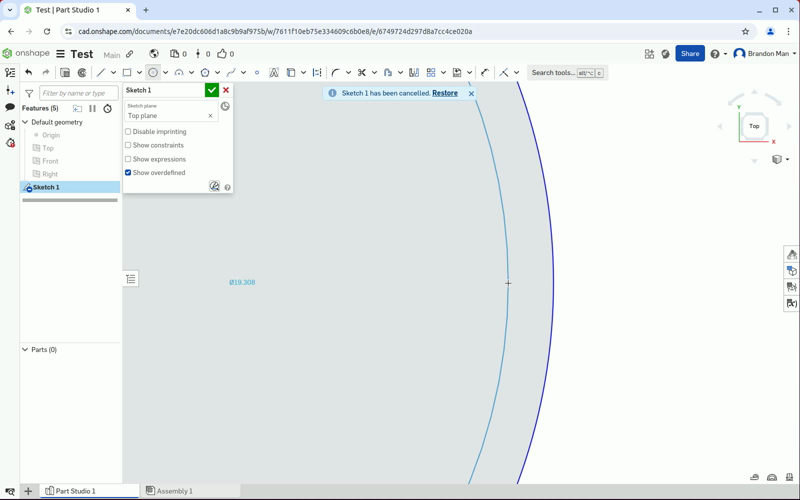
scroll(-6)
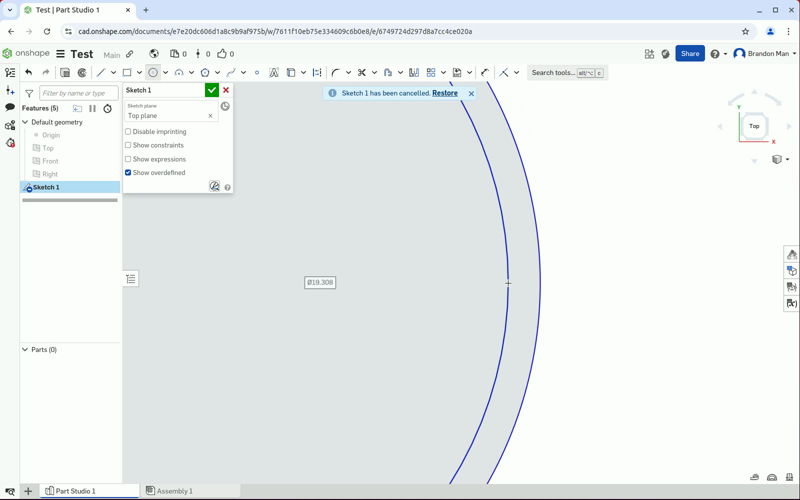
scroll(-6)
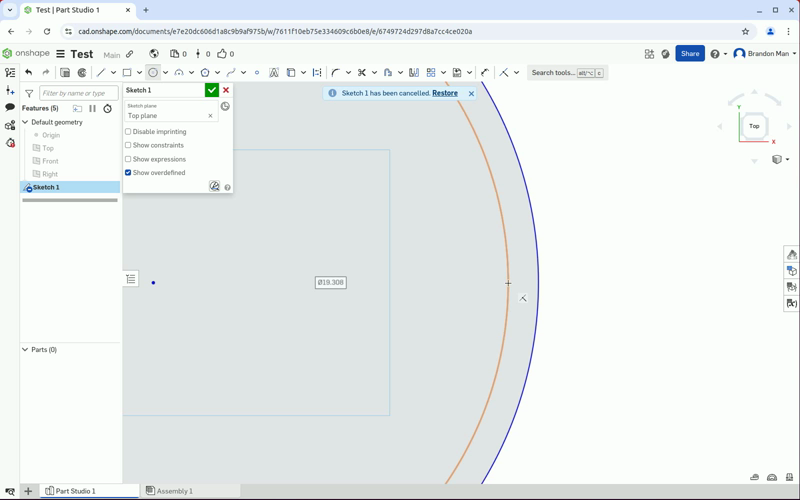
scroll(-6)
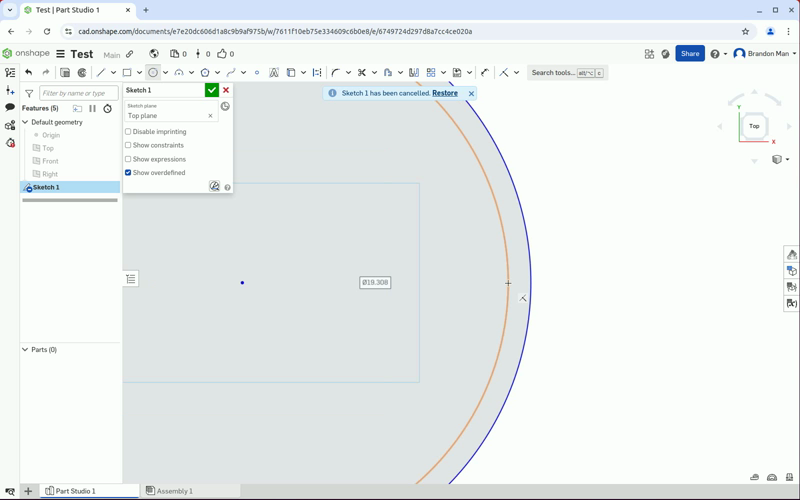
scroll(-6)
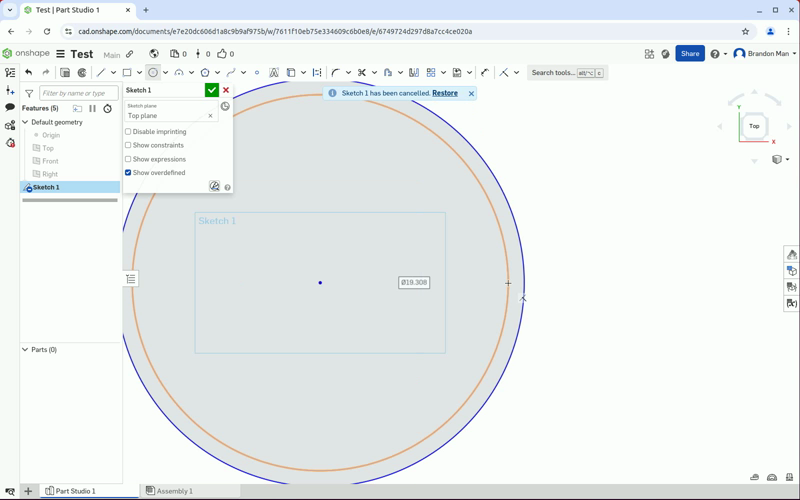
scroll(-6)
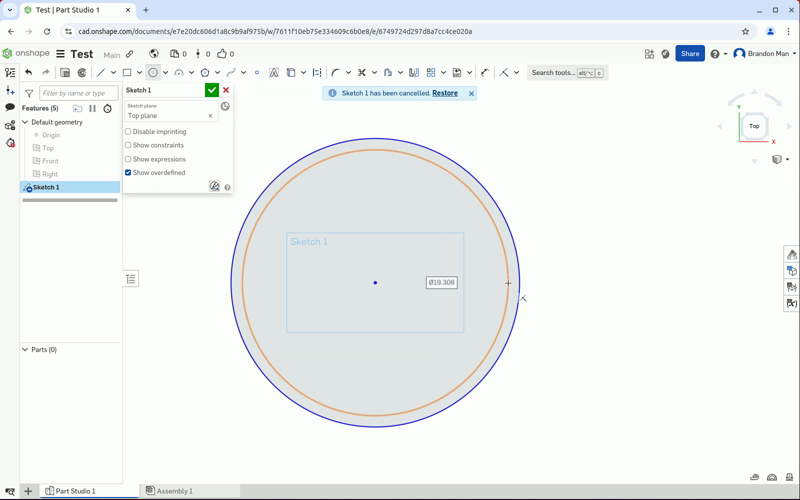
scroll(-6)
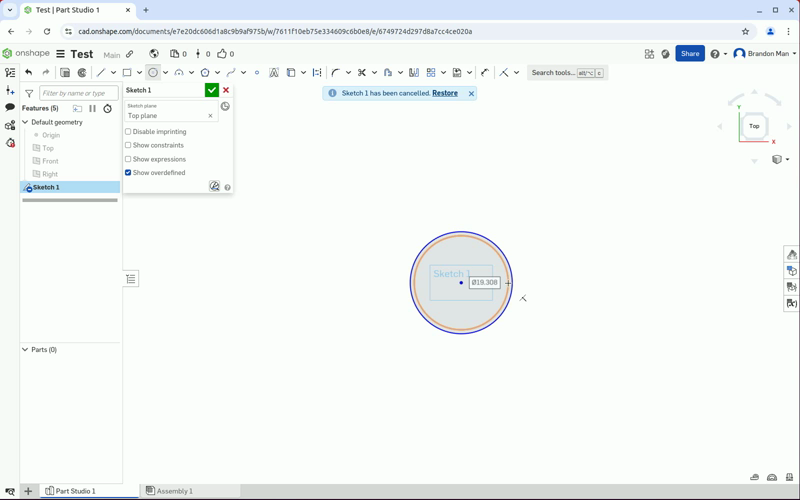
key(esc)
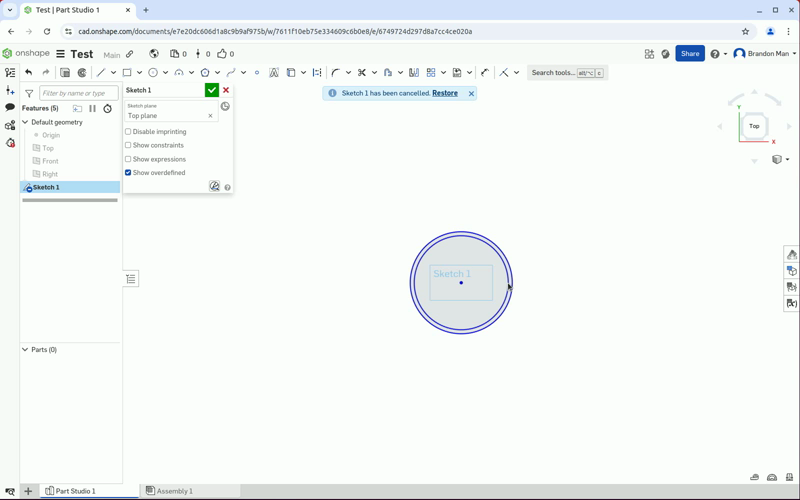
mouse_move(505, 263)
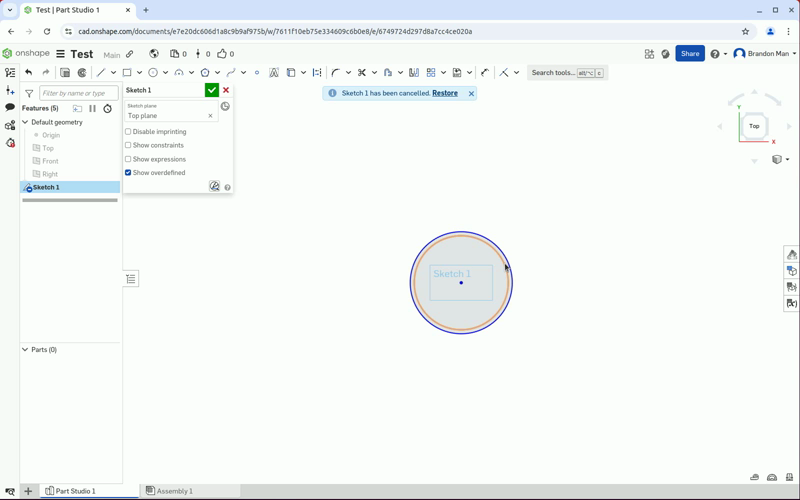
scroll(6)
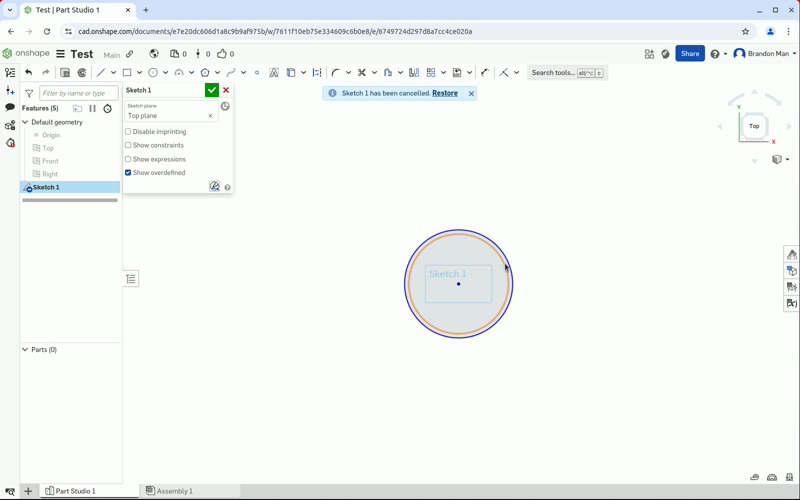
scroll(6)
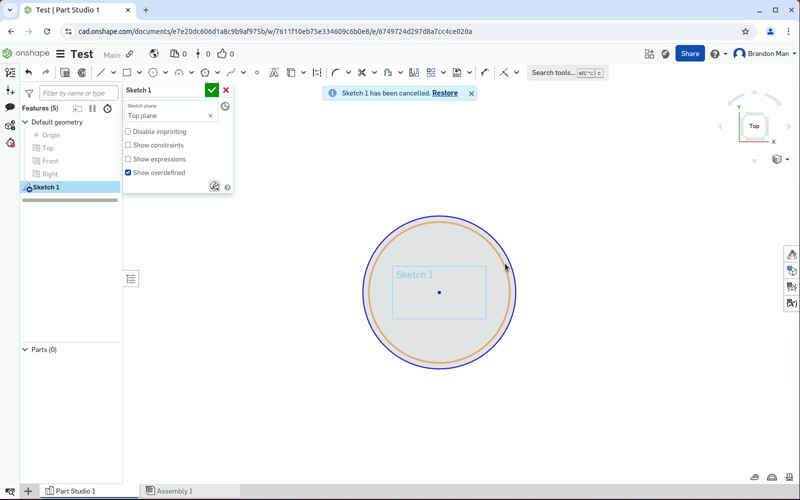
scroll(6)
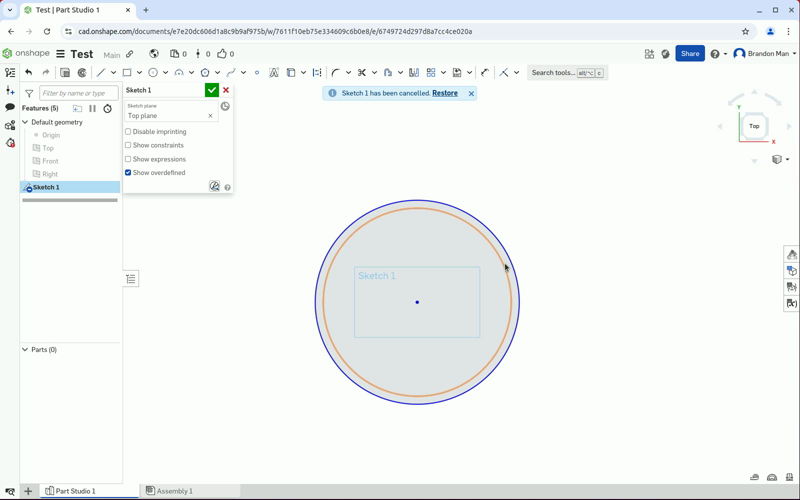
scroll(6)
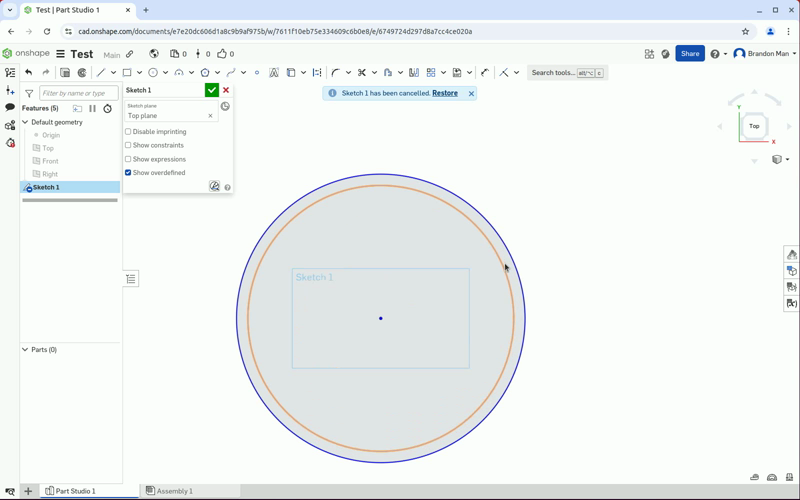
scroll(6)
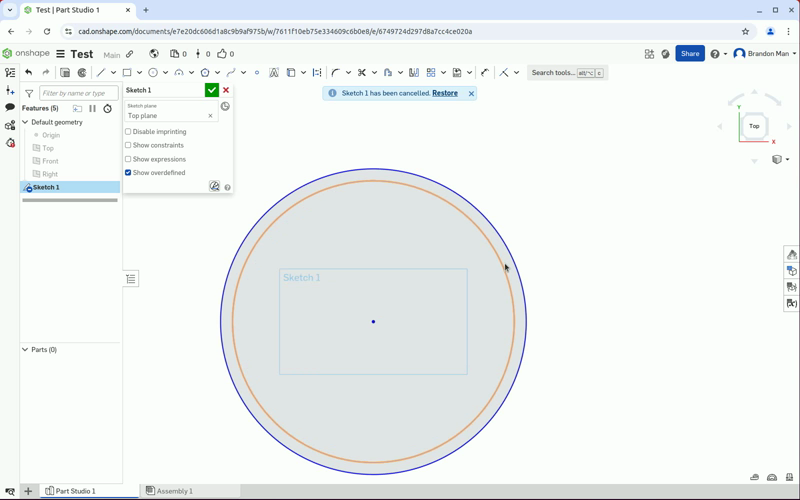
scroll(6)
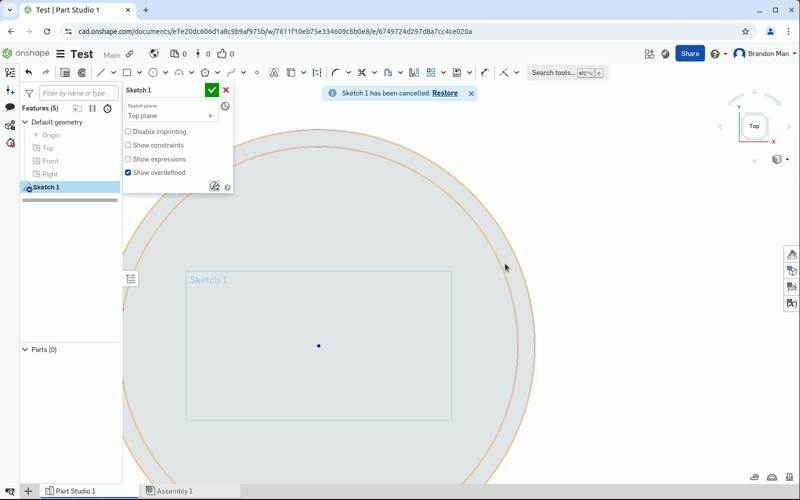
scroll(6)
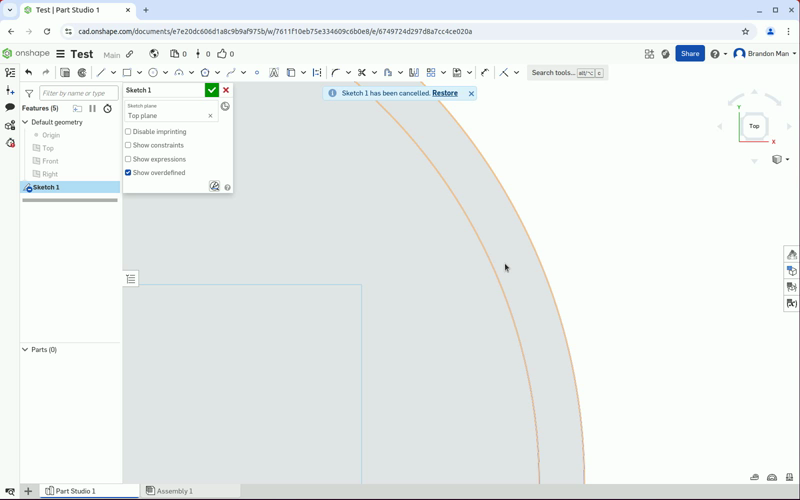
click(505, 263)
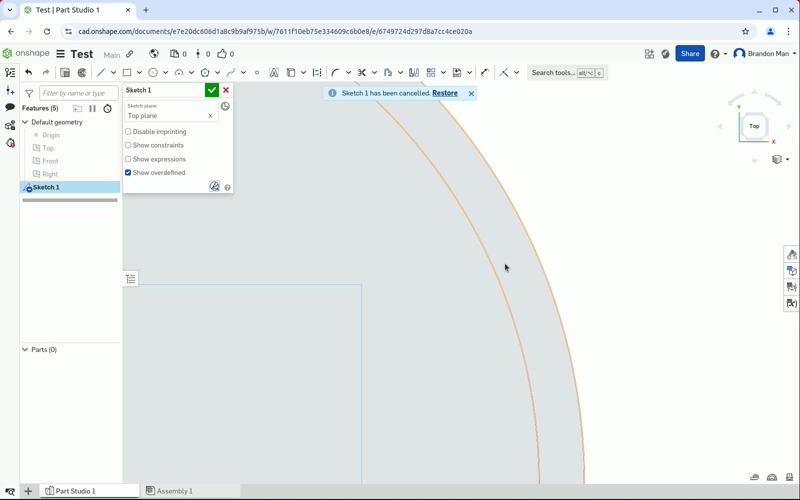
scroll(-6)
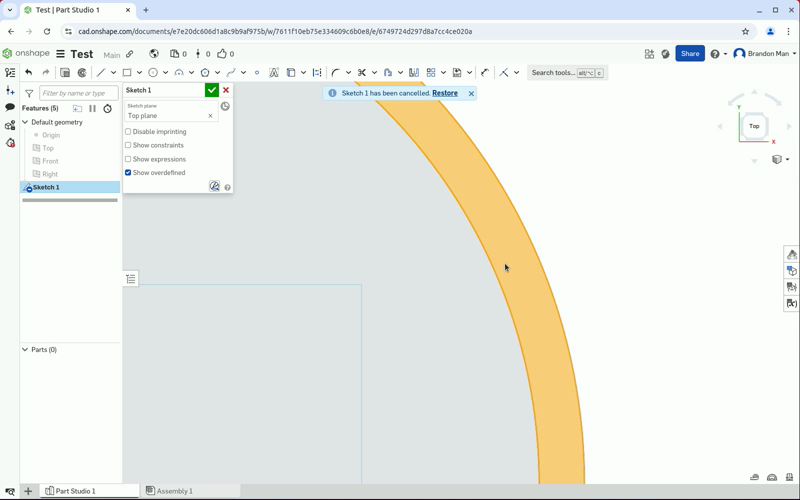
scroll(-6)
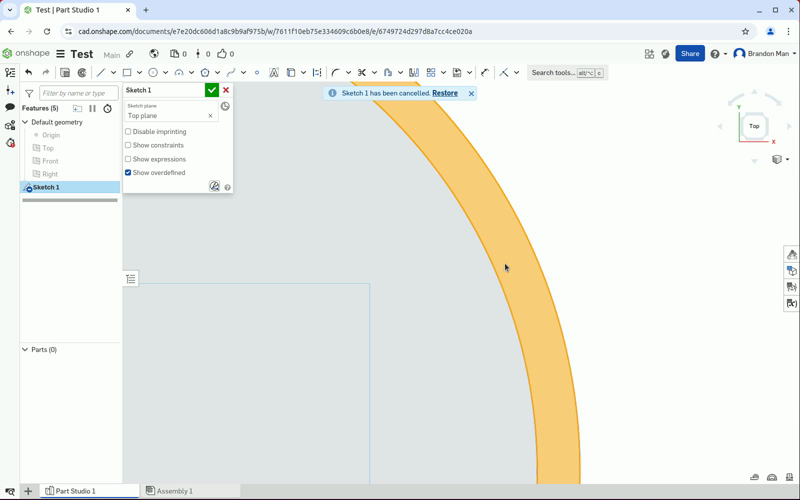
scroll(-6)
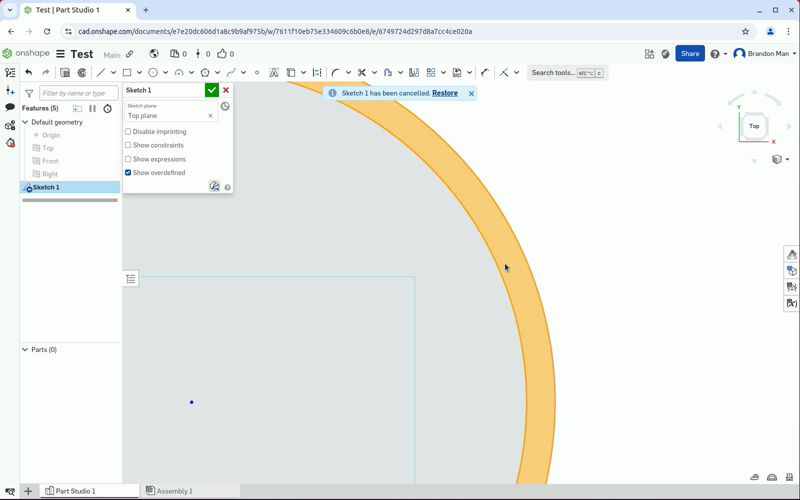
scroll(-6)
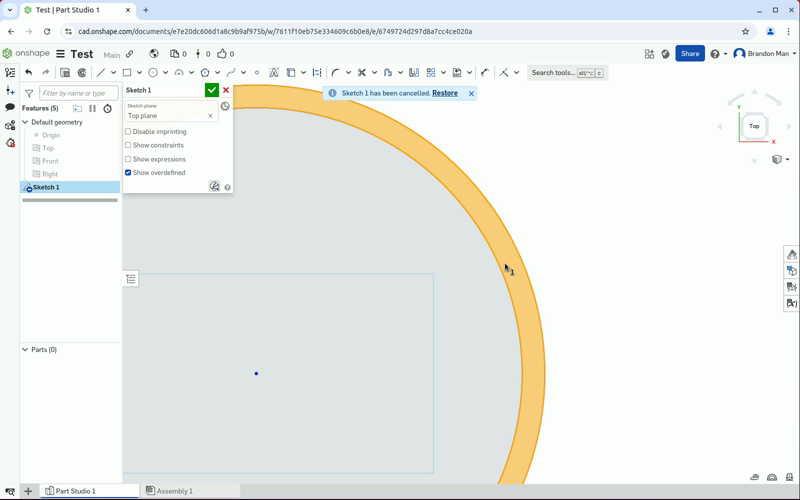
scroll(-6)
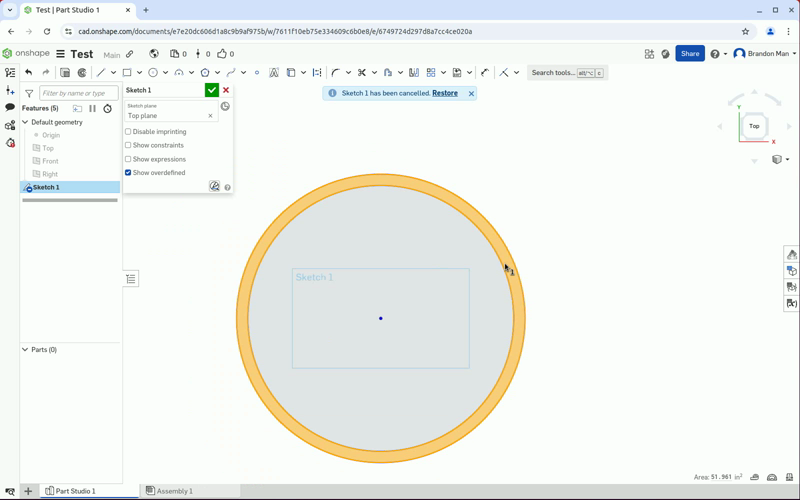
scroll(-6)
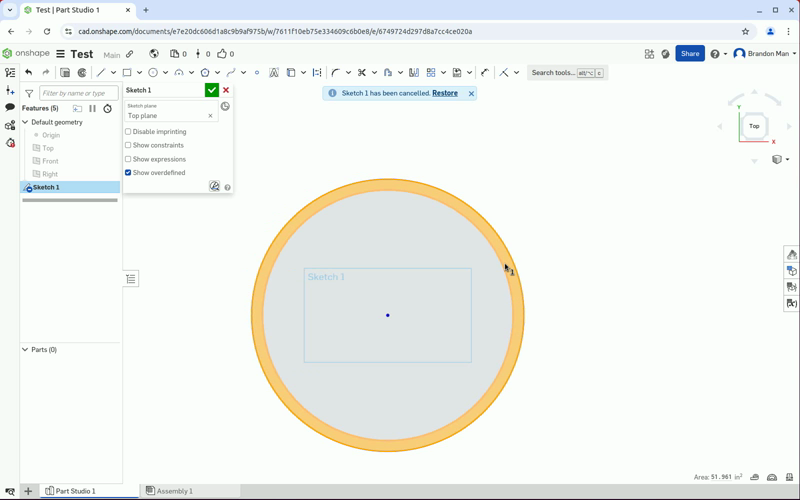
scroll(-6)
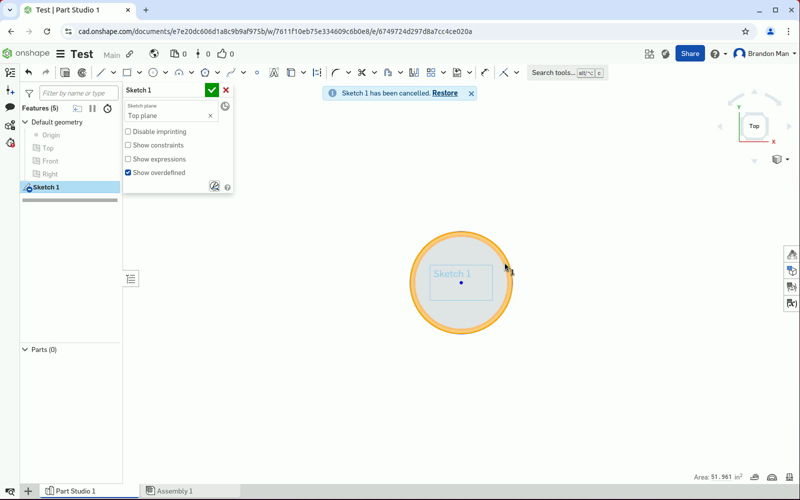
mouse_move(73, 352)
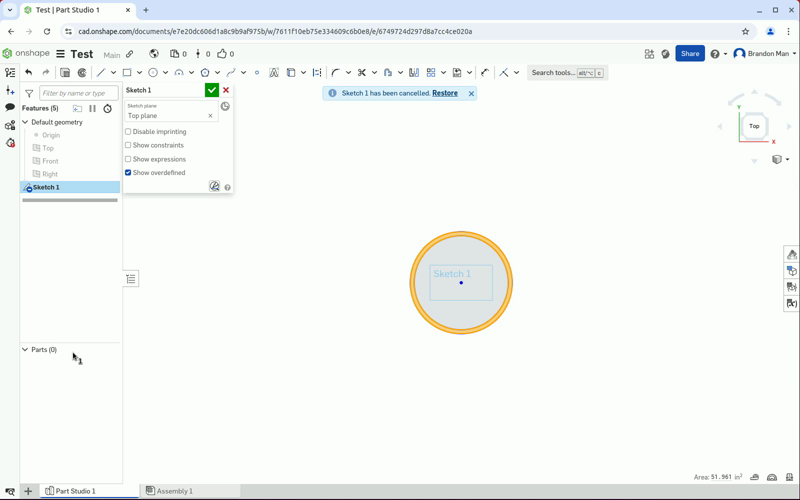
key(shift+y)
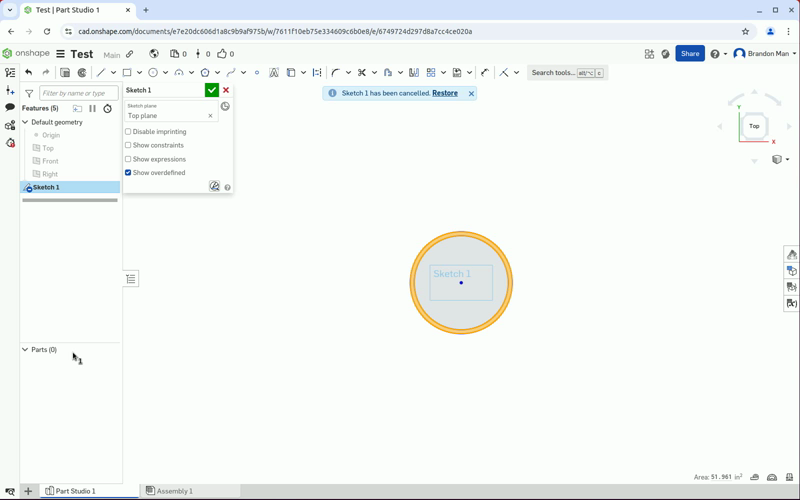
key(shift+e)
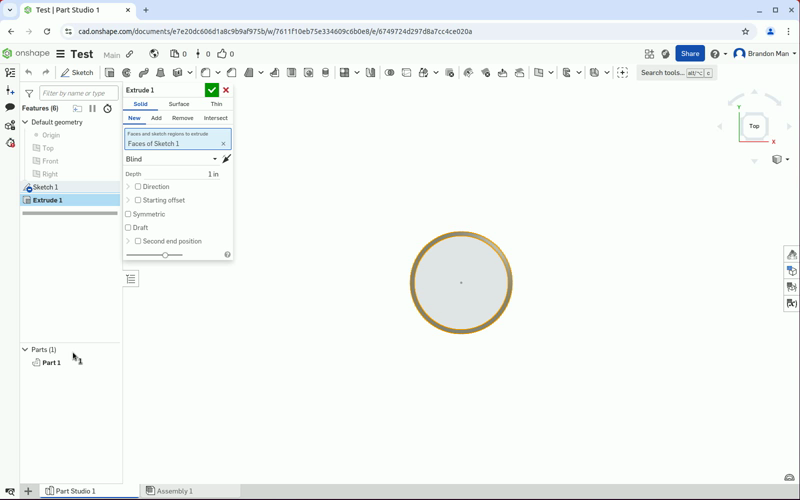
mouse_move(143, 106)
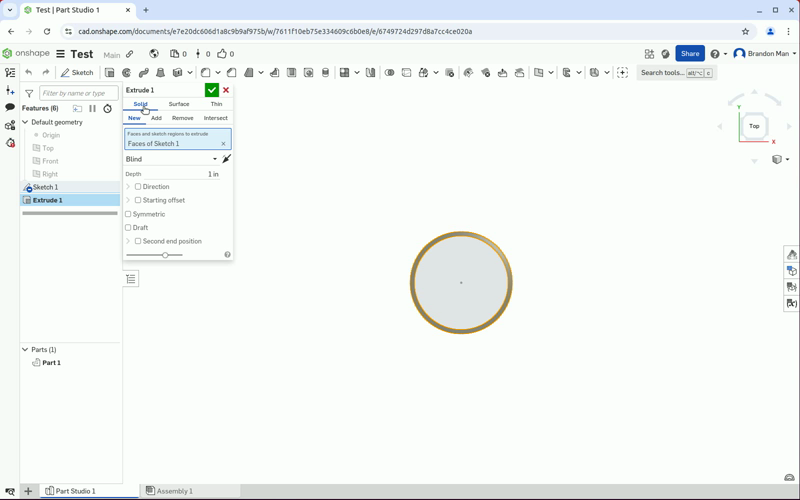
click(143, 106)
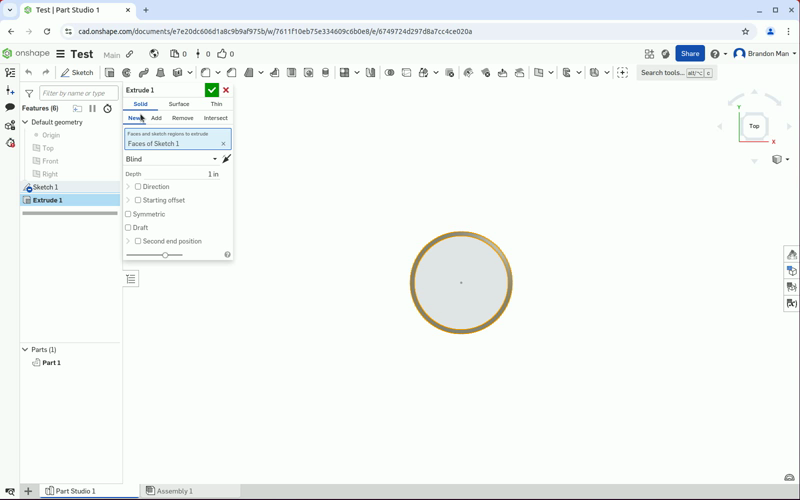
mouse_move(137, 120)
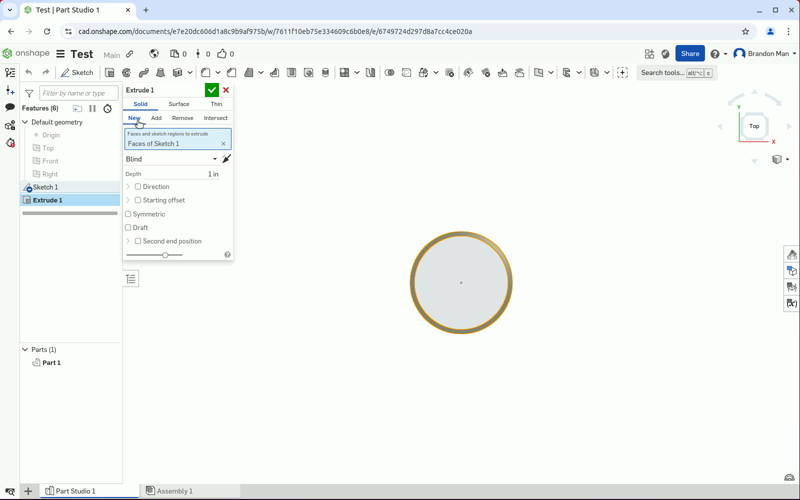
click(137, 120)
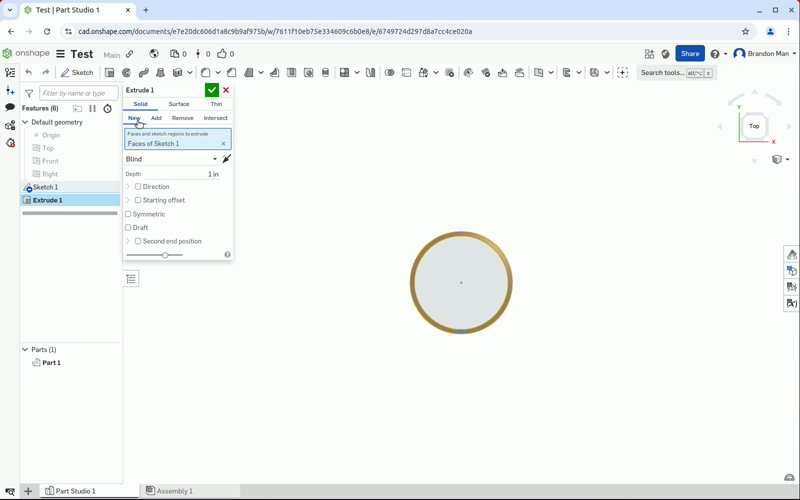
key(tab, 4)
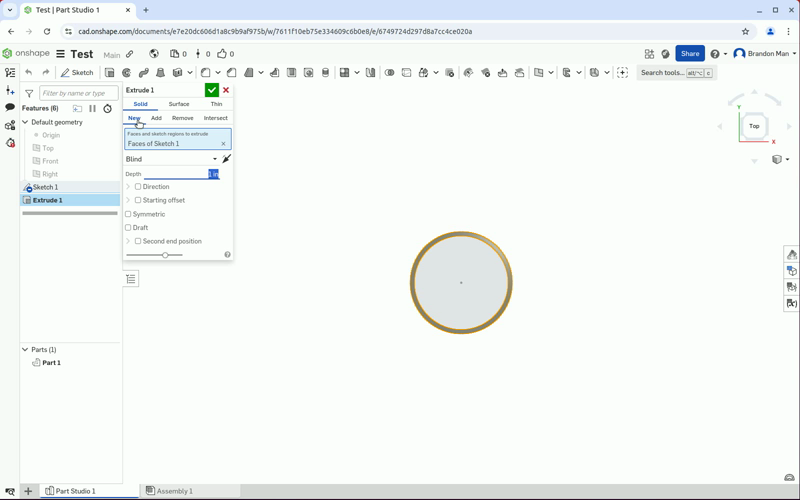
text(23.108)
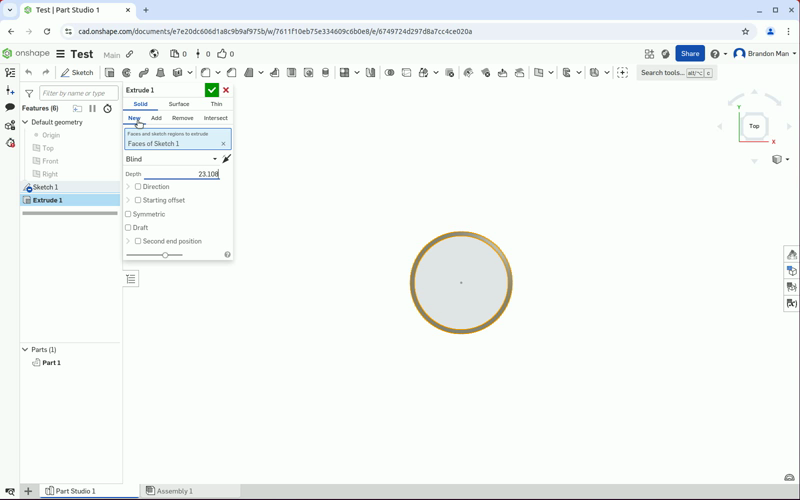
key(enter)
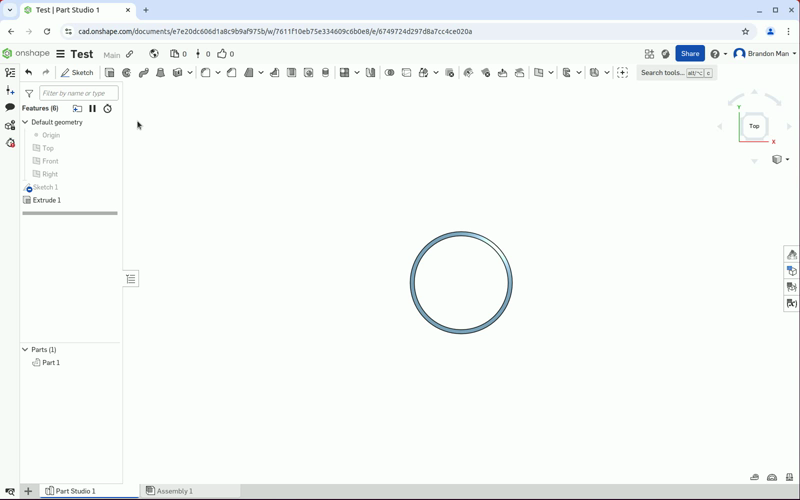
key(shift+h)
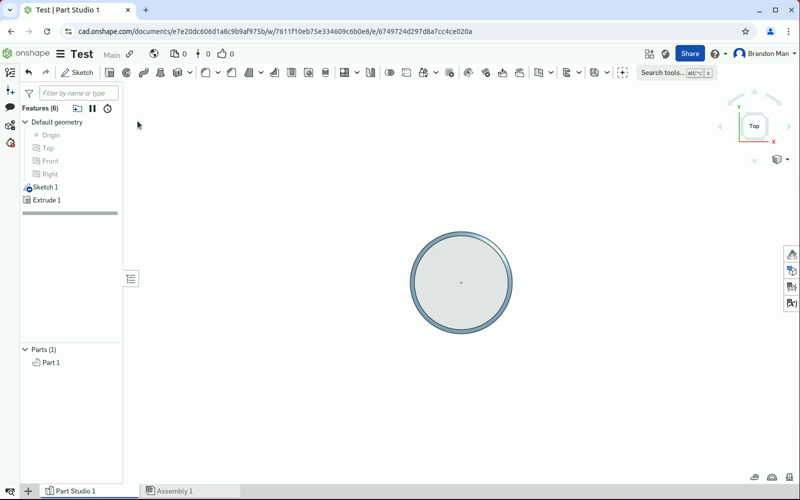
key(shift+h)
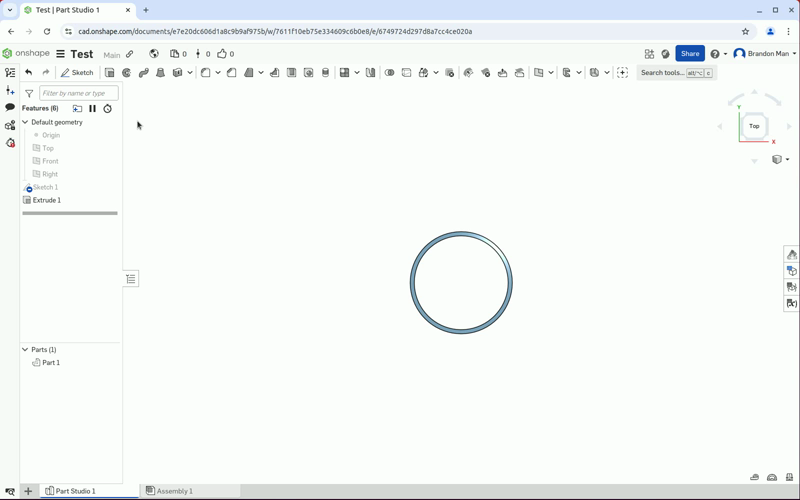
mouse_move(73, 189)
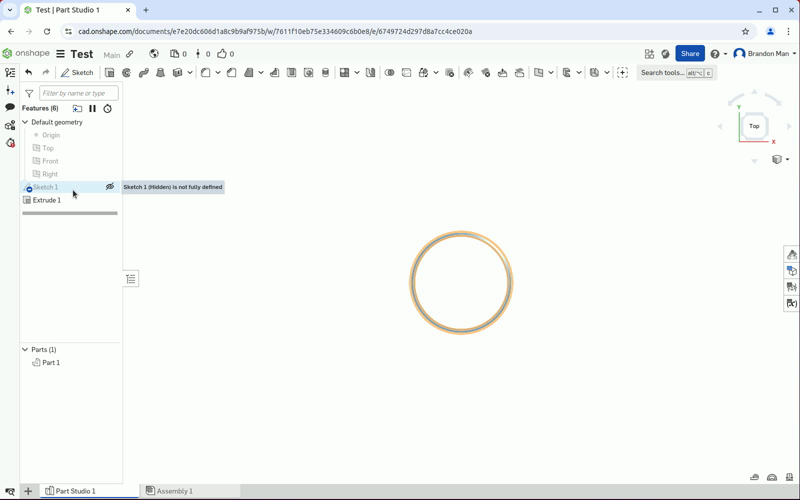
click(73, 189)
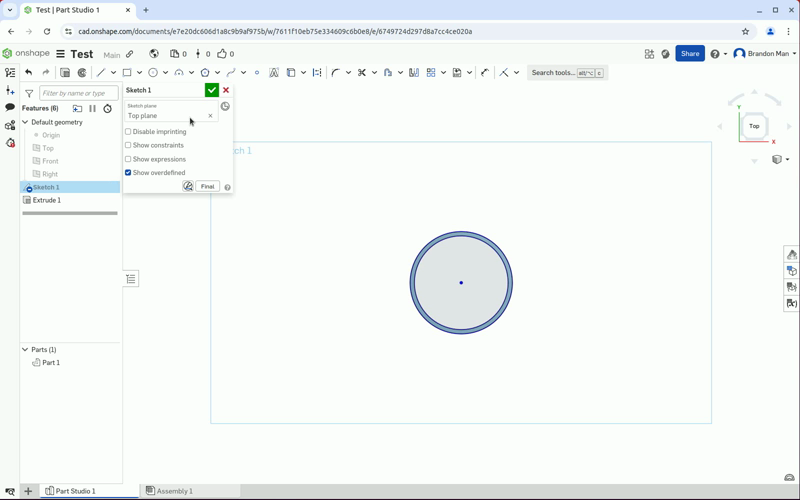
mouse_move(229, 92)
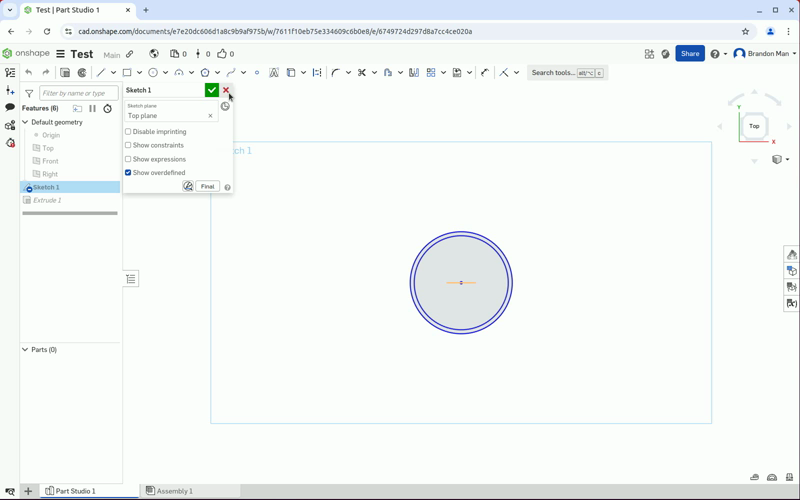
click(229, 92)
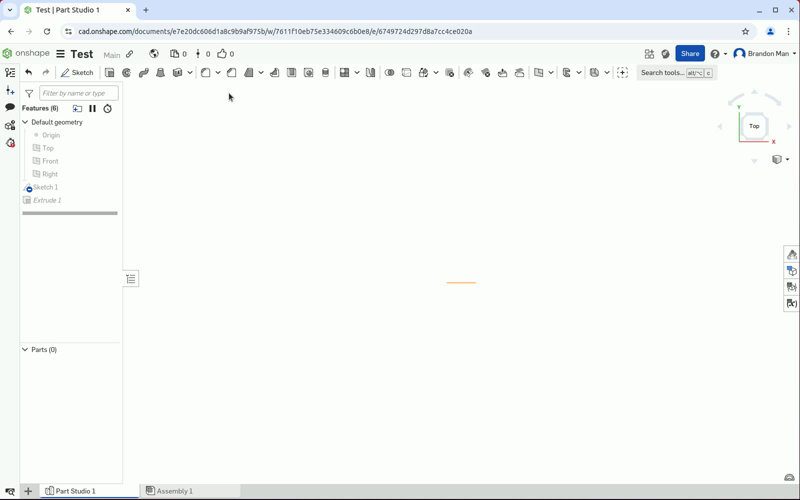
mouse_move(73, 352)
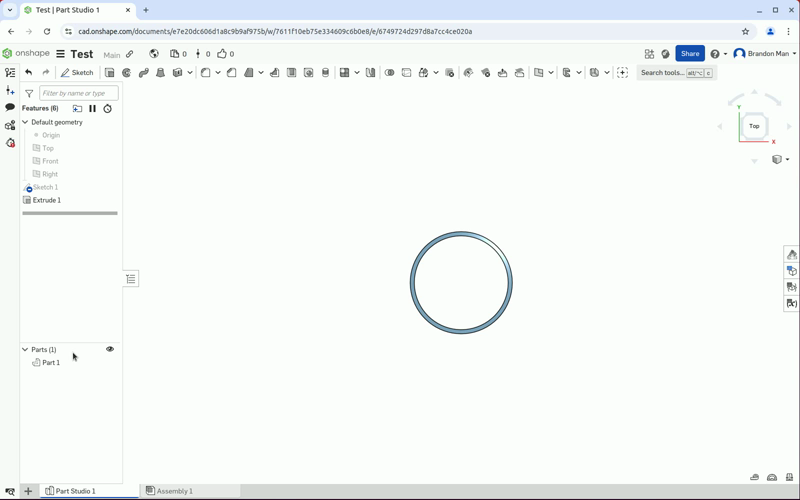
key(y)
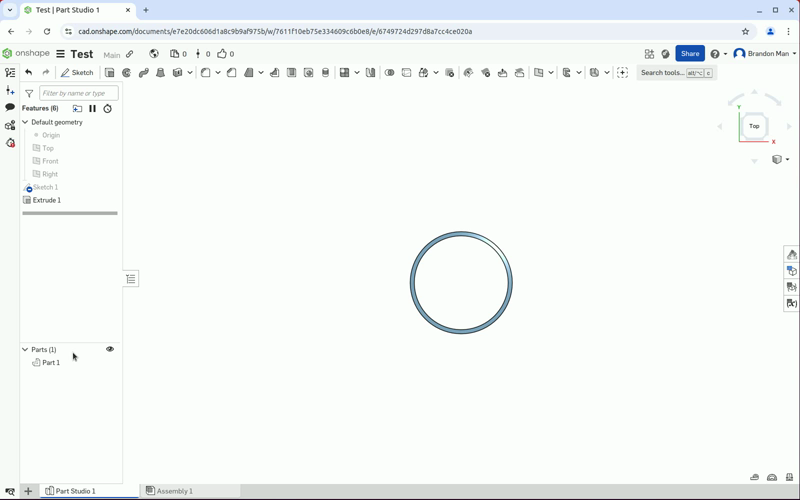
key(shift+p)
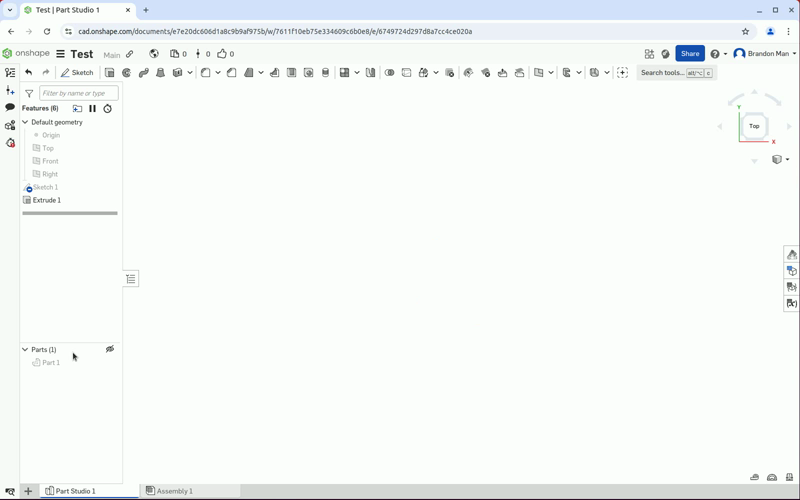
key(space)
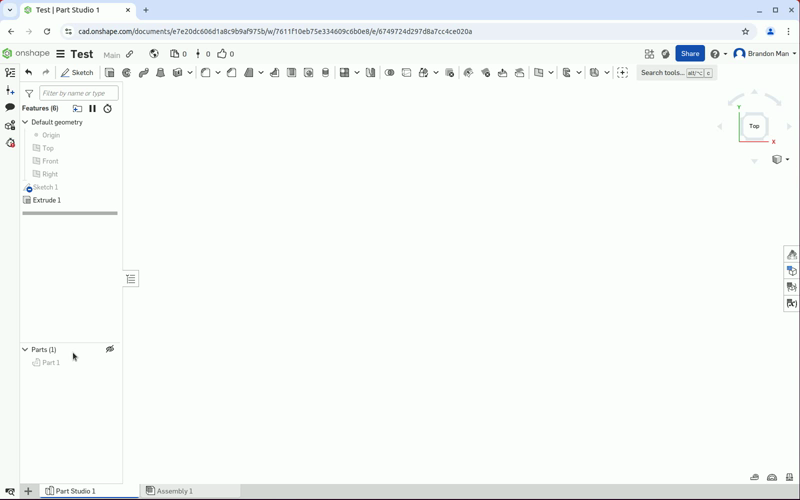
key_down(shift)
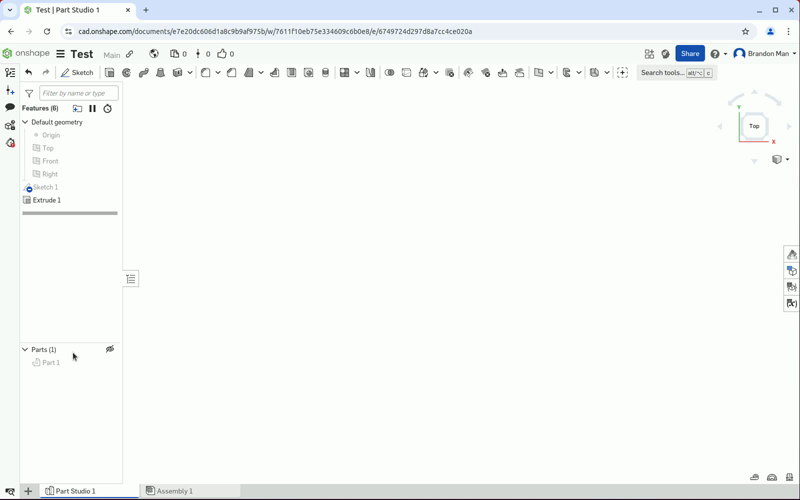
key(up)
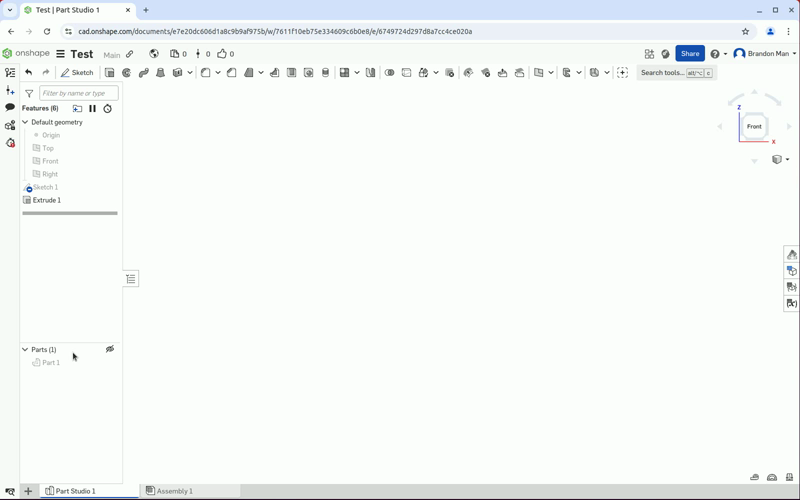
key_up(shift)
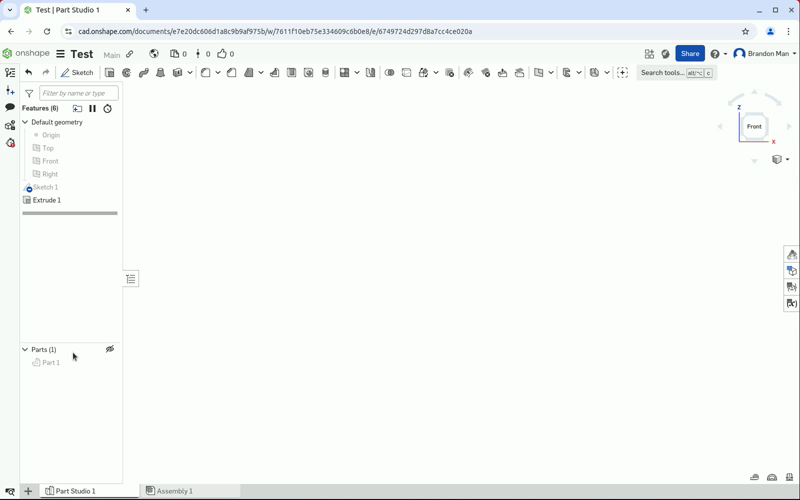
key(space)
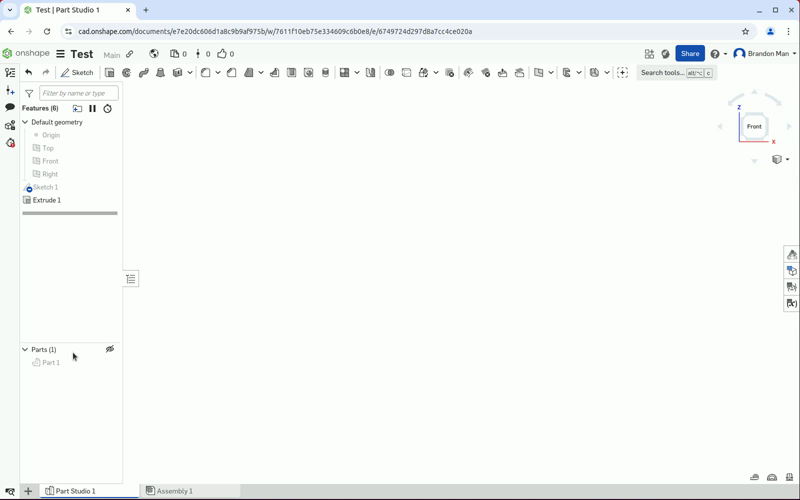
key_down(shift)
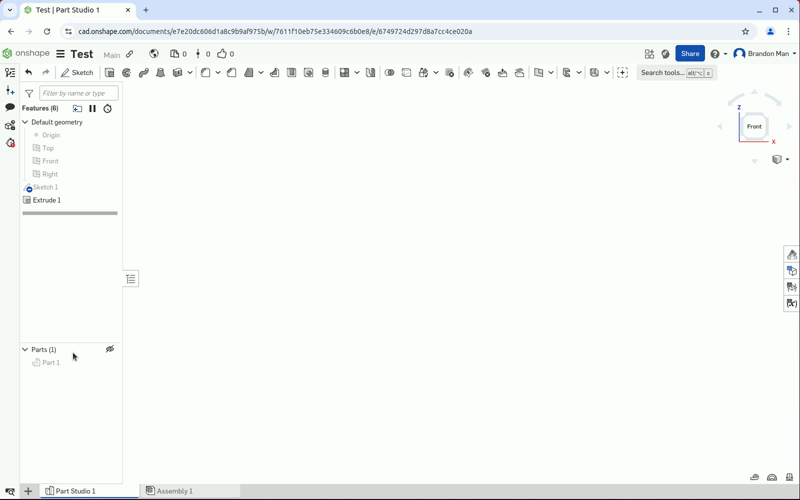
key(left)
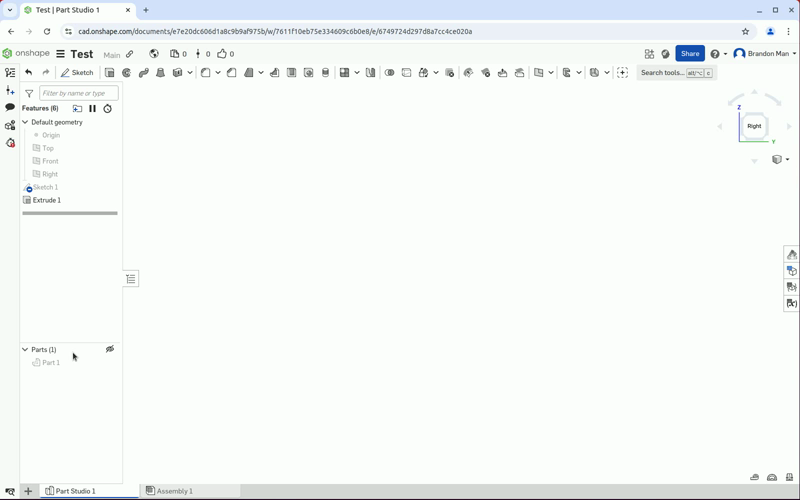
key_up(shift)
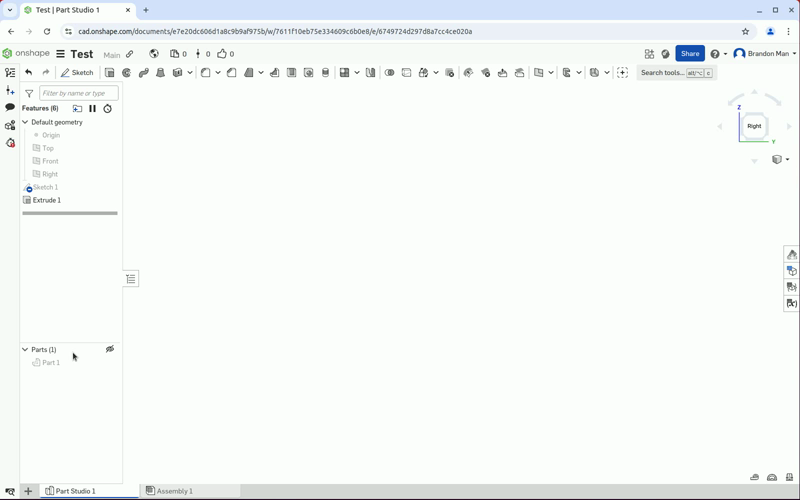
mouse_move(73, 352)
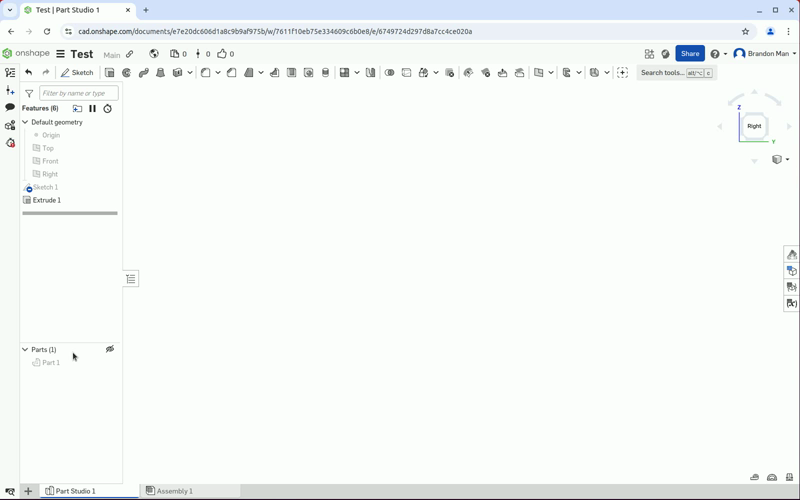
key(shift+y)
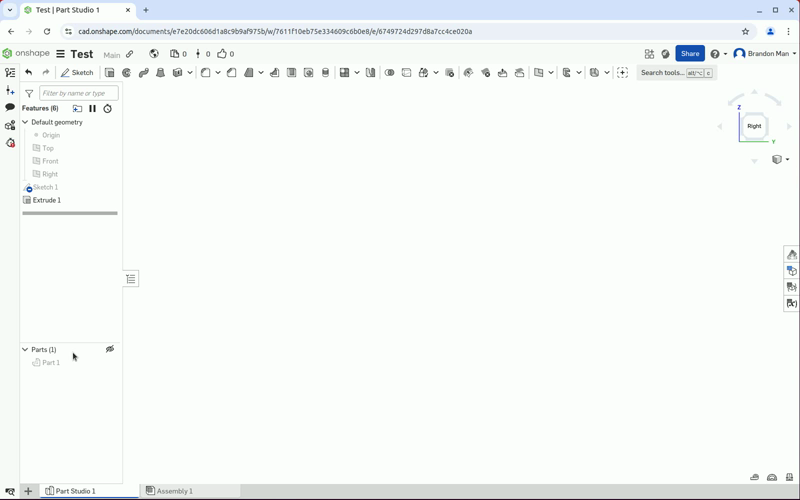
key(shift+s)
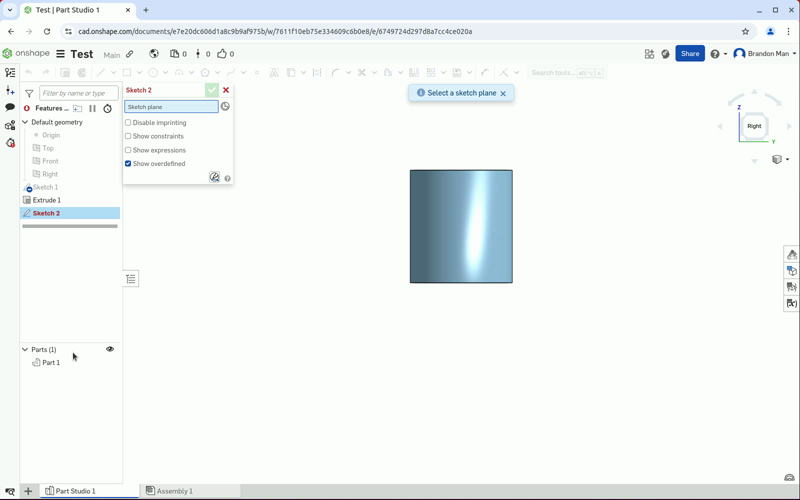
mouse_move(73, 176)
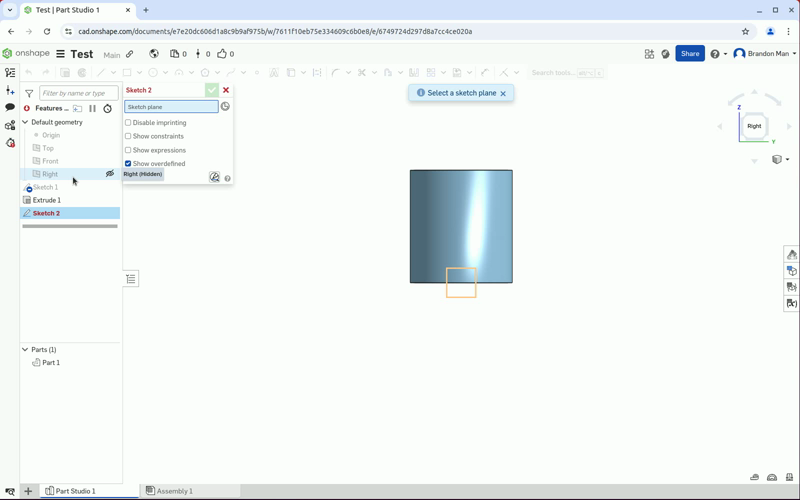
click(73, 176)
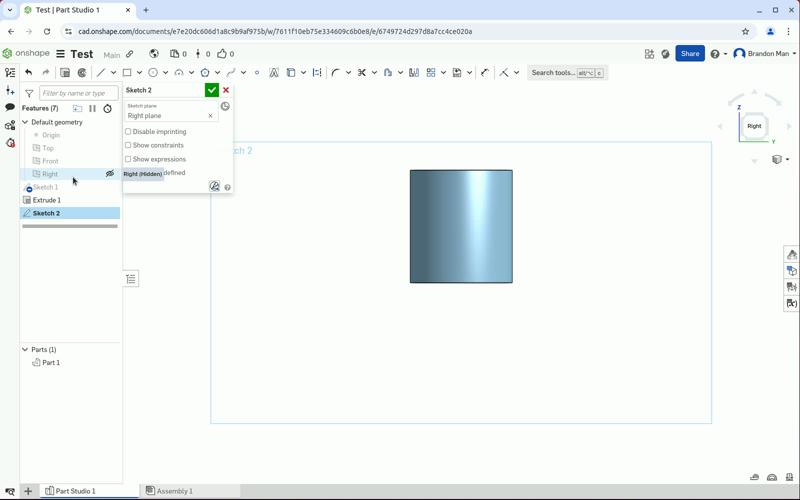
mouse_move(73, 352)
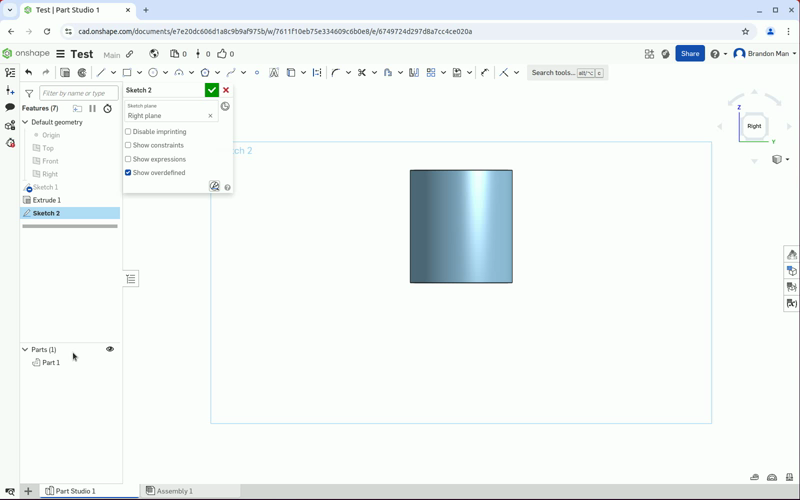
key(y)
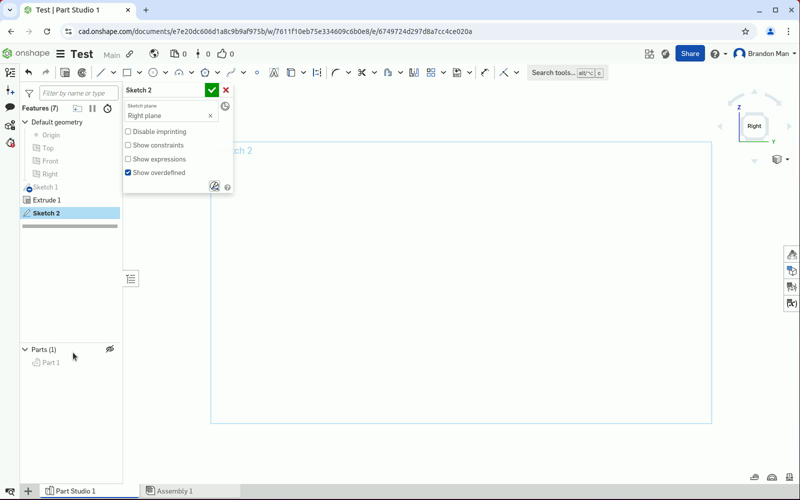
key(l)
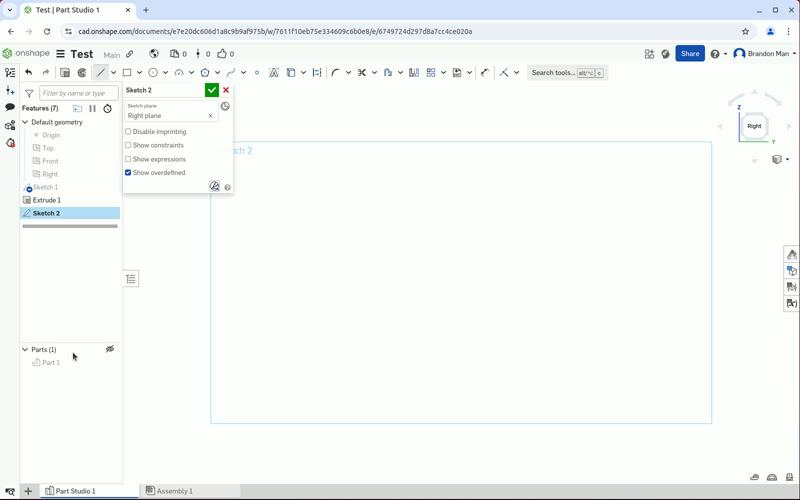
key_down(shift)
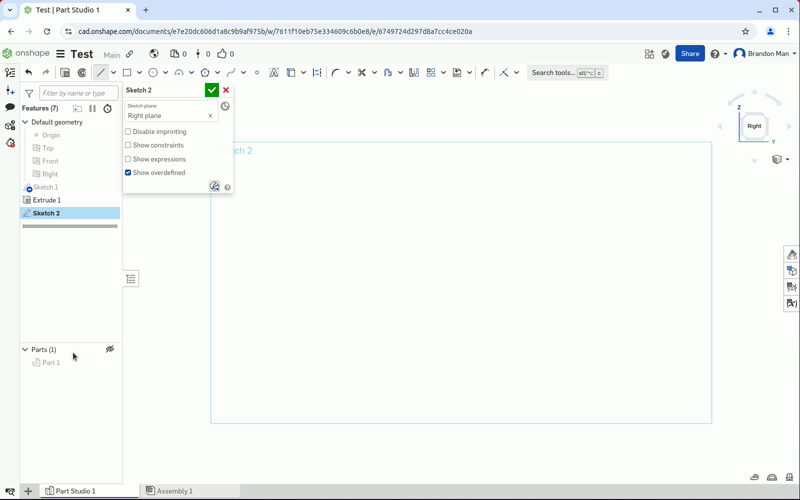
mouse_move(456, 199)
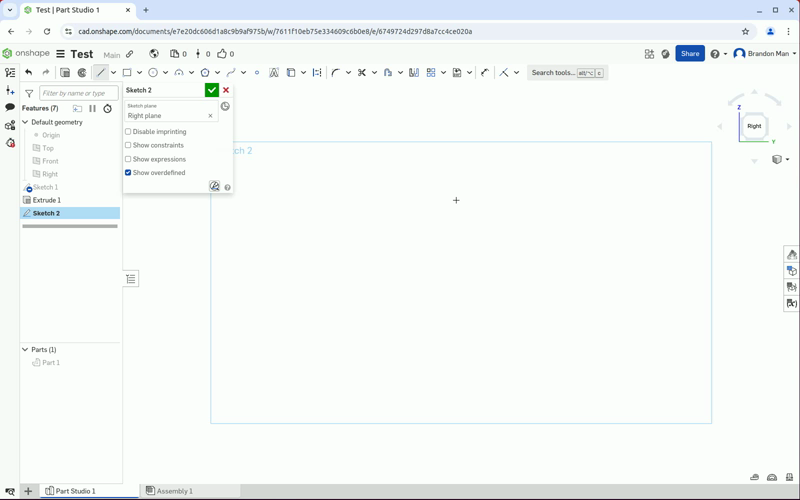
click(456, 199)
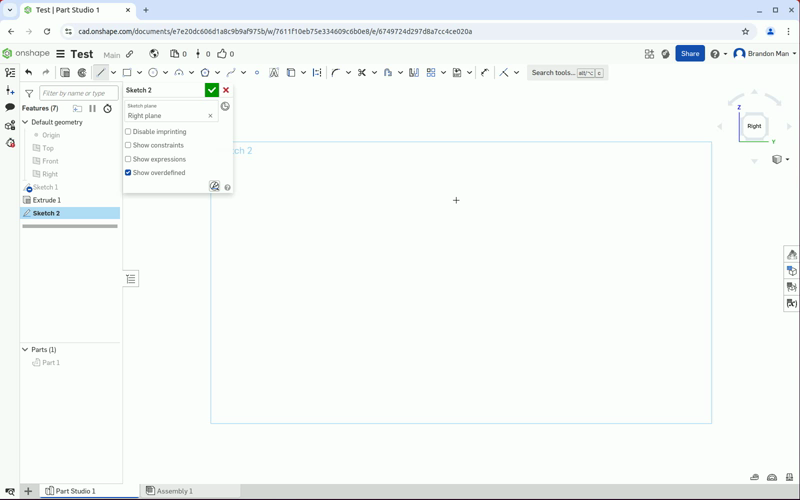
key_up(shift)
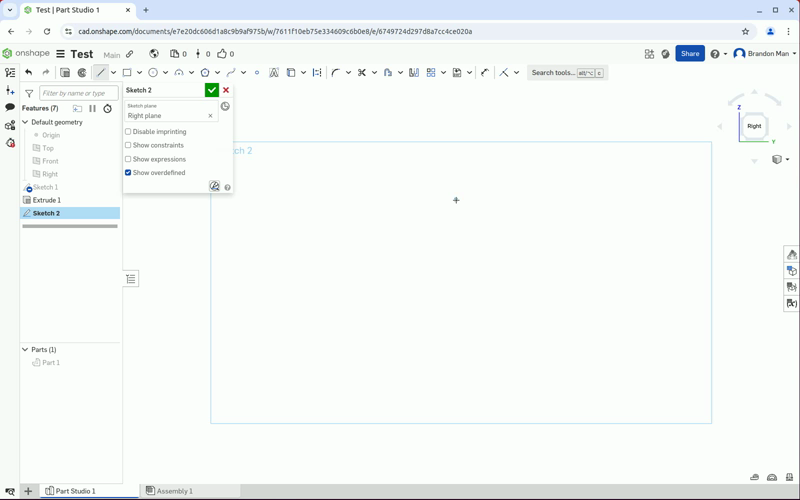
key_down(shift)
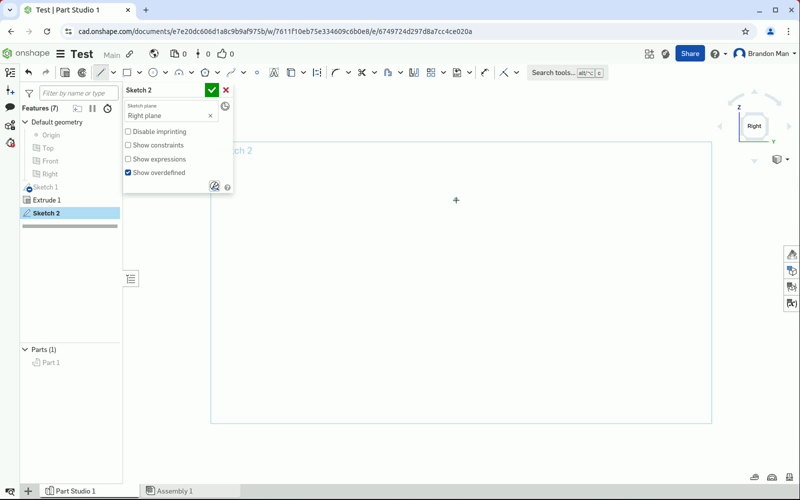
mouse_move(486, 199)
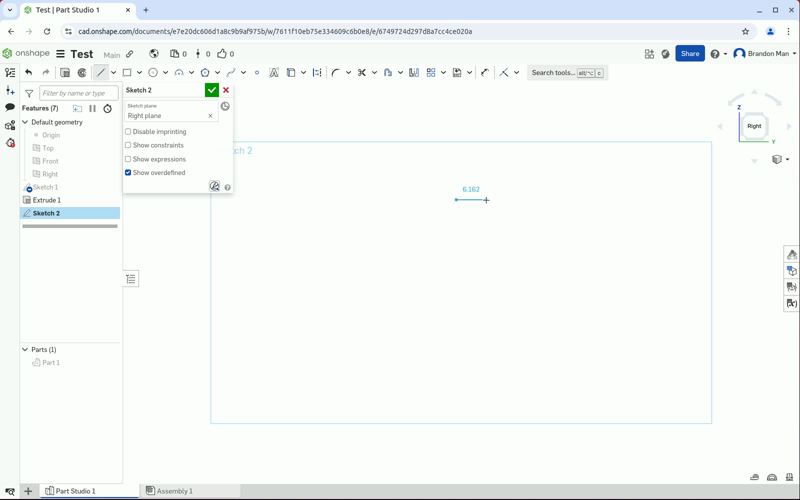
mouse_move(466, 199)
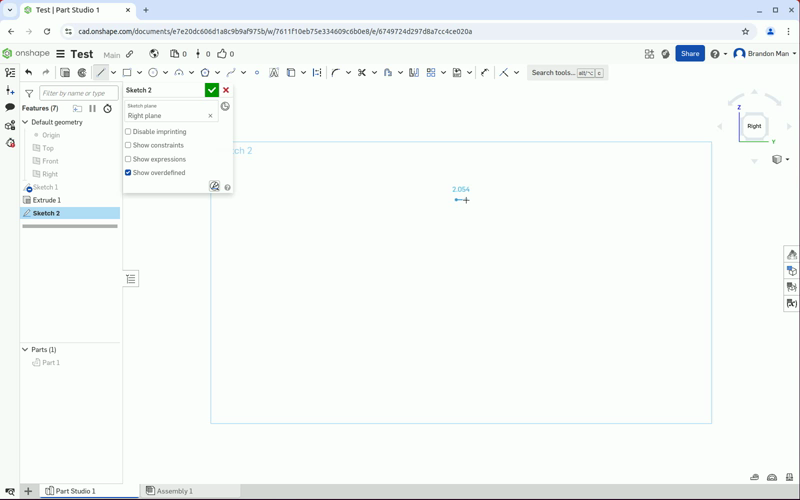
click(466, 199)
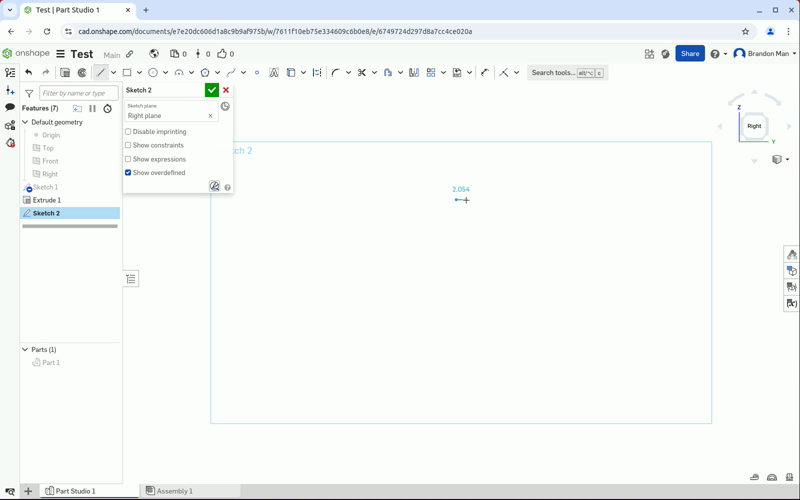
key_up(shift)
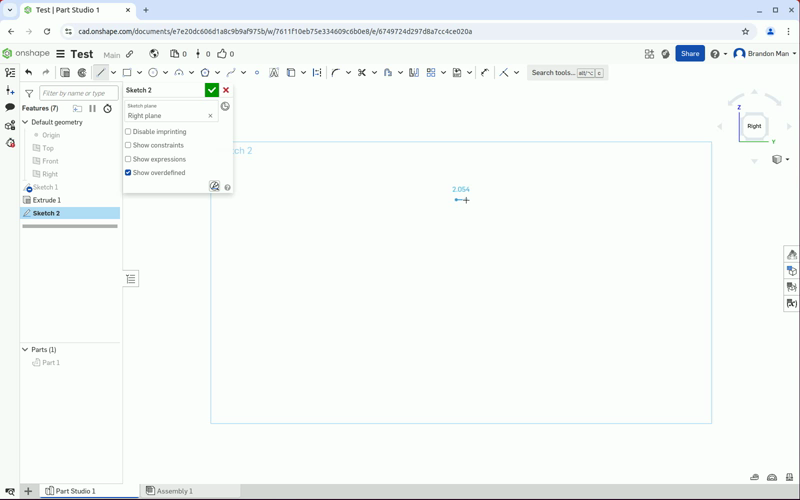
key_down(shift)
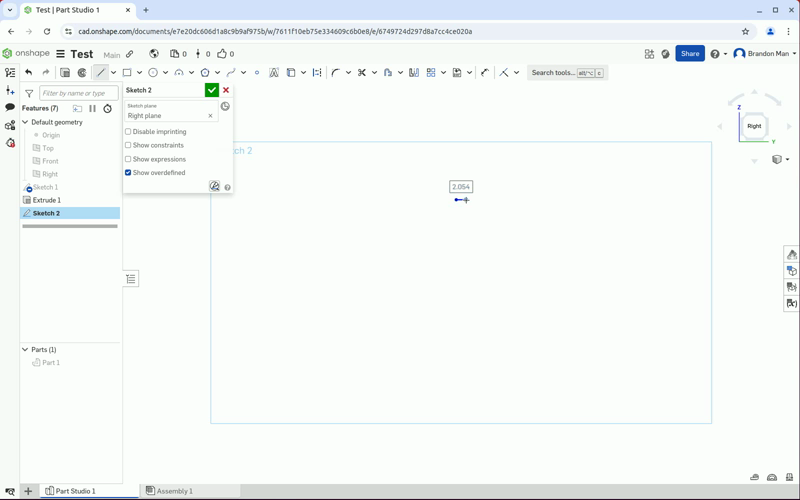
mouse_move(496, 199)
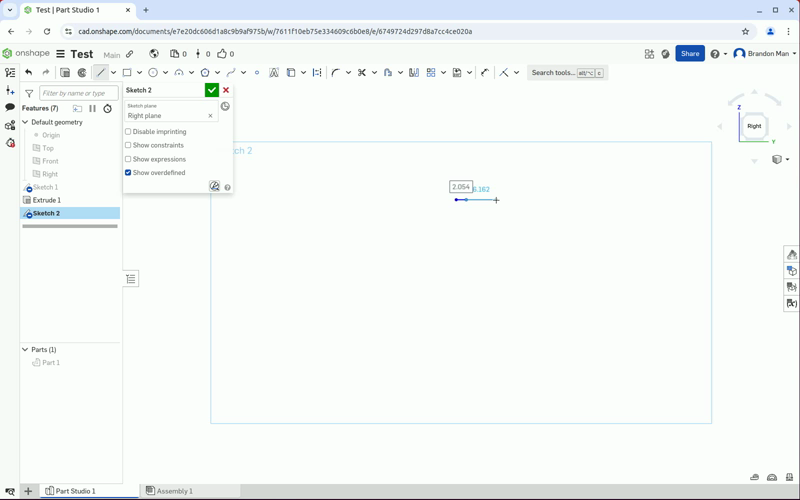
mouse_move(466, 177)
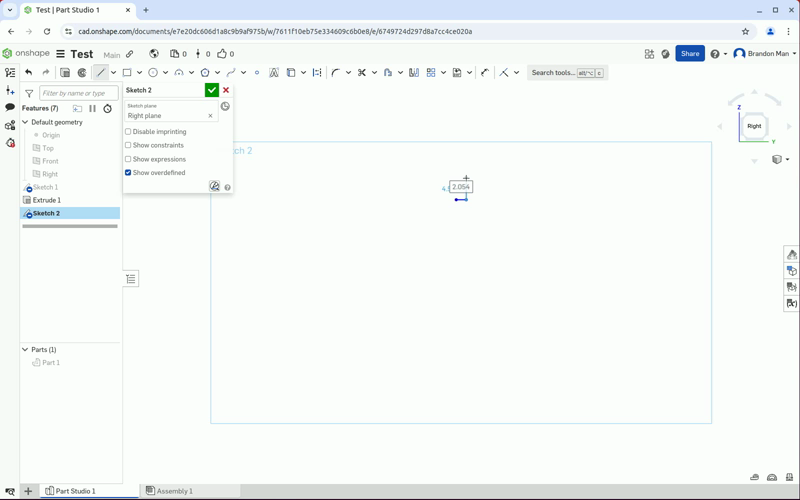
click(466, 177)
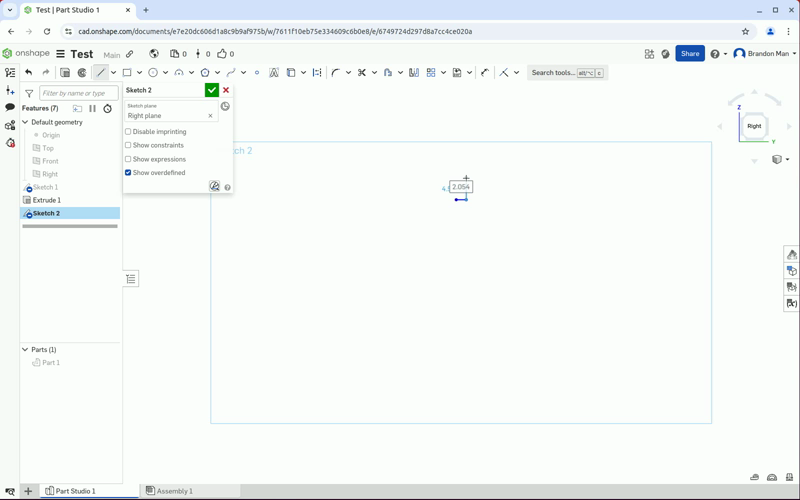
key_up(shift)
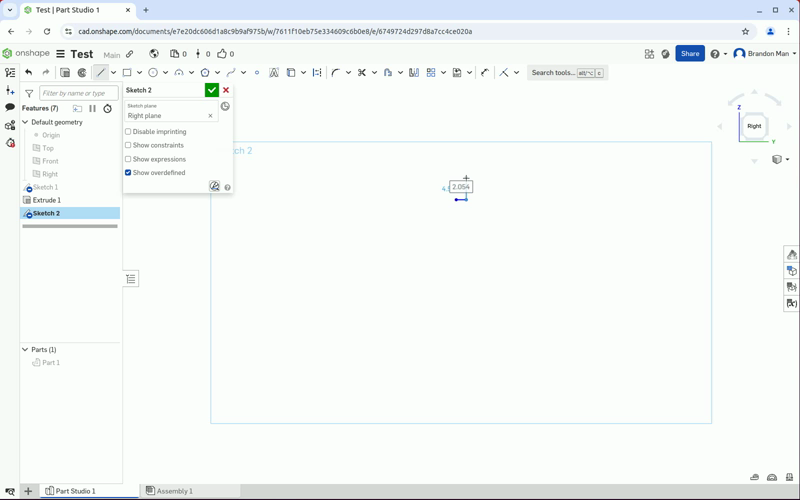
key_down(shift)
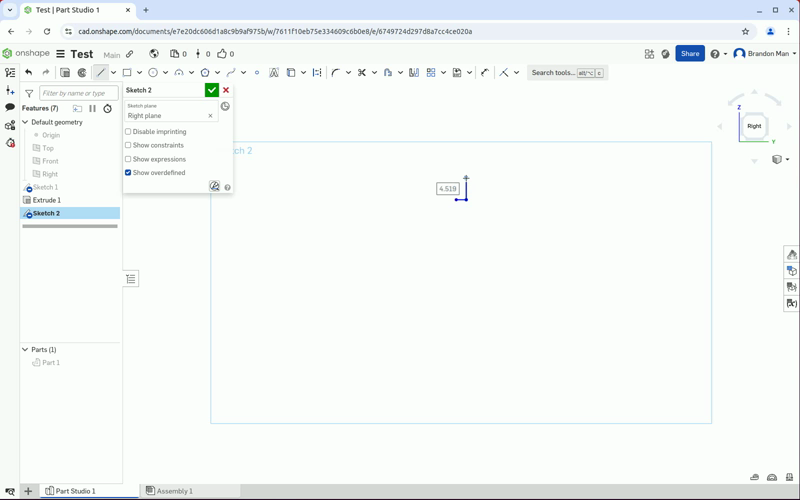
mouse_move(496, 177)
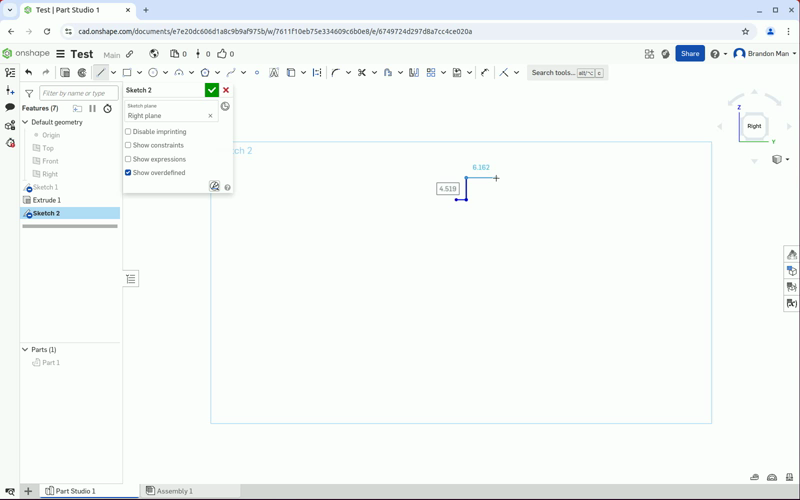
mouse_move(456, 177)
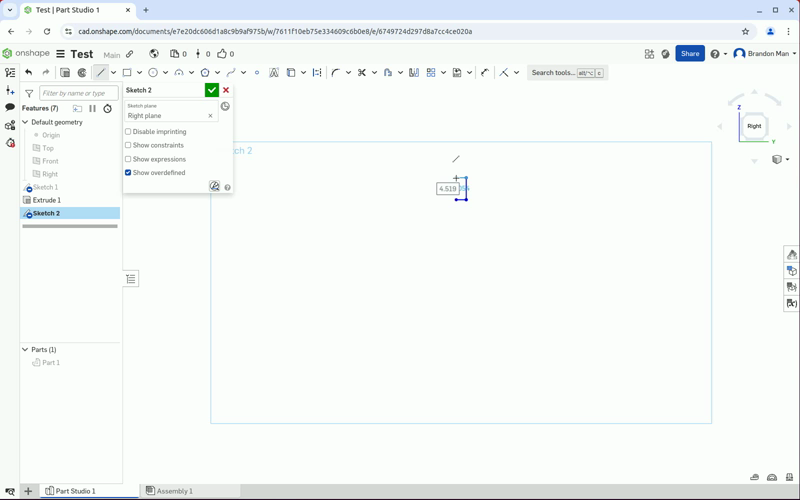
click(456, 177)
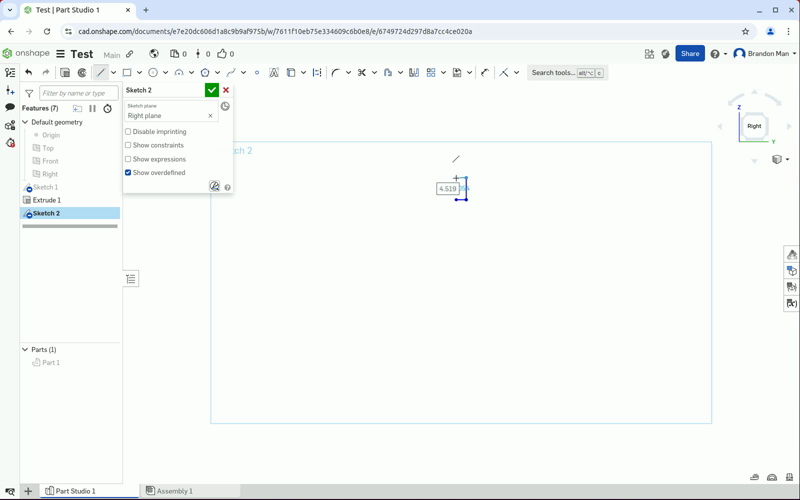
key_up(shift)
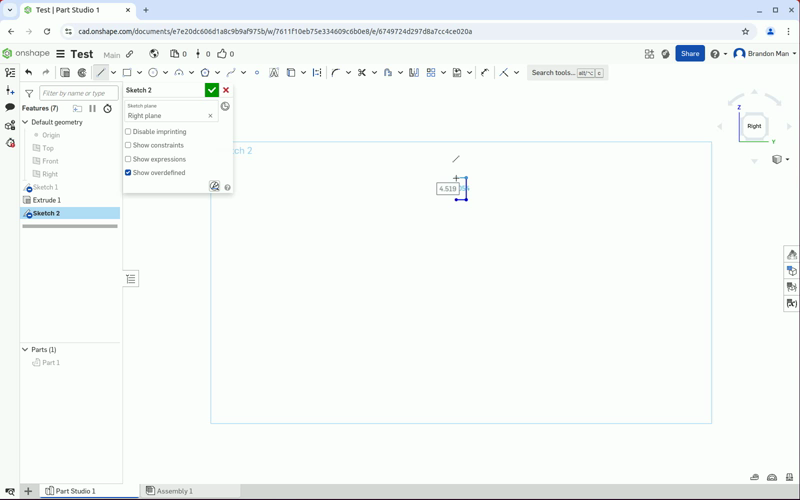
mouse_move(486, 177)
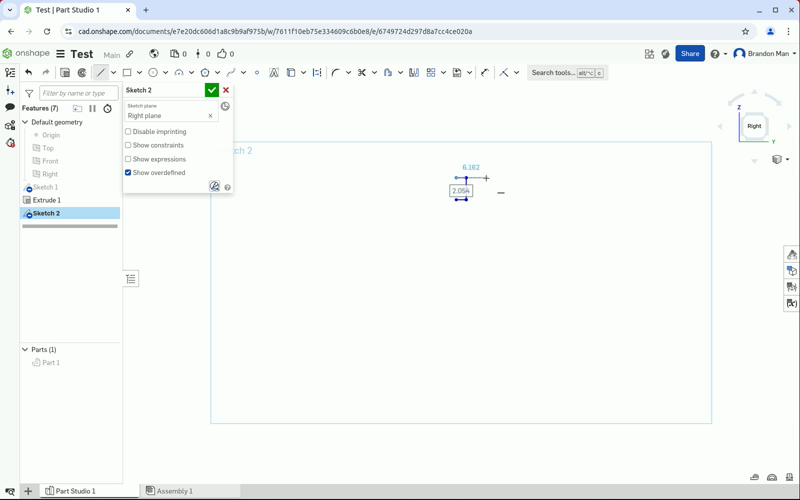
key_down(shift)
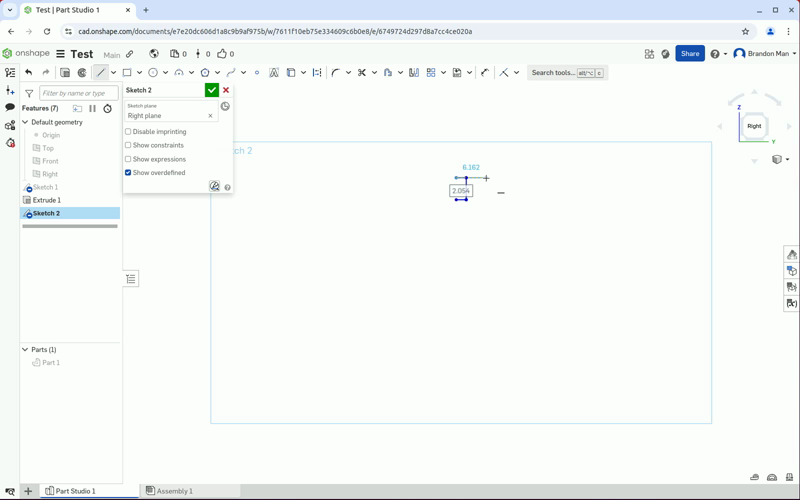
mouse_move(456, 199)
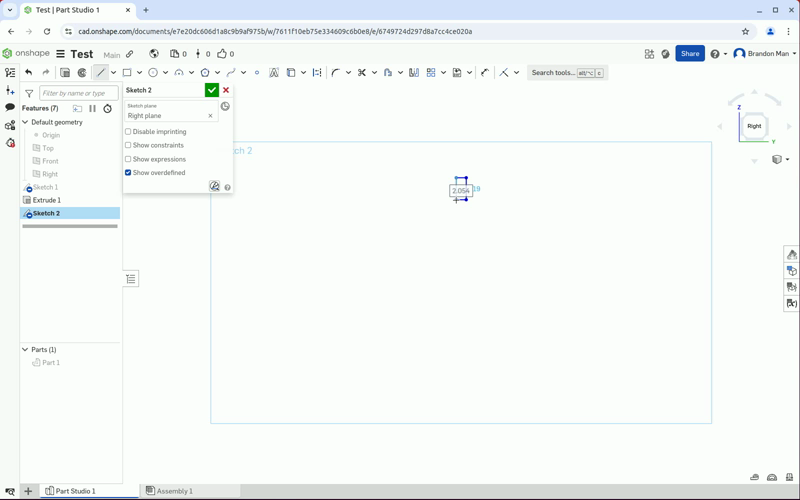
key_up(shift)
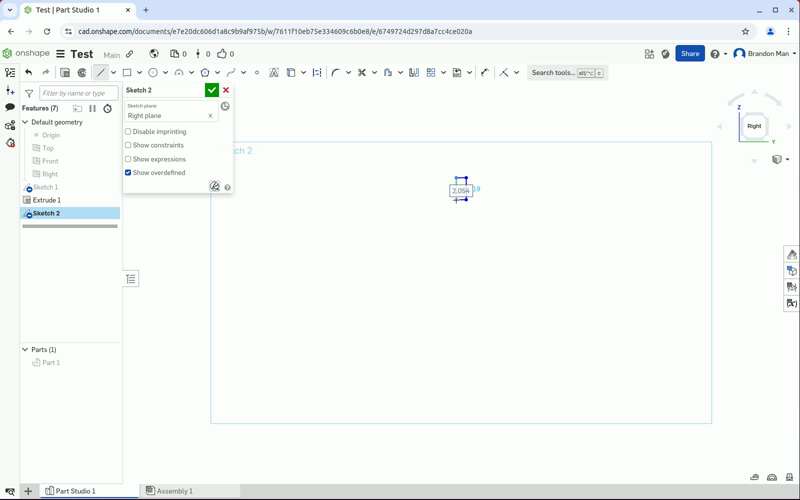
click(456, 199)
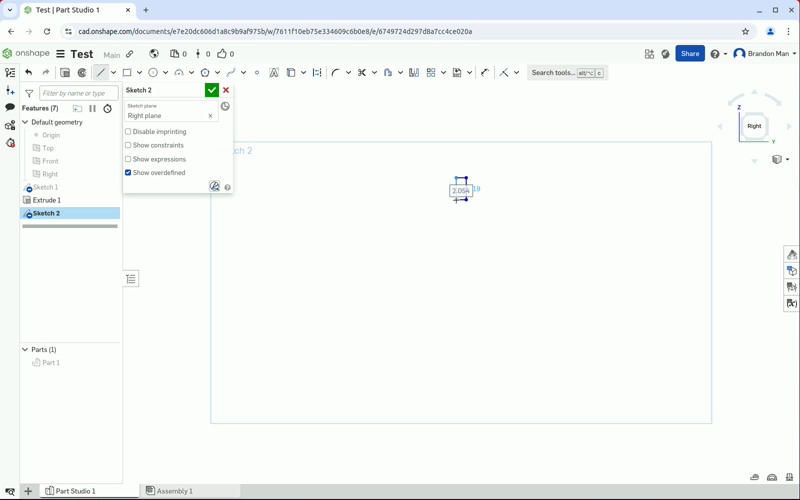
key(esc)
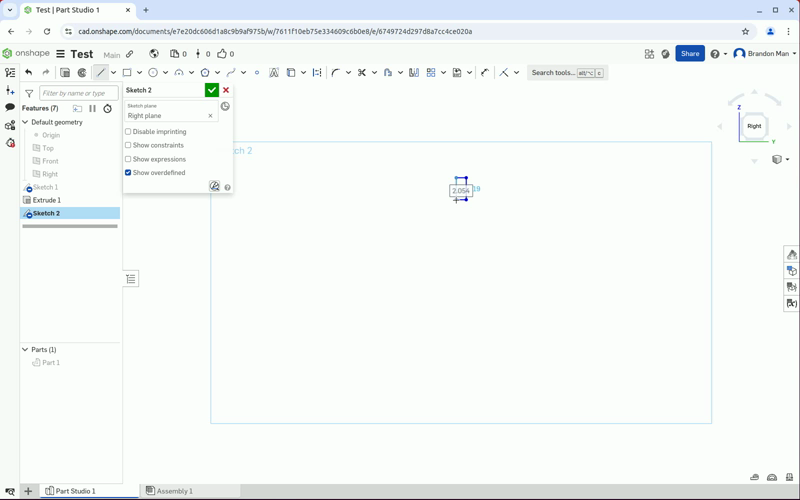
mouse_move(461, 196)
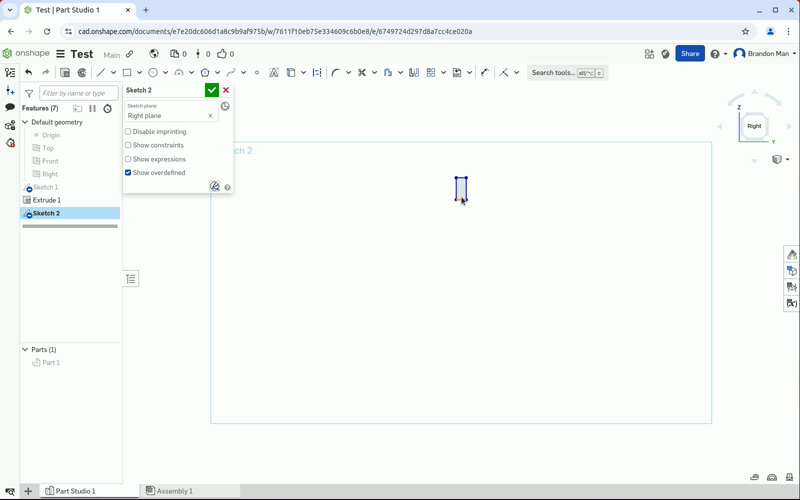
scroll(6)
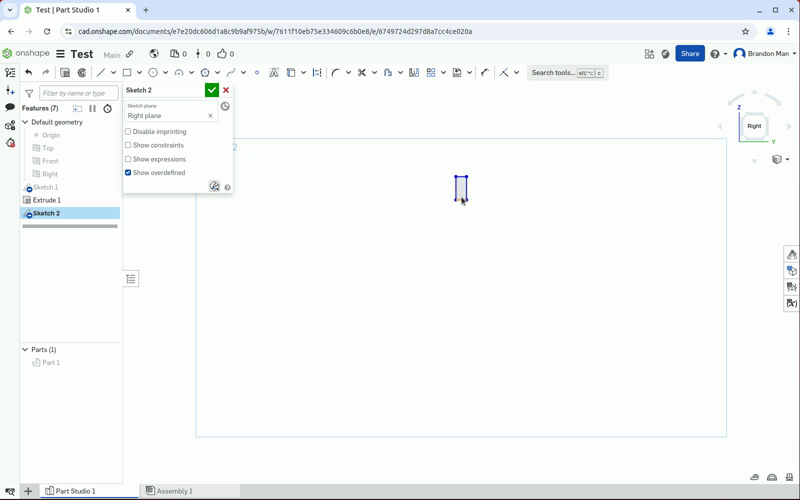
scroll(6)
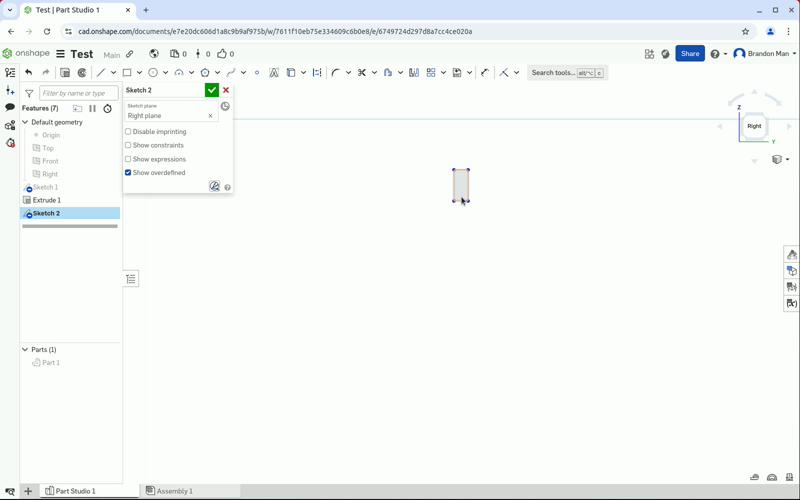
scroll(6)
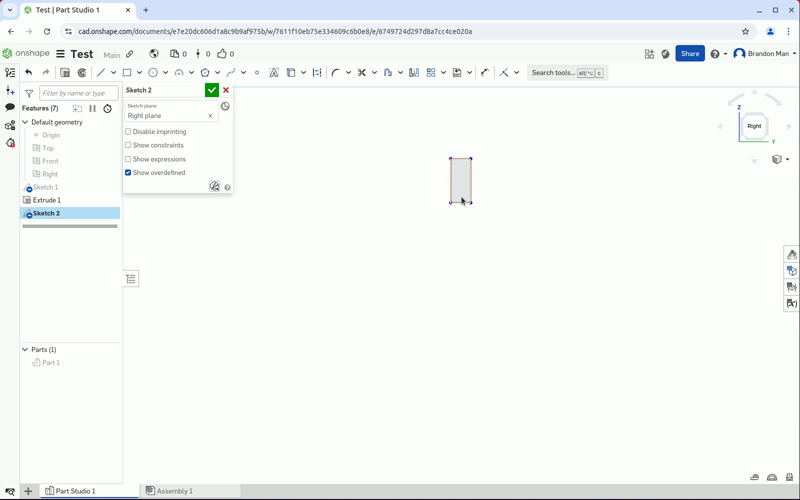
scroll(6)
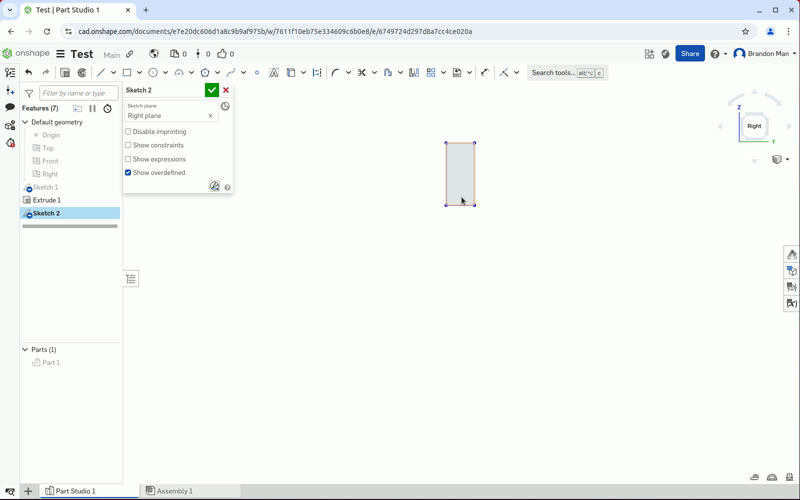
scroll(6)
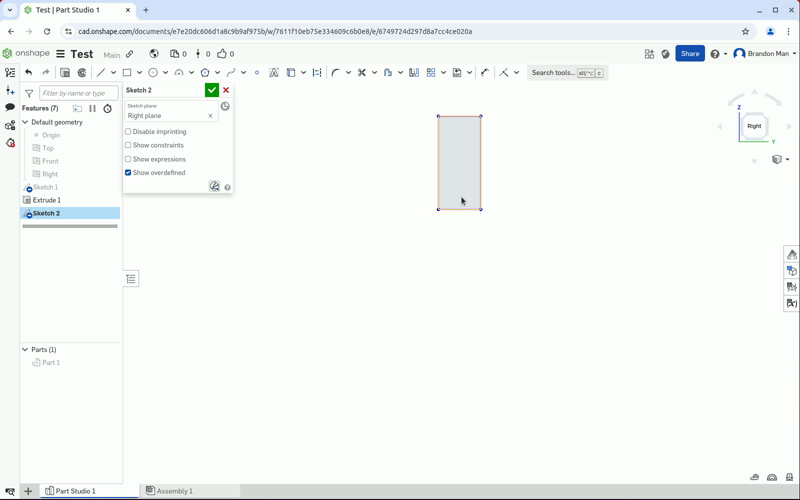
scroll(6)
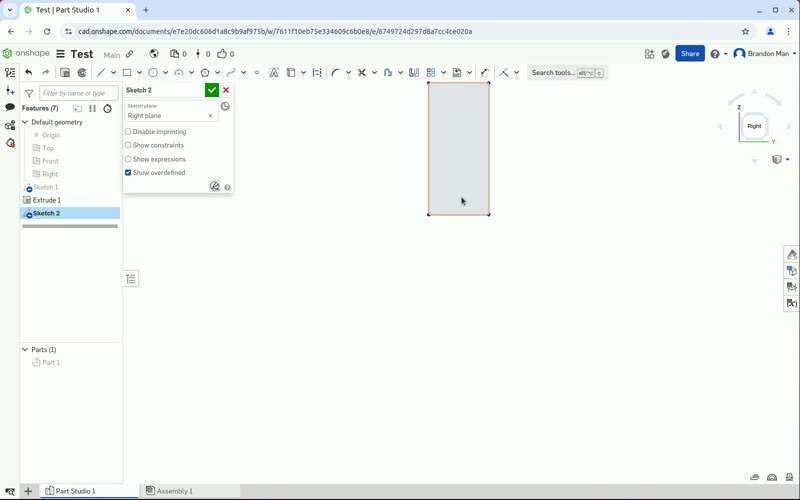
scroll(6)
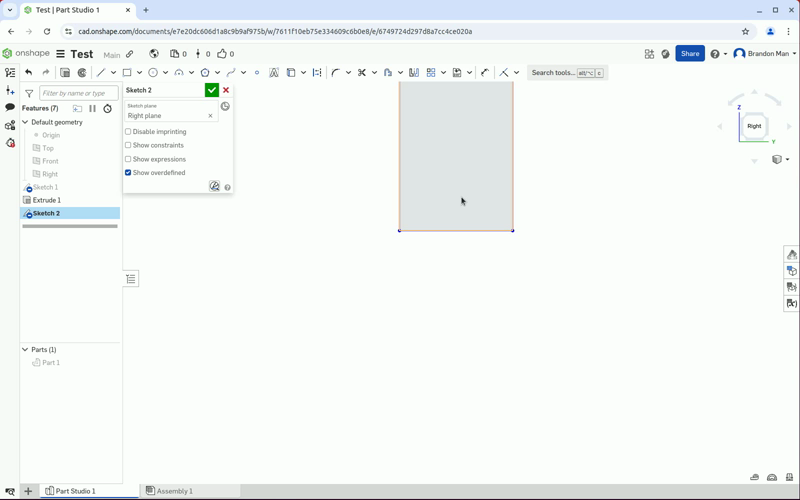
click(461, 196)
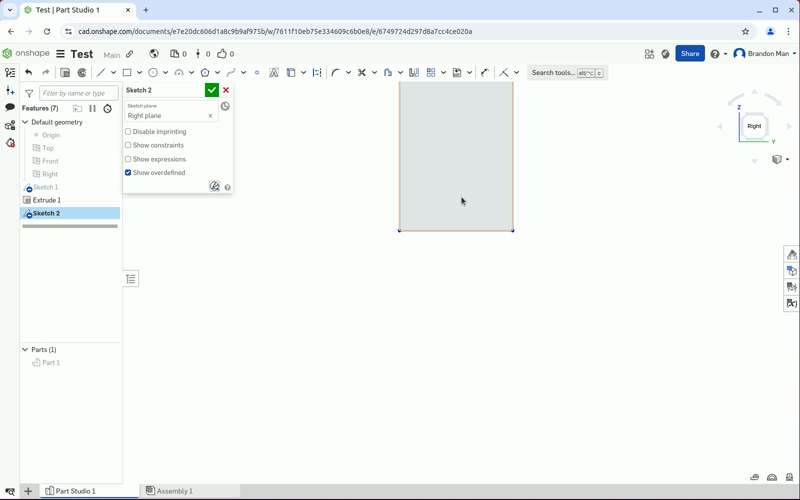
scroll(-6)
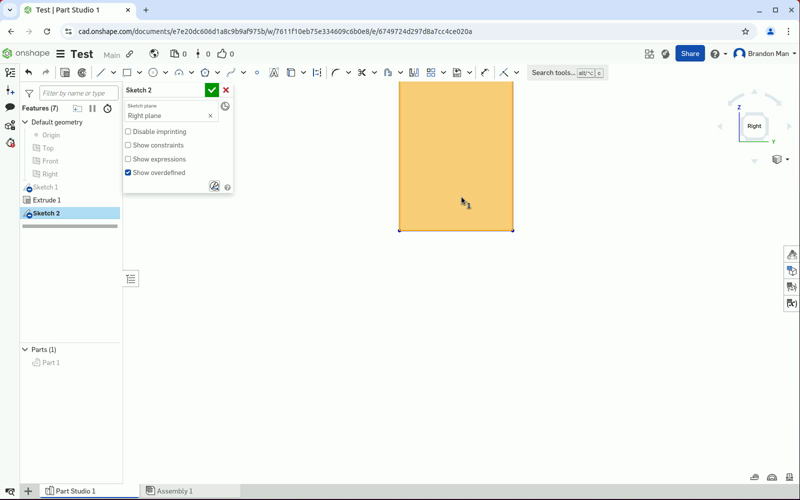
scroll(-6)
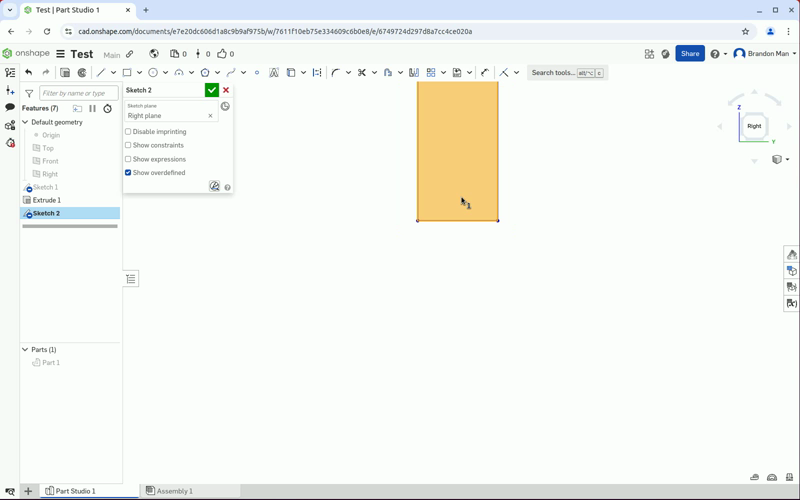
scroll(-6)
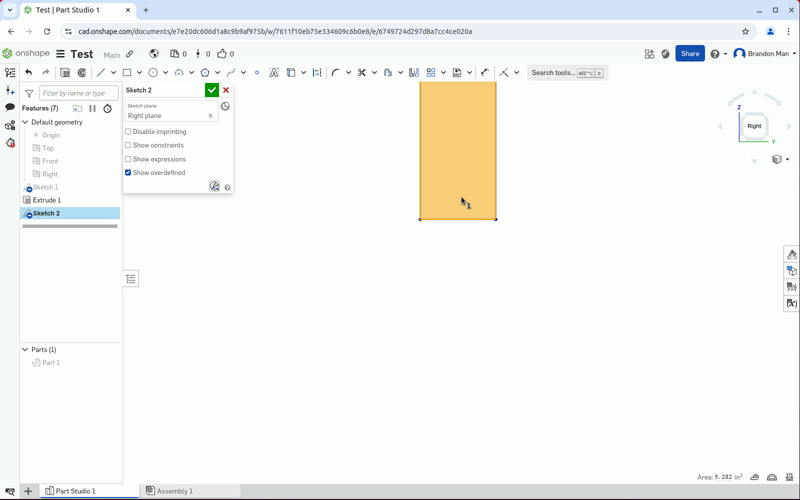
scroll(-6)
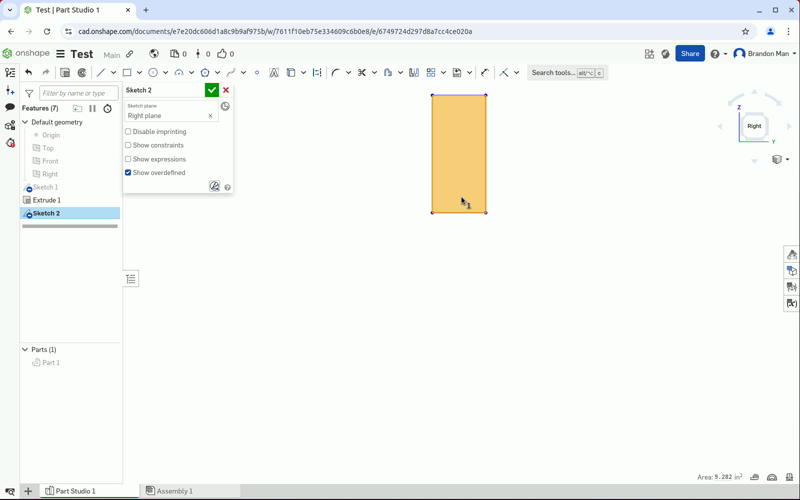
scroll(-6)
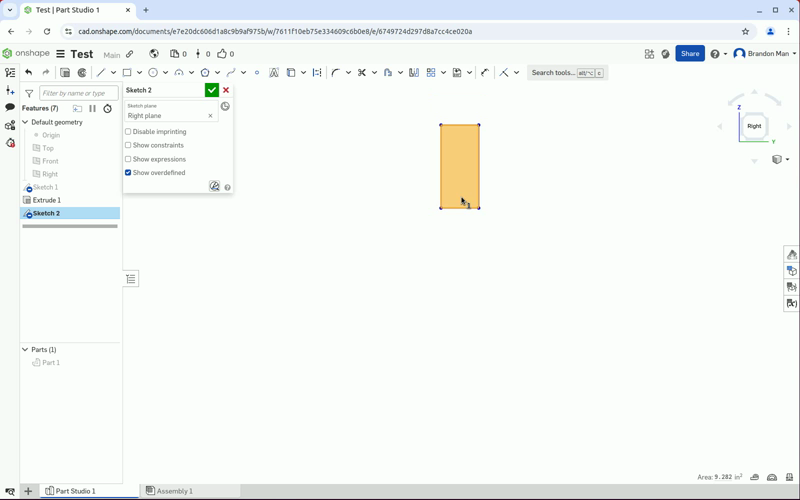
scroll(-6)
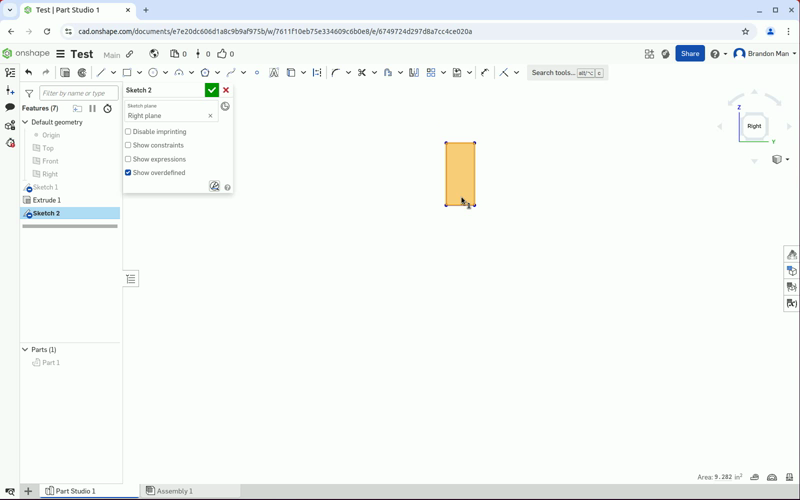
scroll(-6)
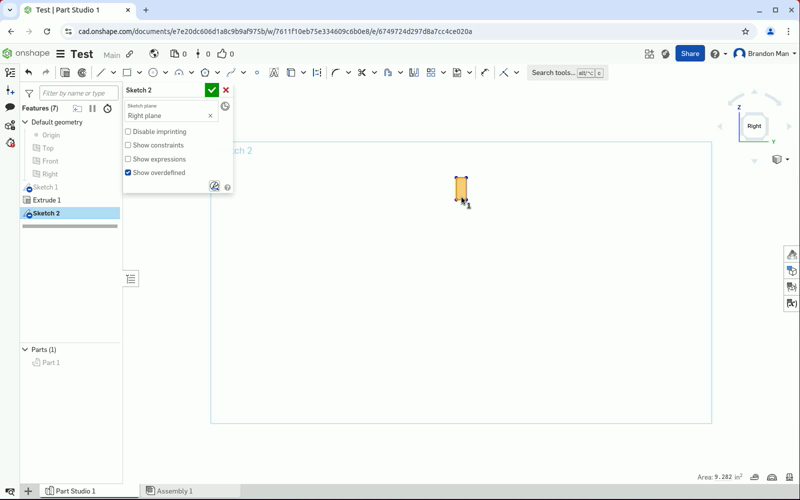
mouse_move(73, 352)
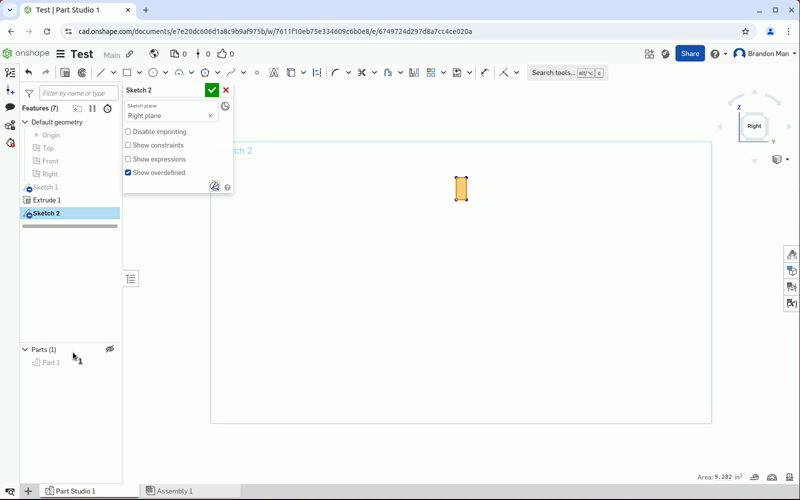
key(shift+y)
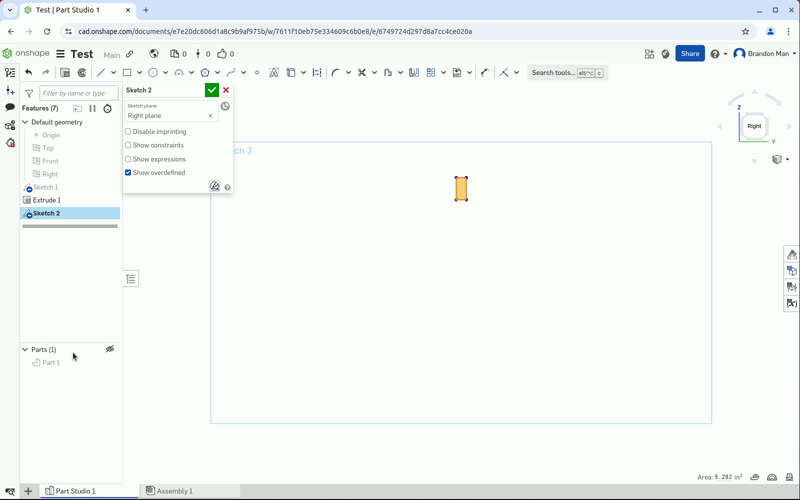
key(shift+e)
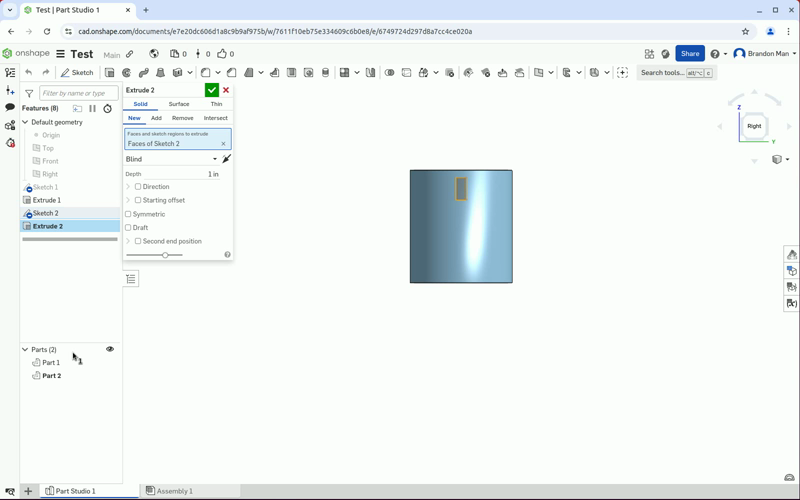
mouse_move(143, 106)
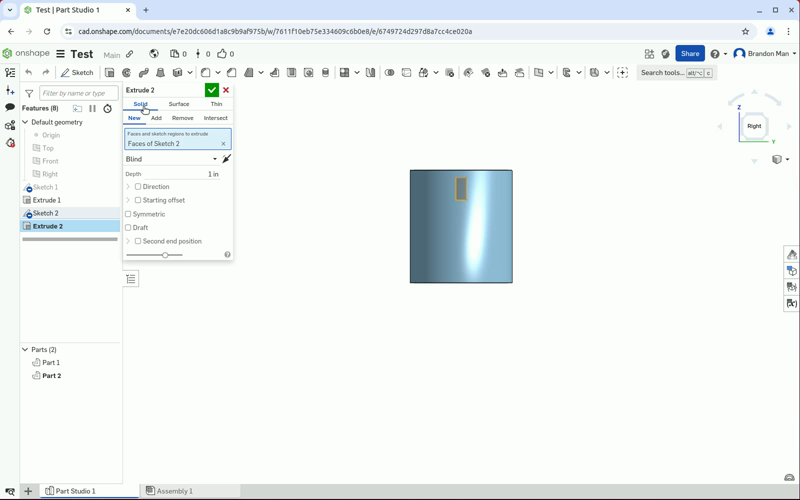
click(143, 106)
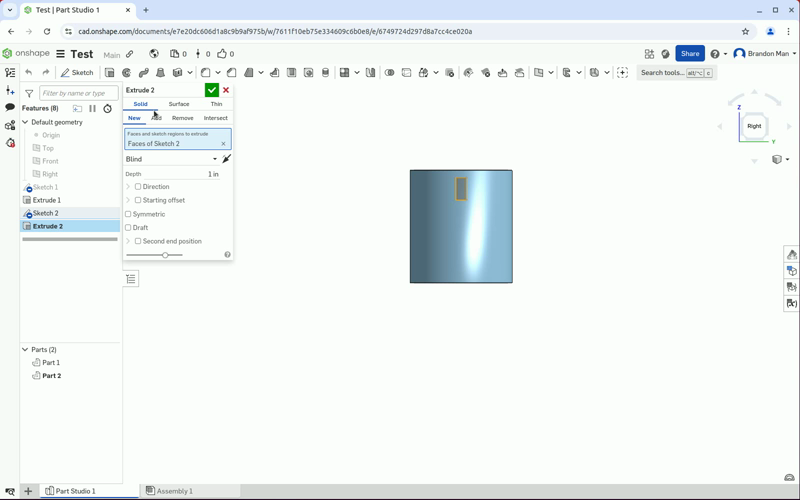
mouse_move(186, 120)
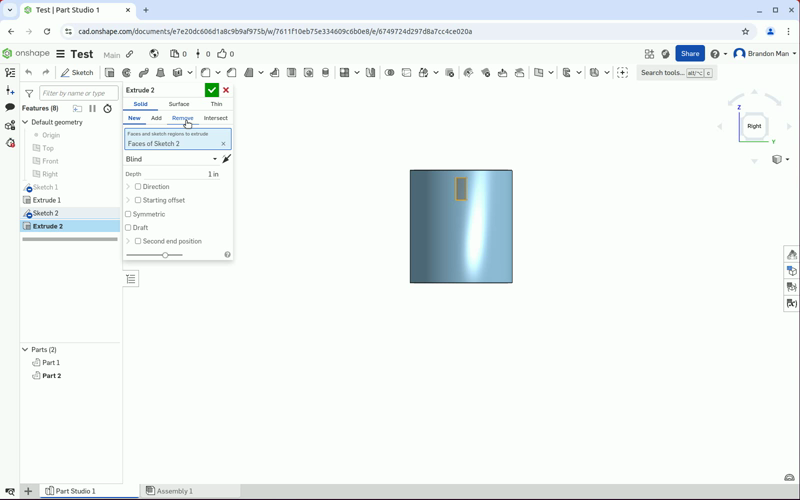
click(186, 120)
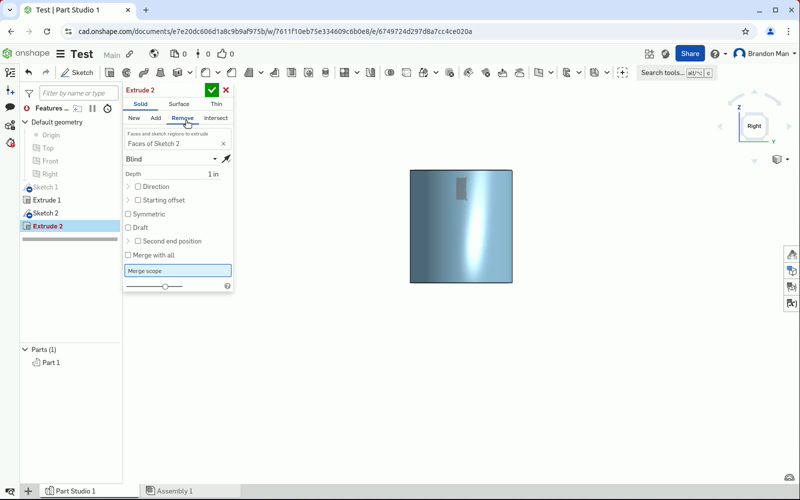
key(tab, 4)
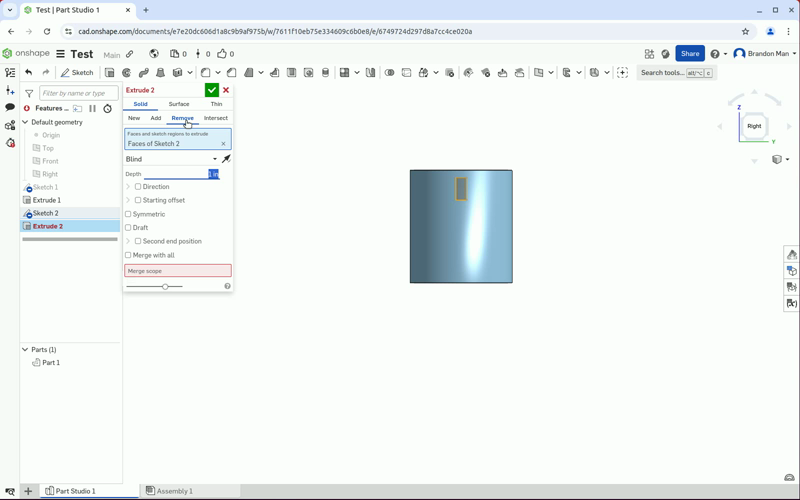
text(9.628)
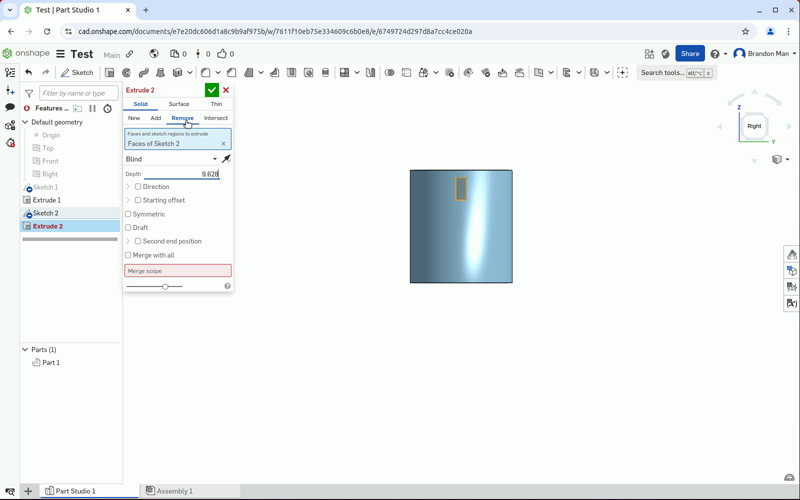
key(tab, 6)
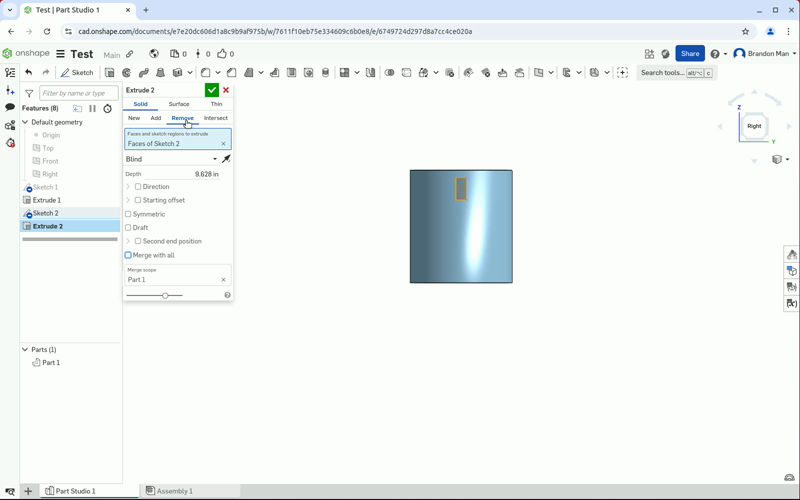
key(space)
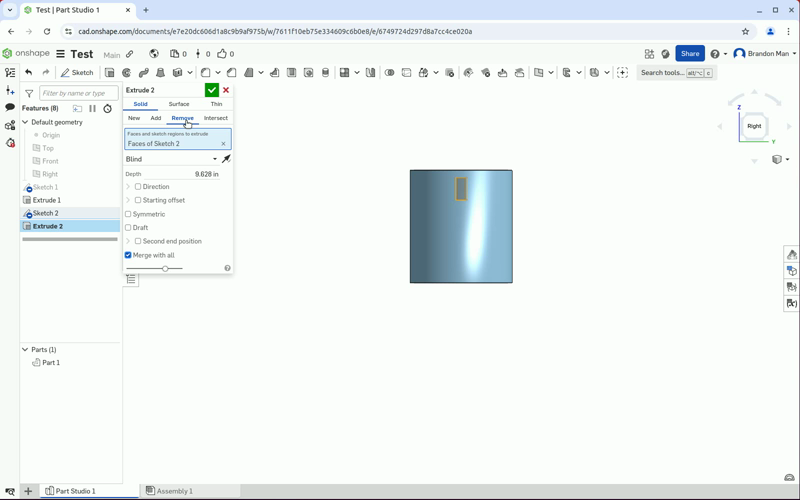
key(enter)
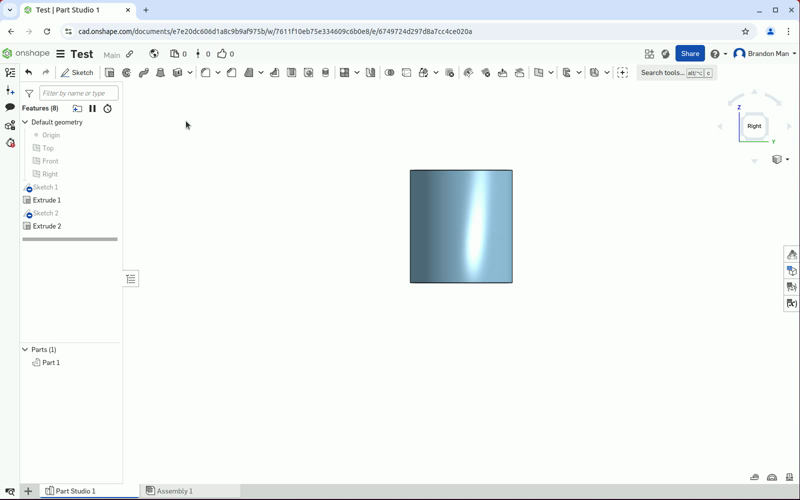
key(shift+h)
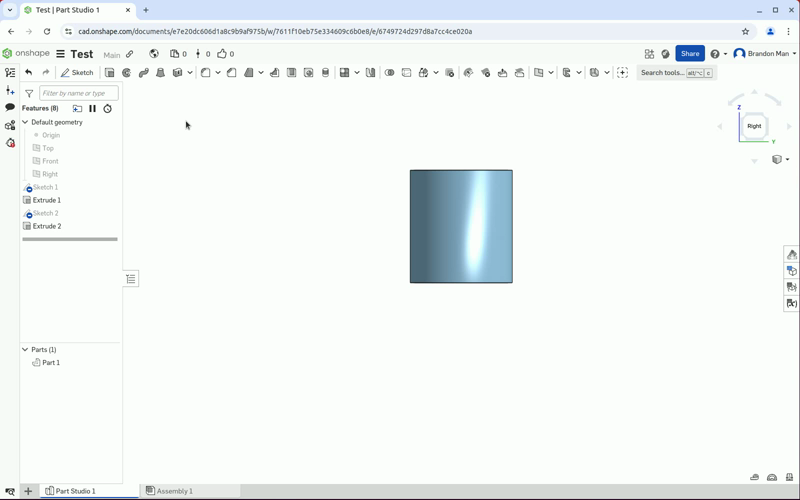
key(shift+h)
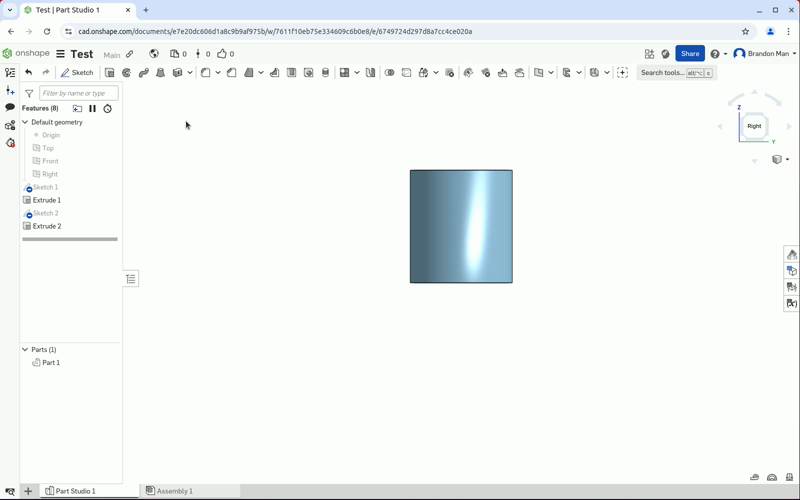
mouse_move(73, 189)
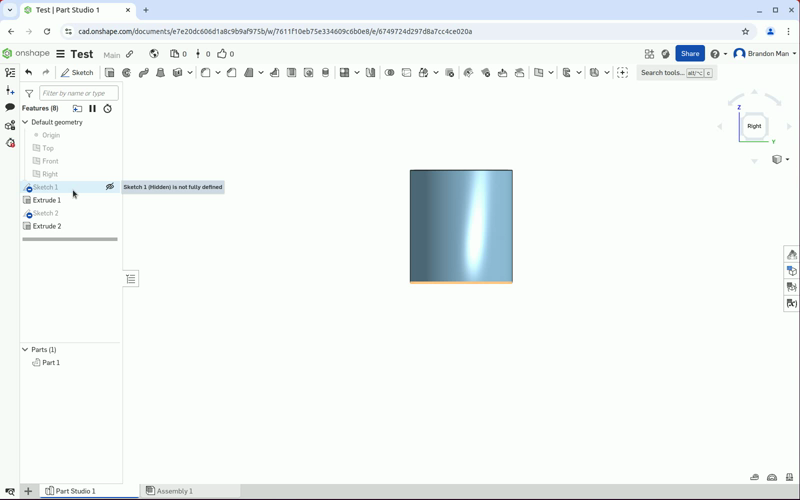
click(73, 189)
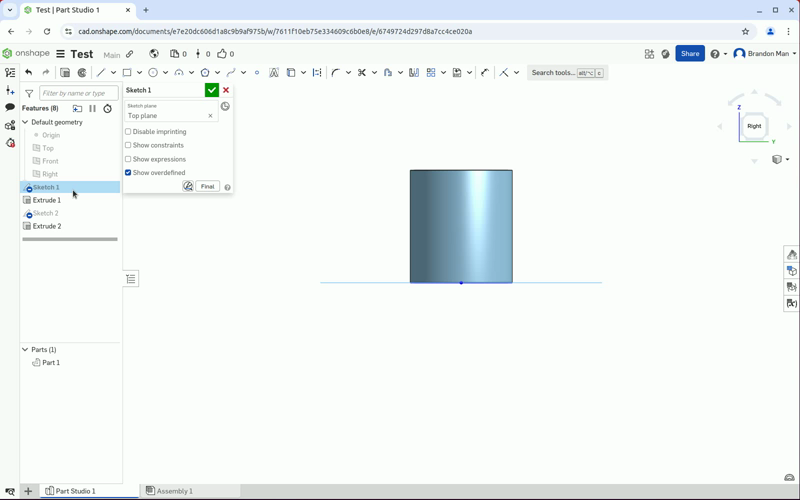
mouse_move(229, 92)
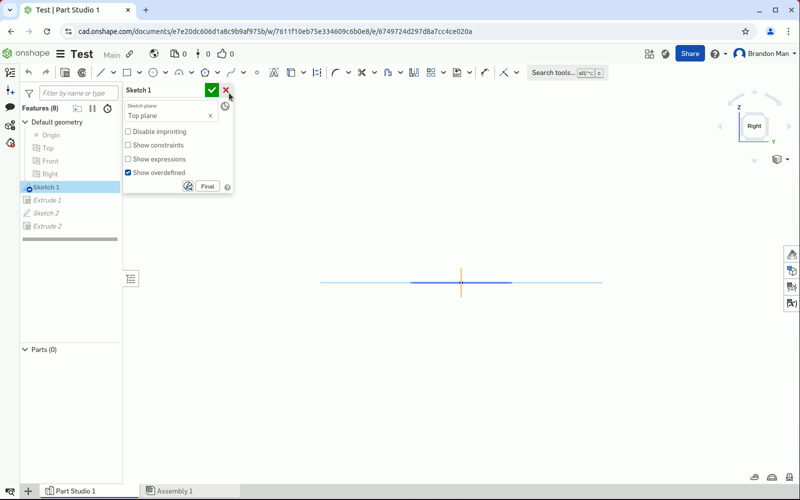
click(229, 92)
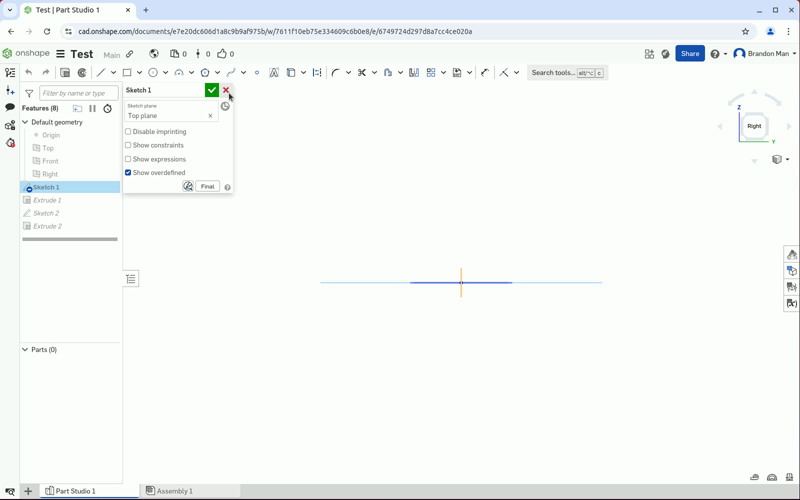
key(shift+s)
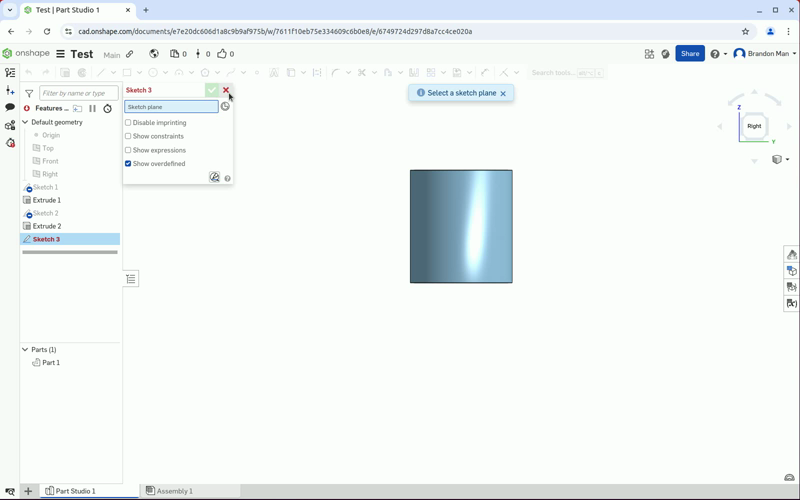
mouse_move(73, 176)
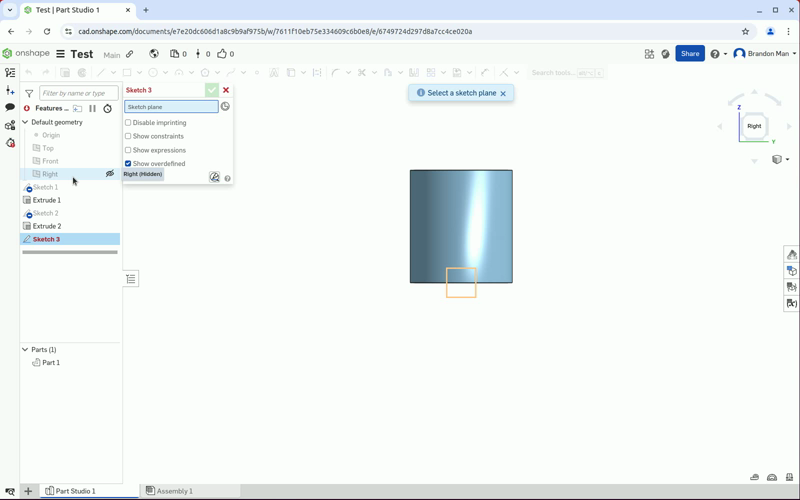
click(73, 176)
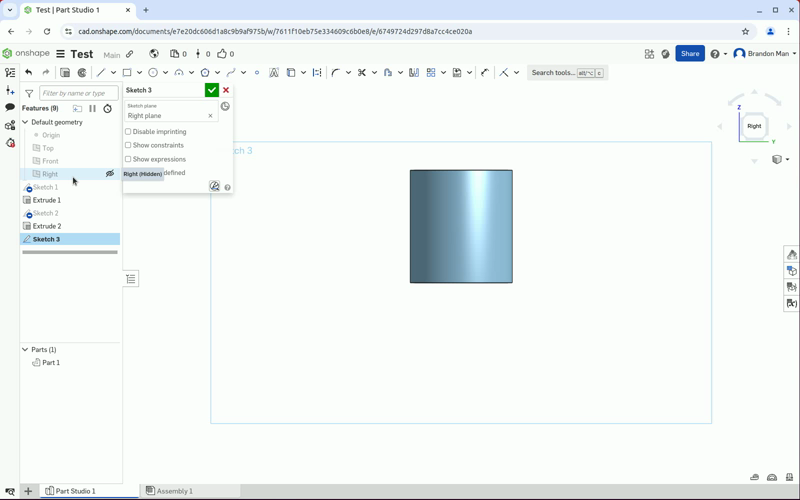
mouse_move(73, 352)
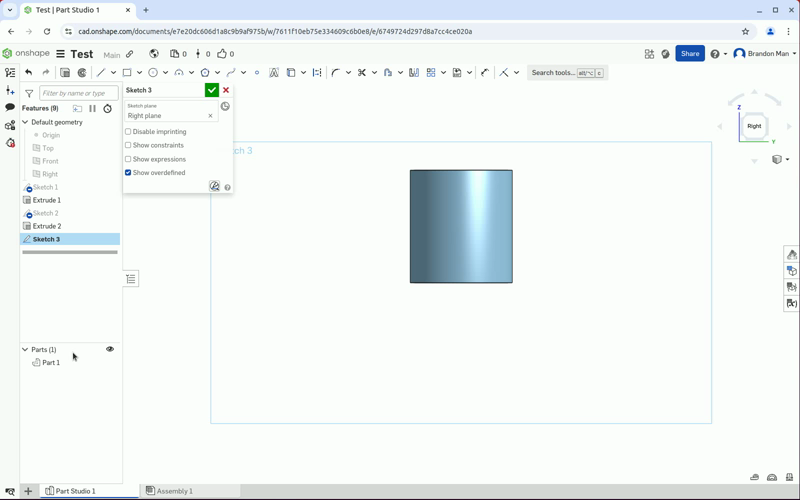
key(y)
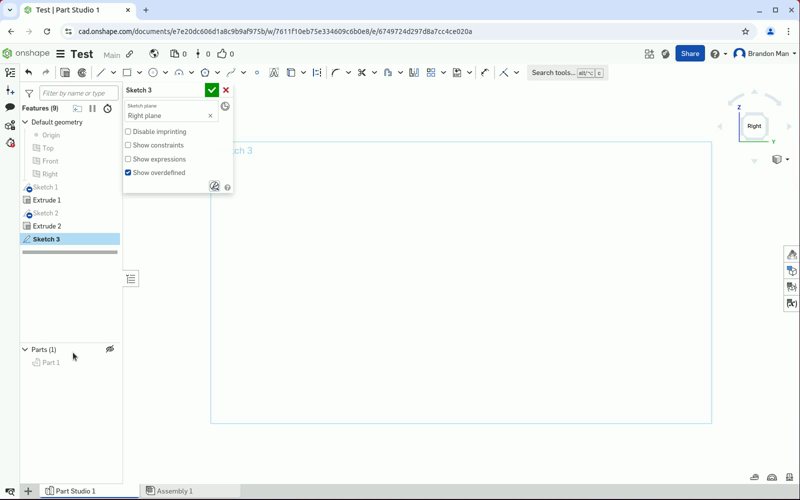
key(l)
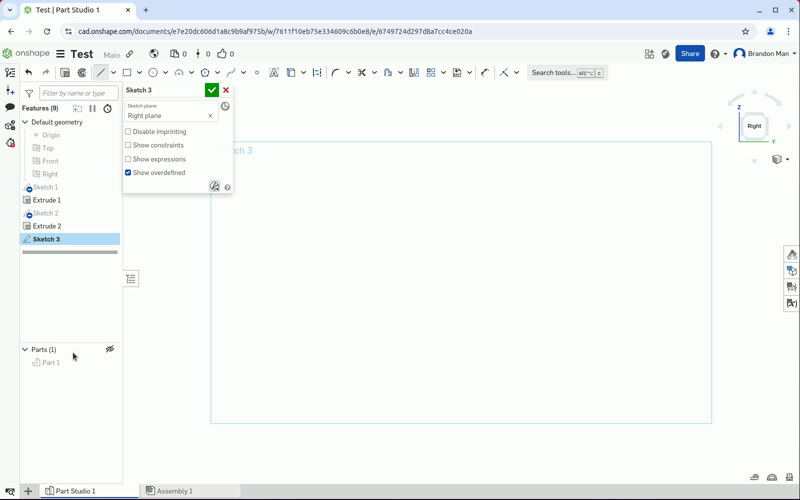
key_down(shift)
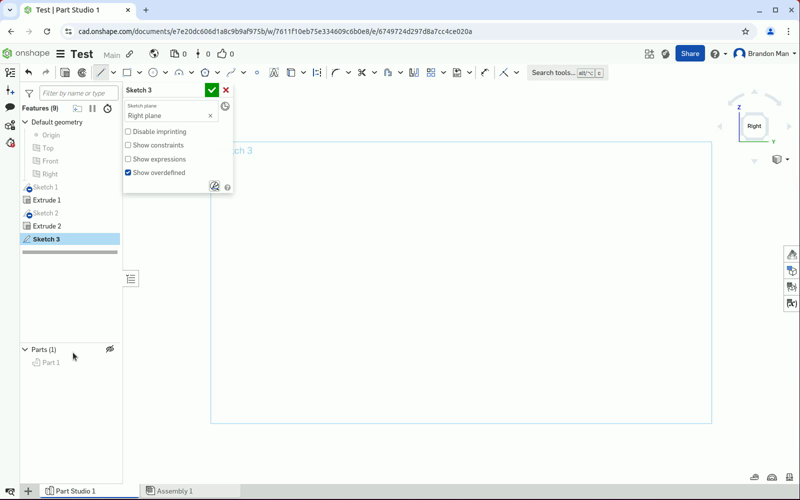
mouse_move(456, 199)
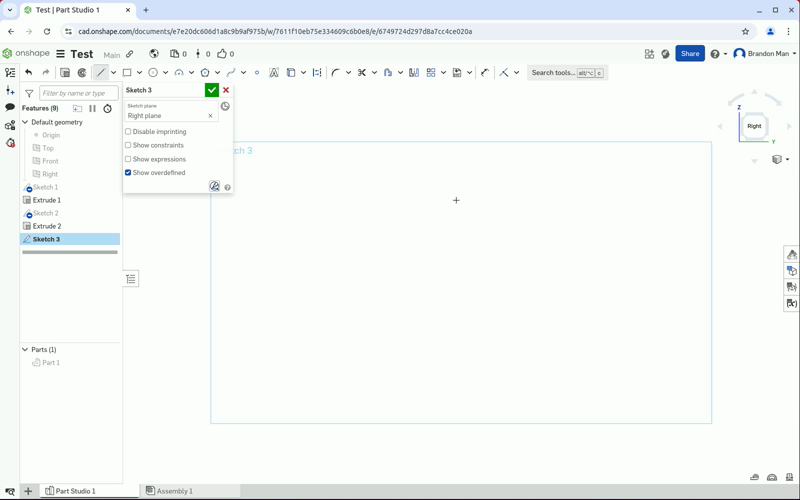
click(456, 199)
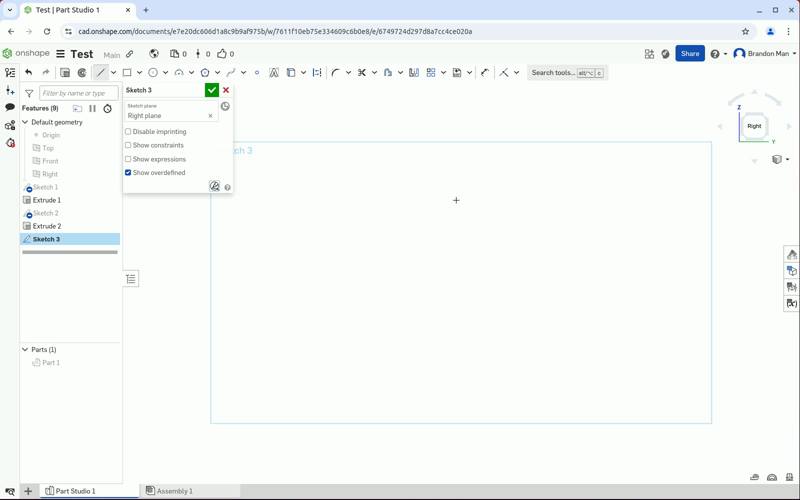
key_up(shift)
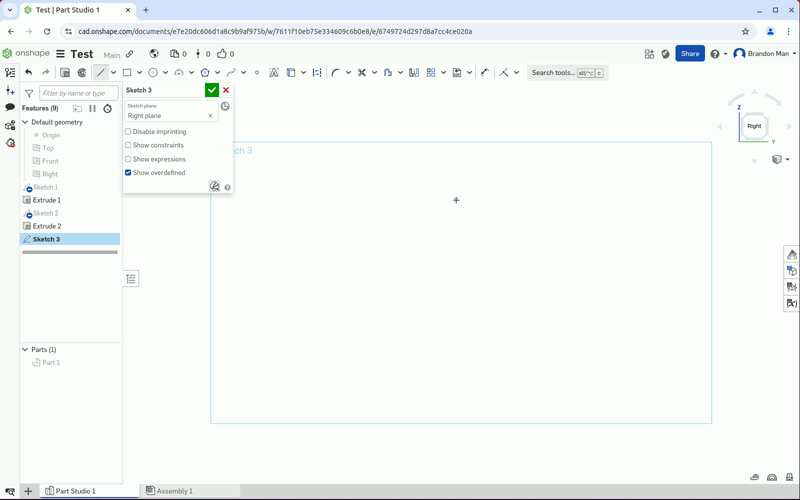
key_down(shift)
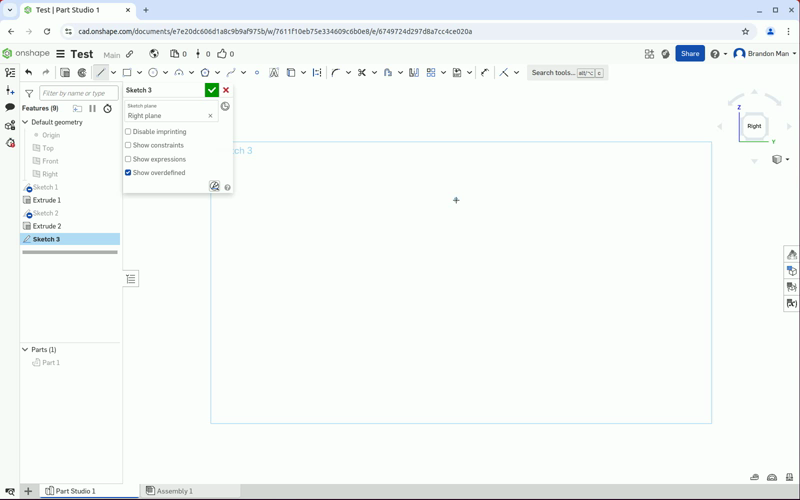
mouse_move(486, 199)
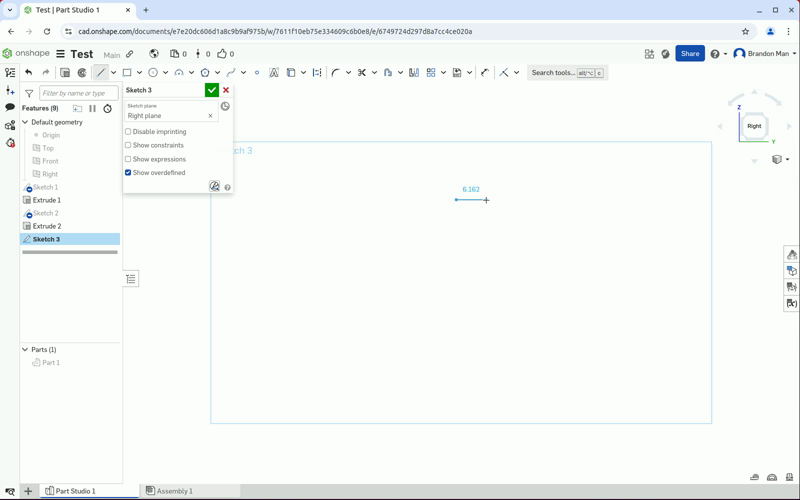
mouse_move(466, 199)
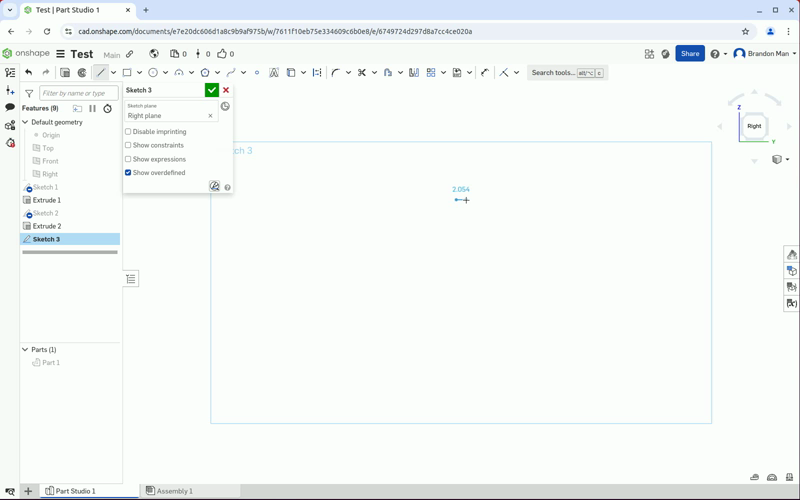
click(466, 199)
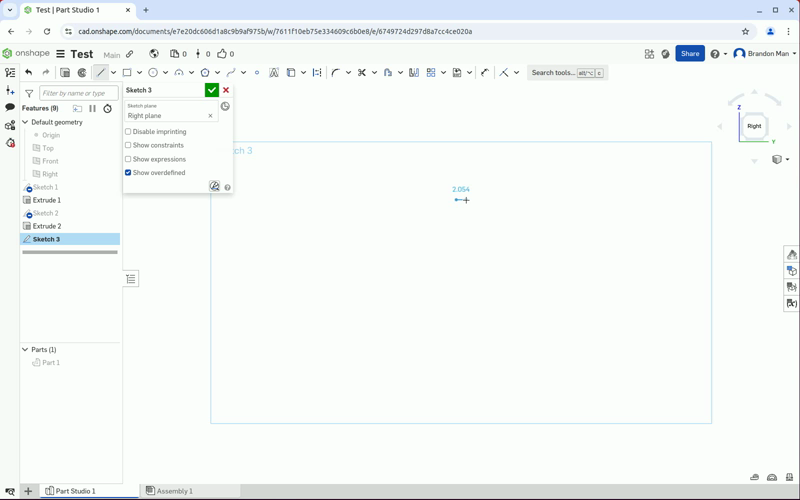
key_up(shift)
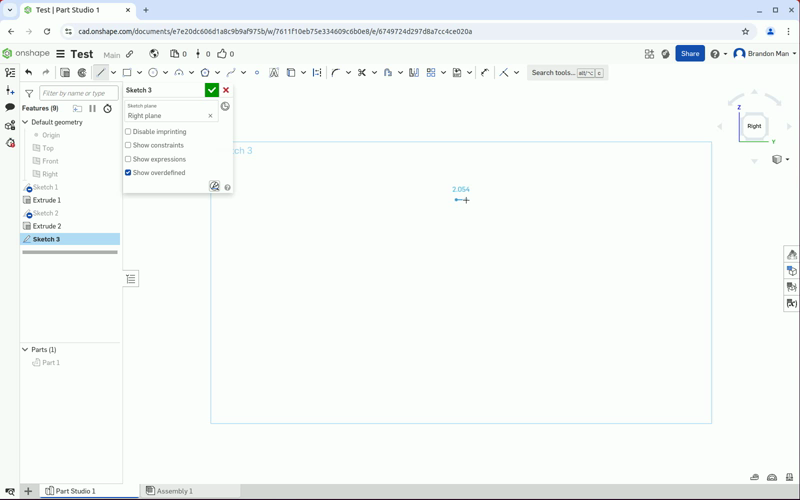
key_down(shift)
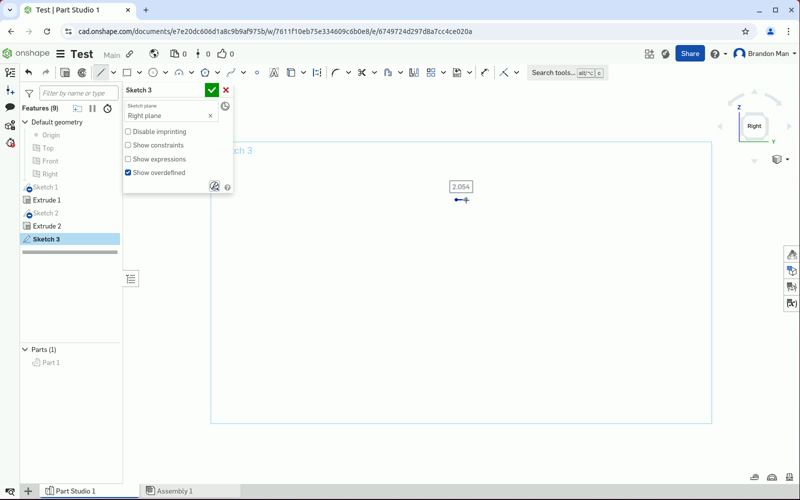
mouse_move(496, 199)
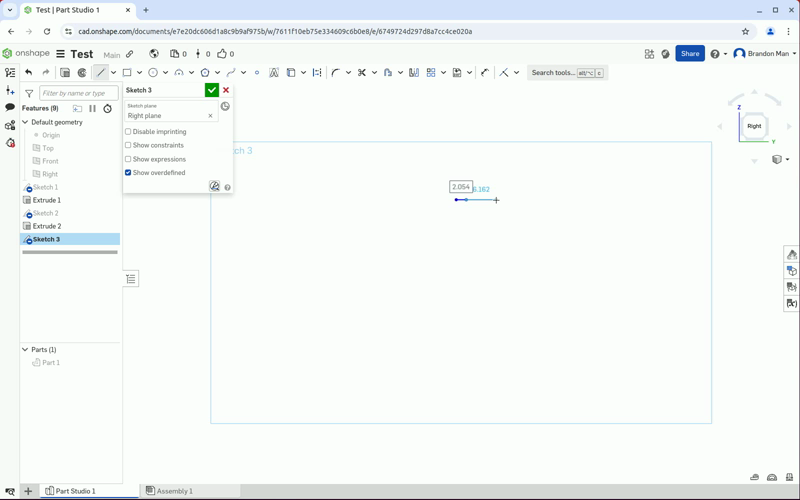
mouse_move(466, 177)
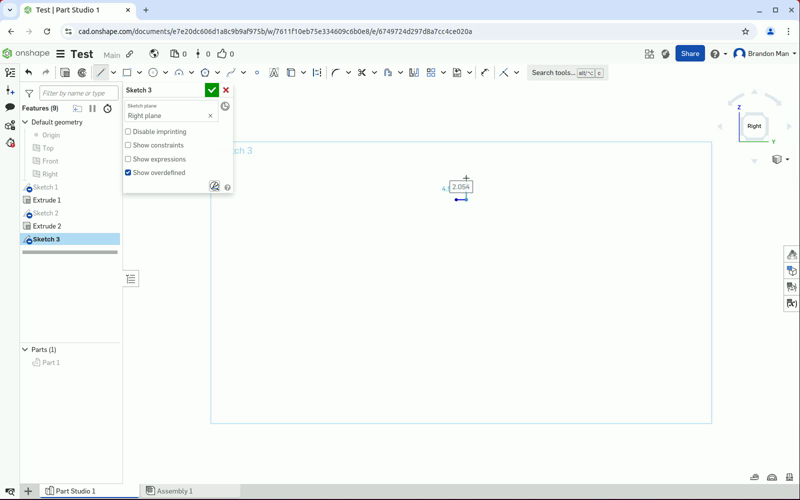
click(466, 177)
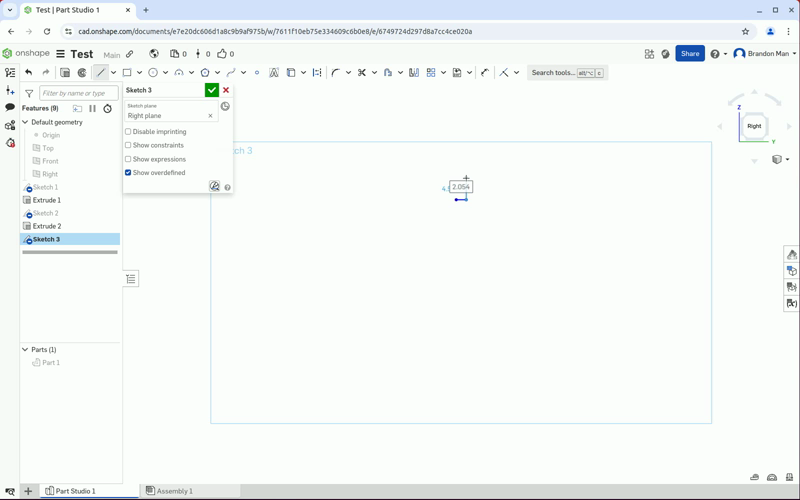
key_up(shift)
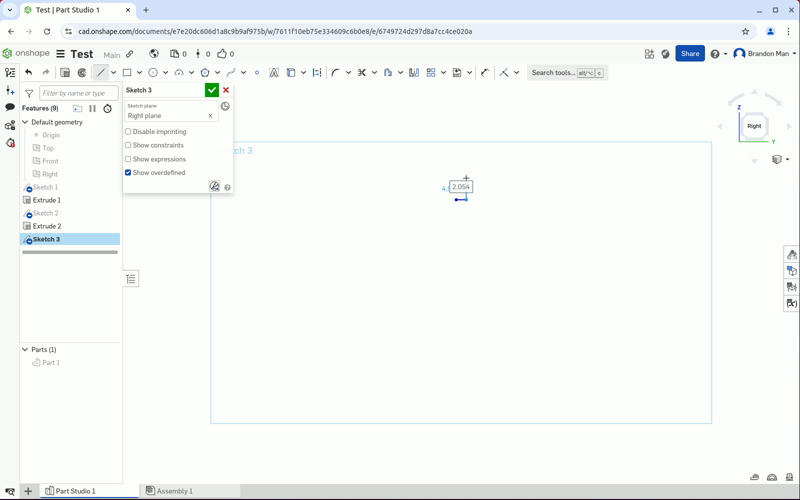
key_down(shift)
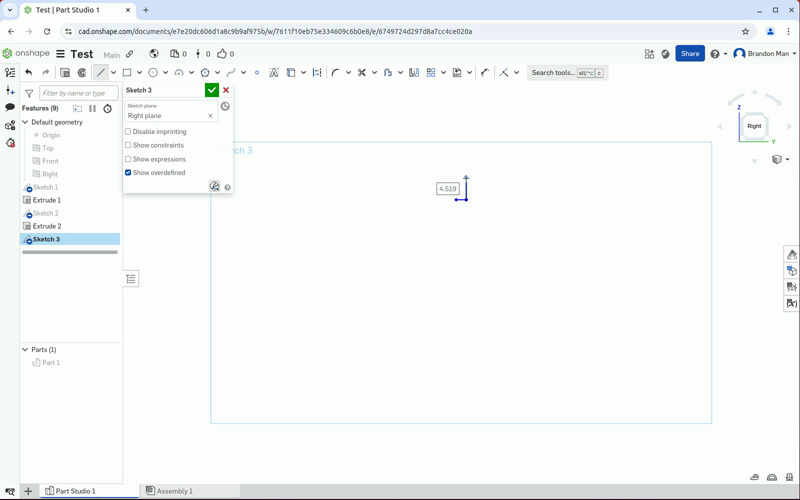
mouse_move(496, 177)
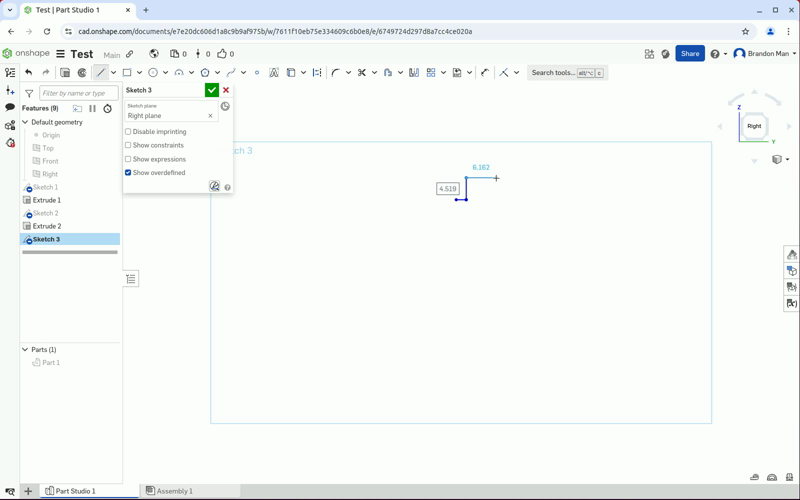
mouse_move(456, 177)
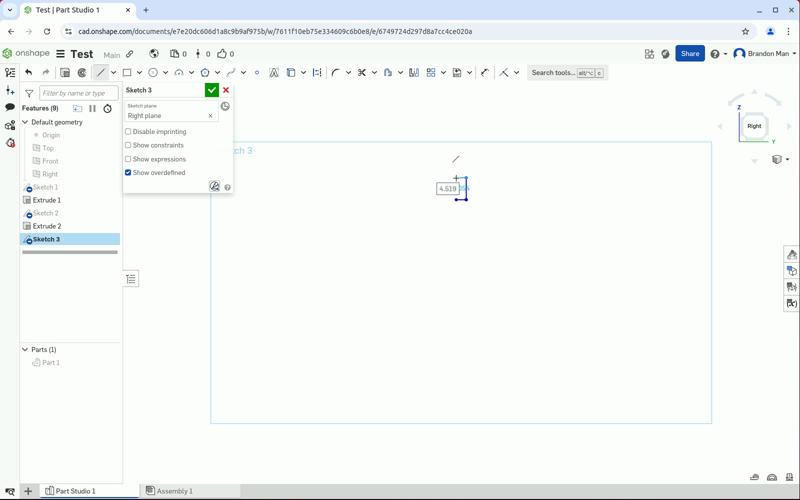
click(456, 177)
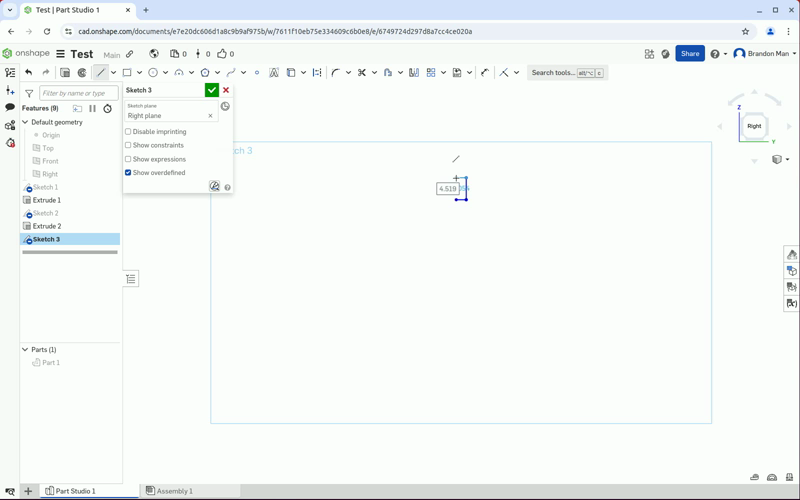
key_up(shift)
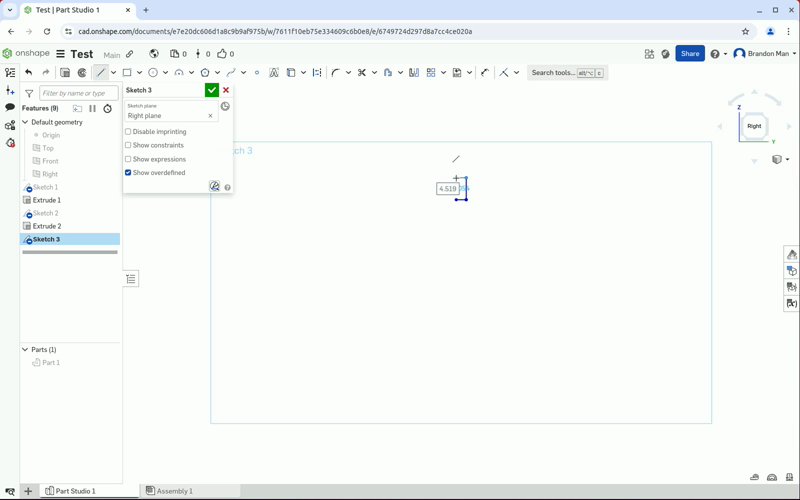
mouse_move(486, 177)
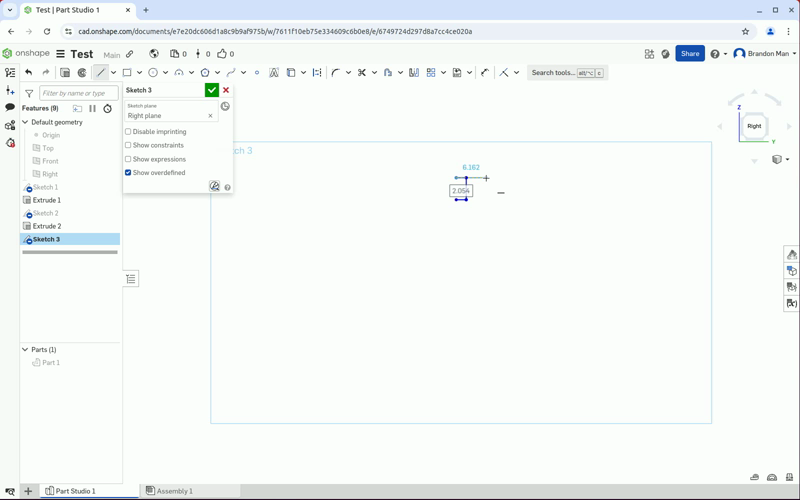
key_down(shift)
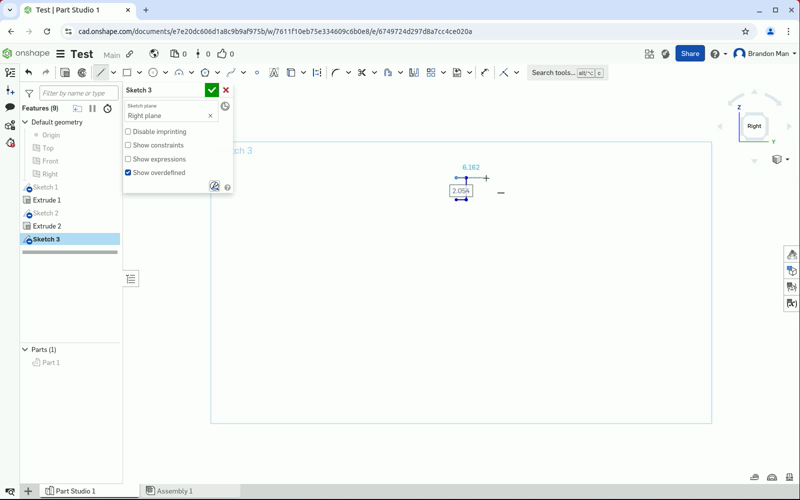
mouse_move(456, 199)
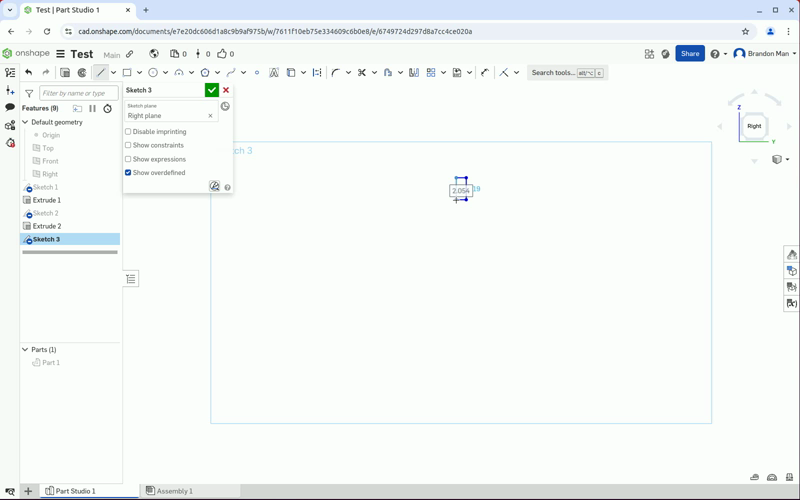
key_up(shift)
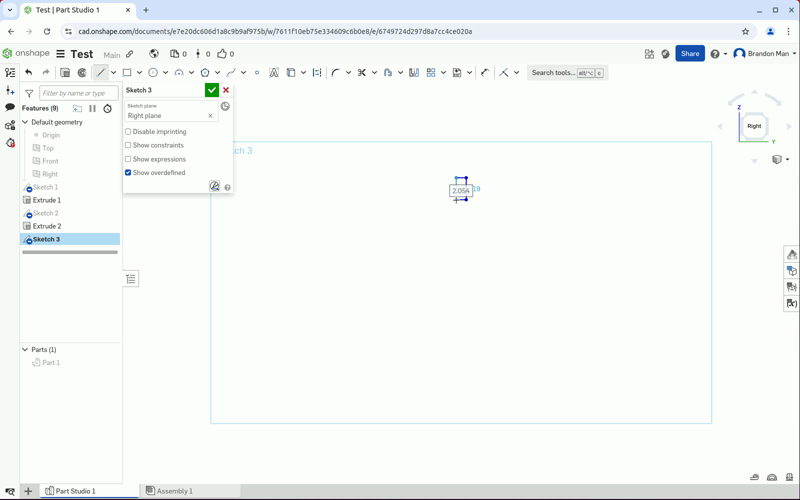
click(456, 199)
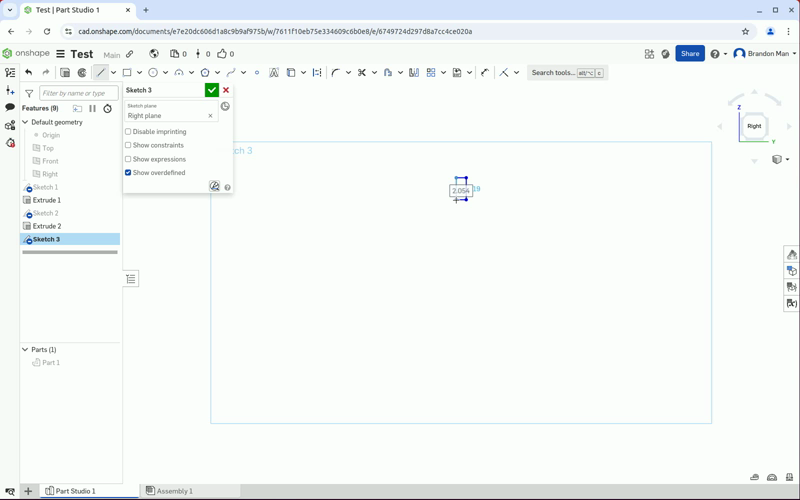
key(esc)
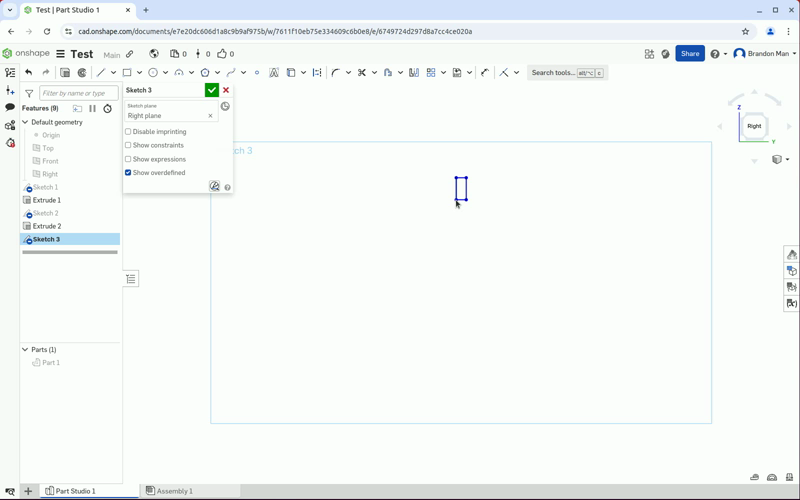
mouse_move(463, 183)
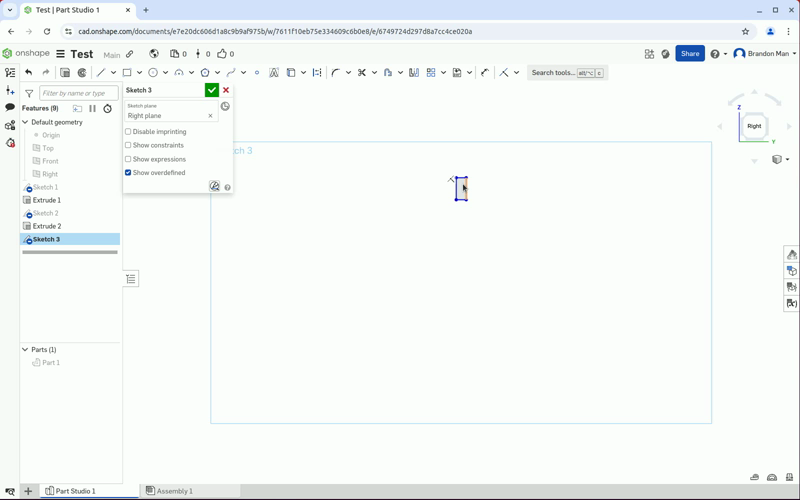
scroll(6)
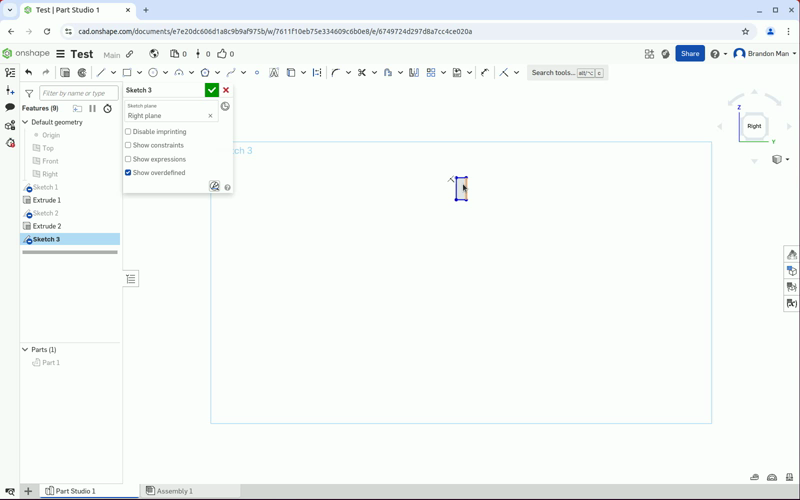
scroll(6)
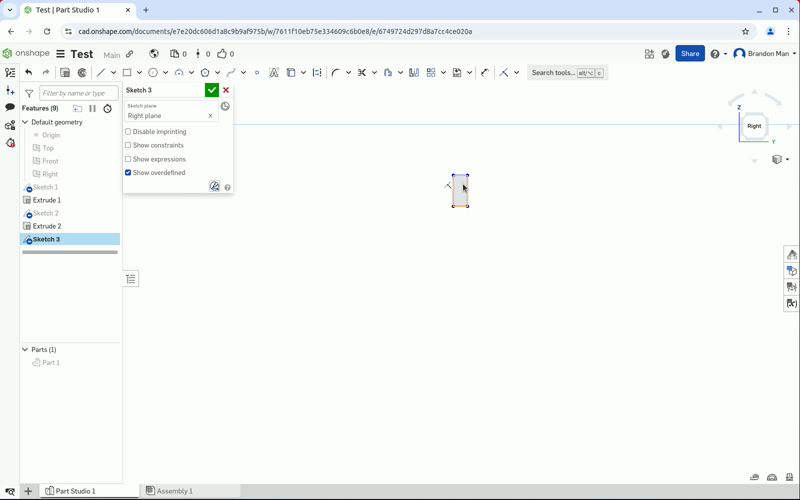
scroll(6)
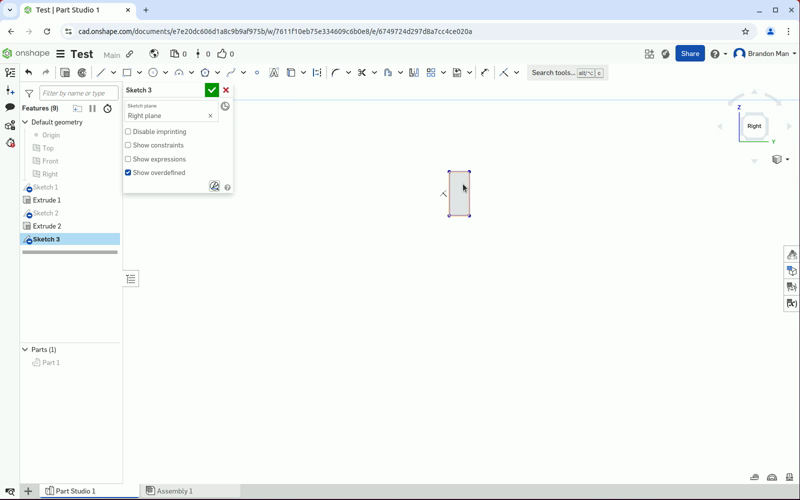
scroll(6)
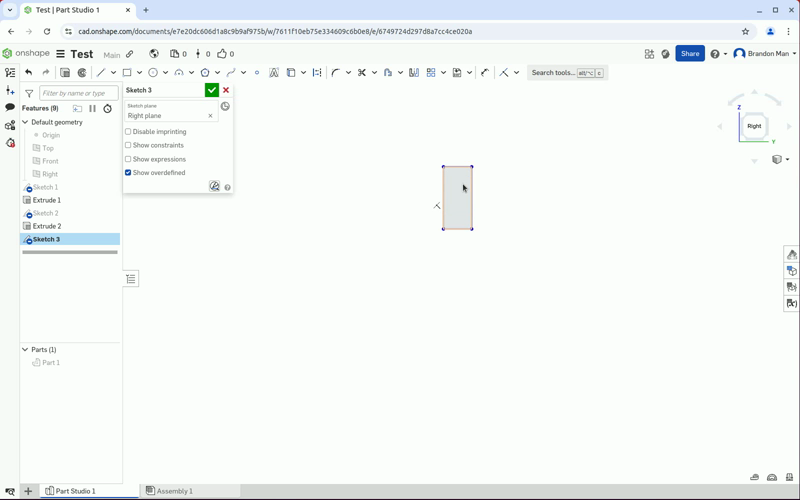
scroll(6)
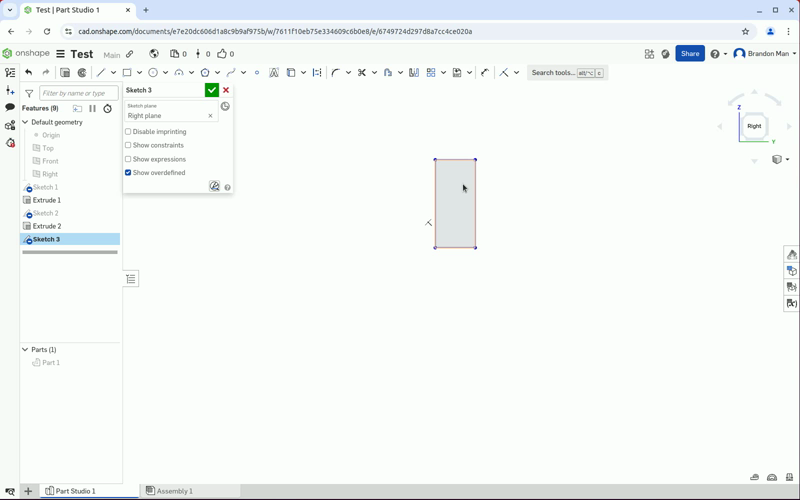
scroll(6)
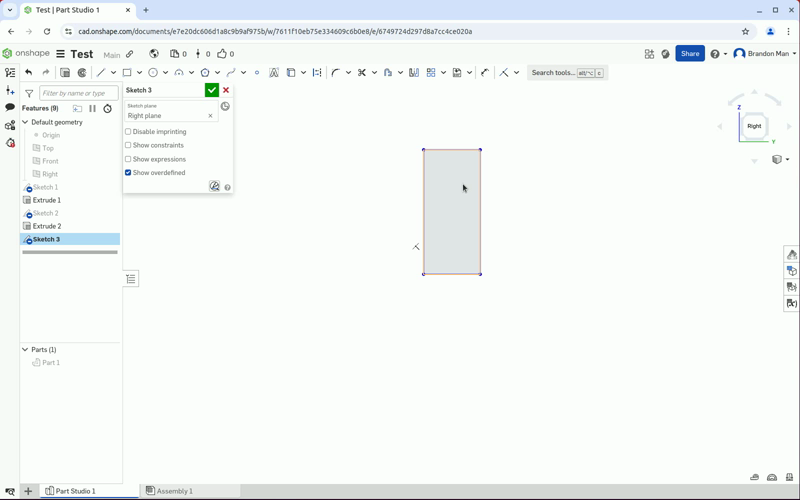
scroll(6)
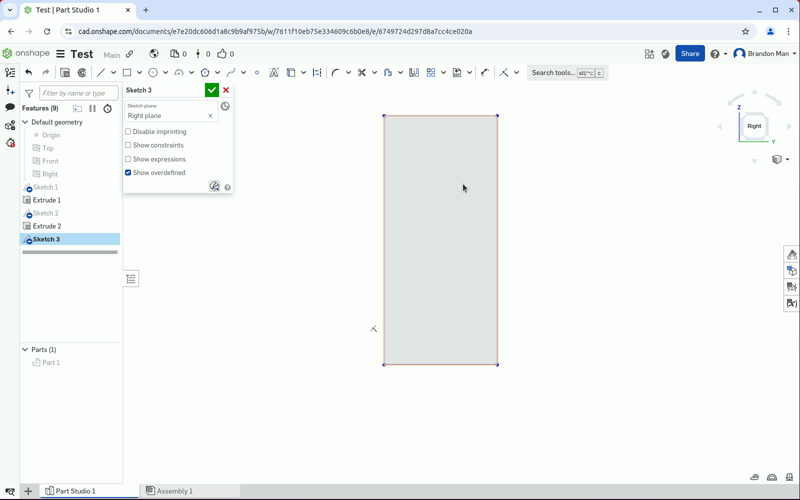
click(463, 183)
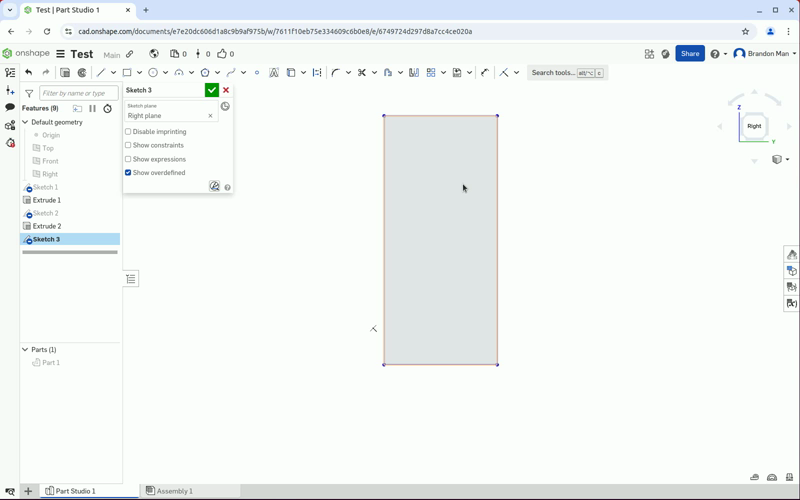
scroll(-6)
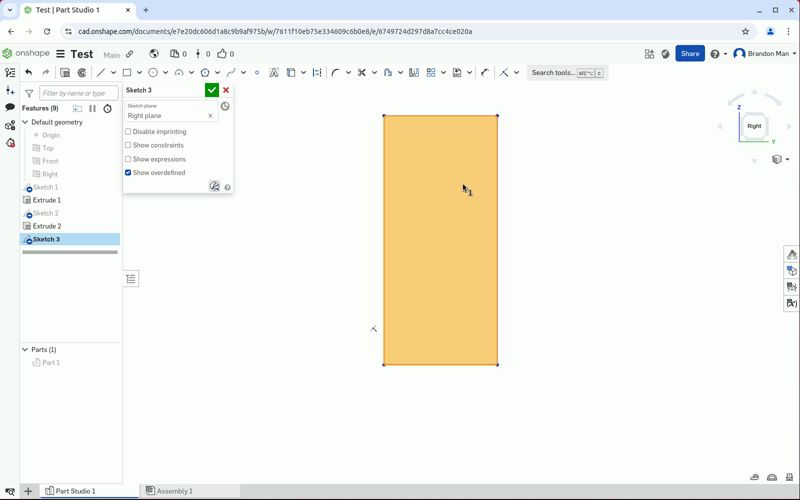
scroll(-6)
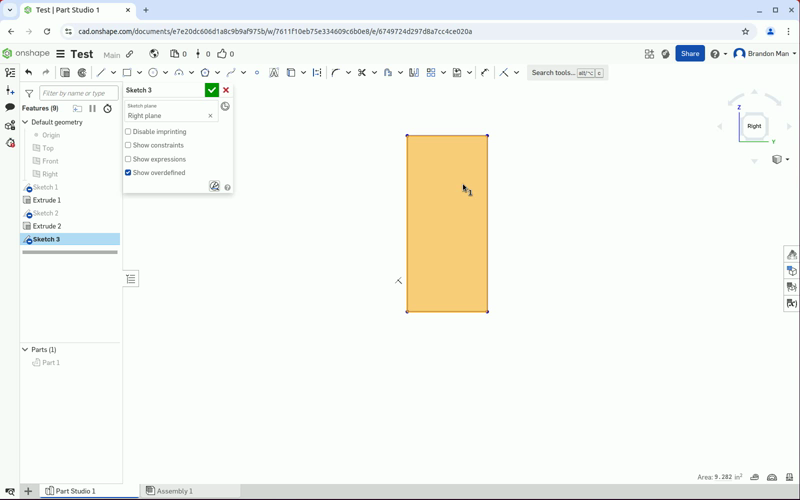
scroll(-6)
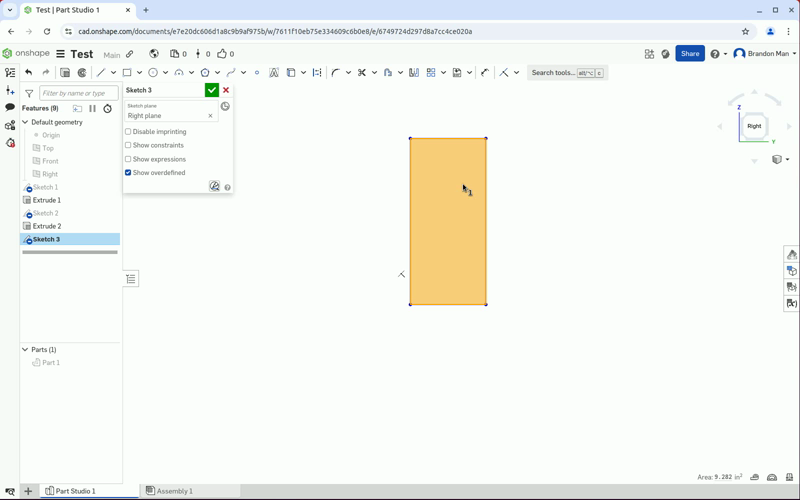
scroll(-6)
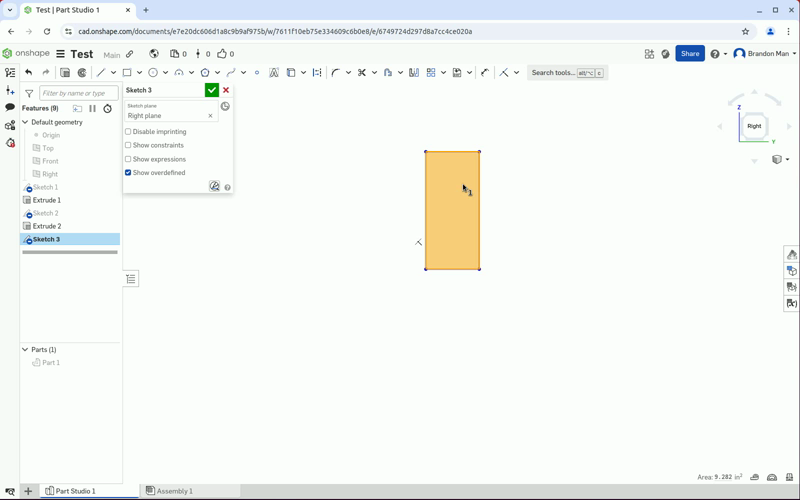
scroll(-6)
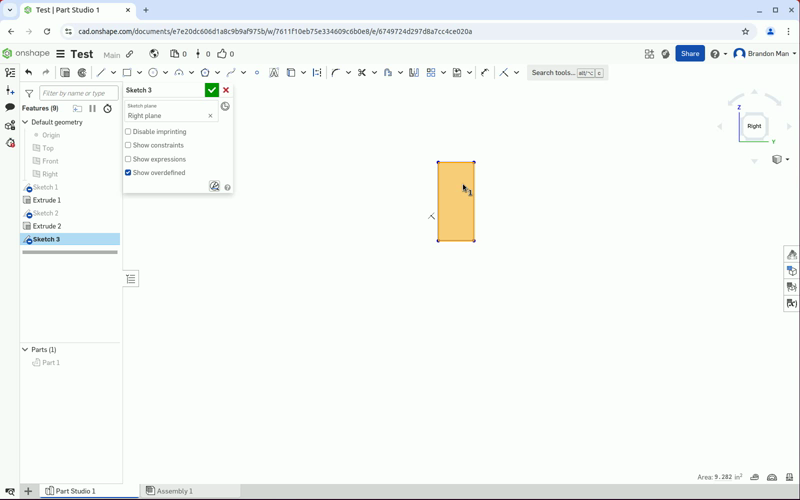
scroll(-6)
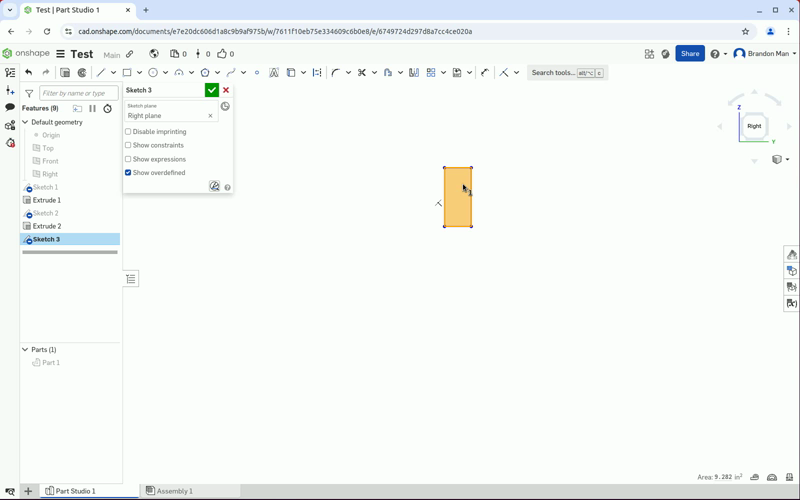
scroll(-6)
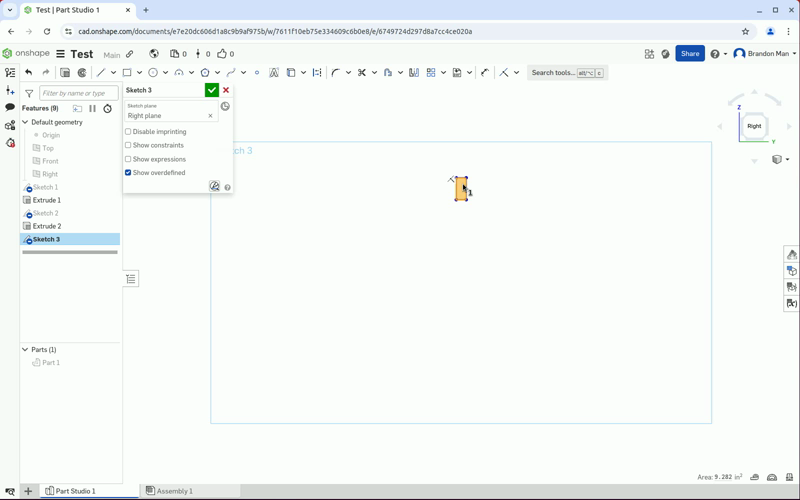
mouse_move(73, 352)
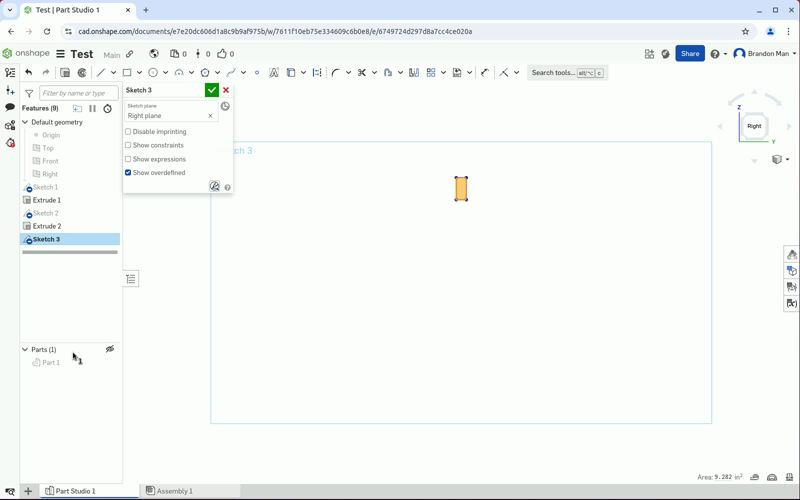
key(shift+y)
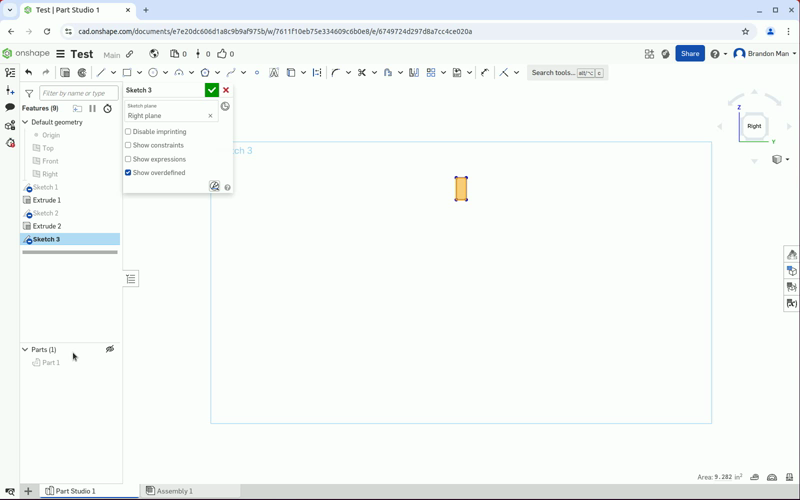
key(shift+e)
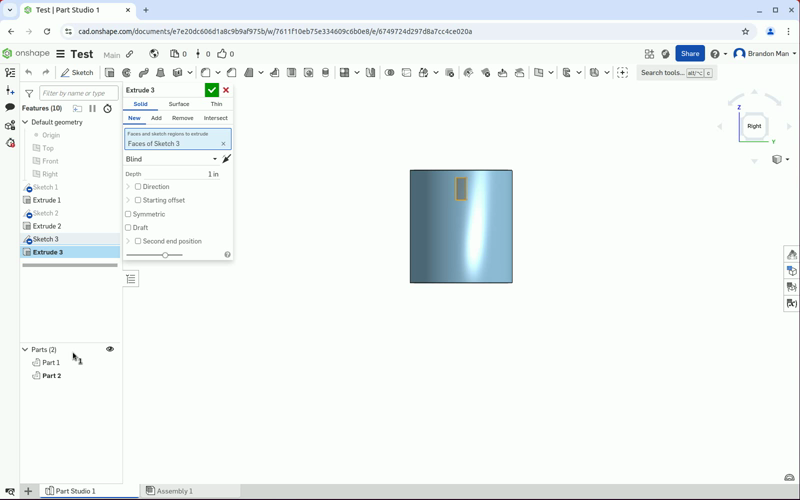
mouse_move(143, 106)
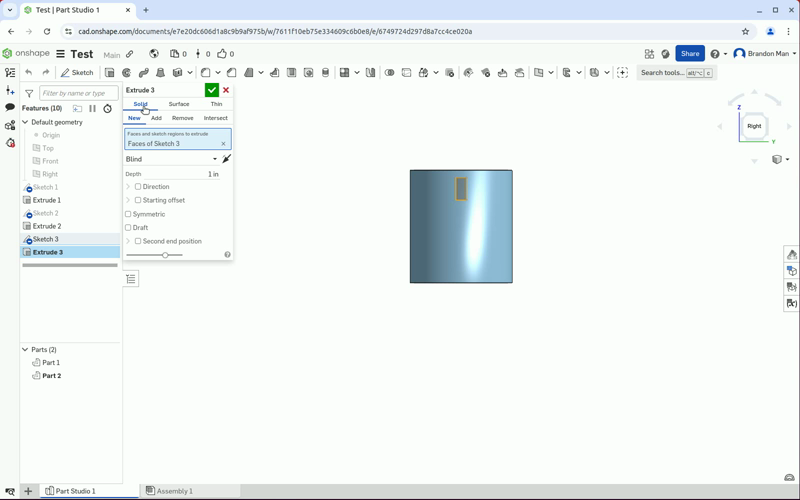
click(143, 106)
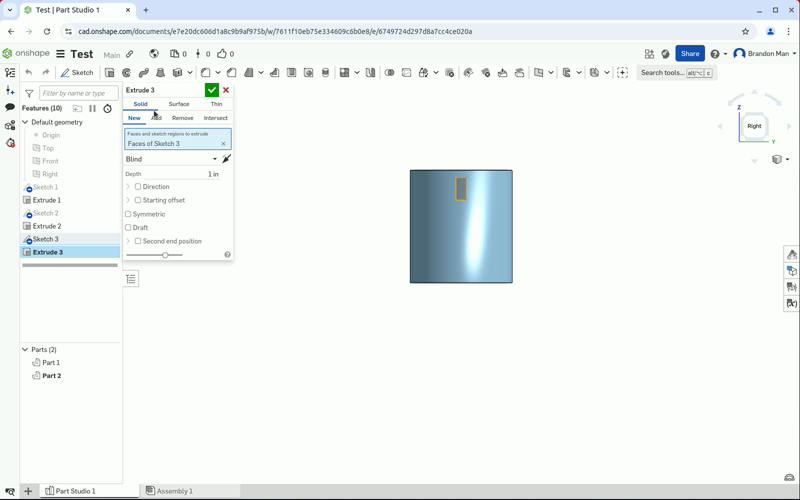
mouse_move(186, 120)
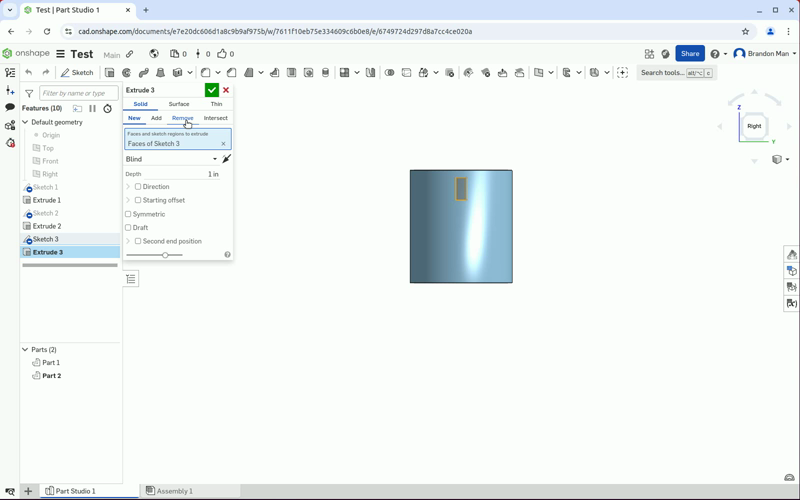
click(186, 120)
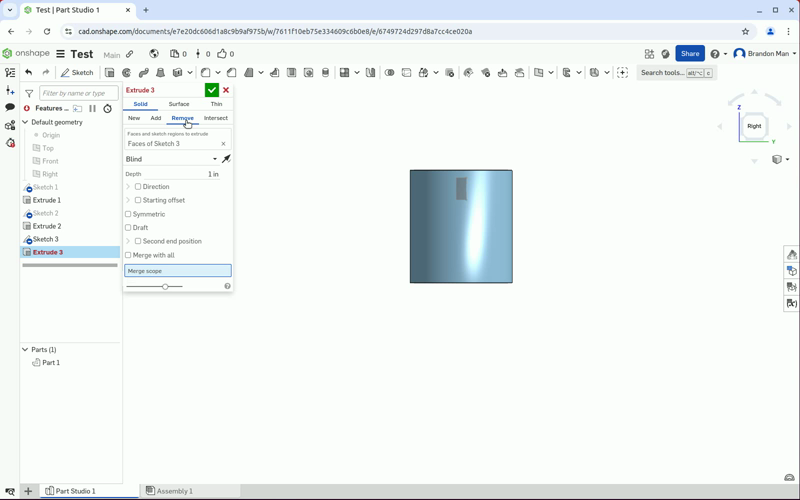
key(tab, 4)
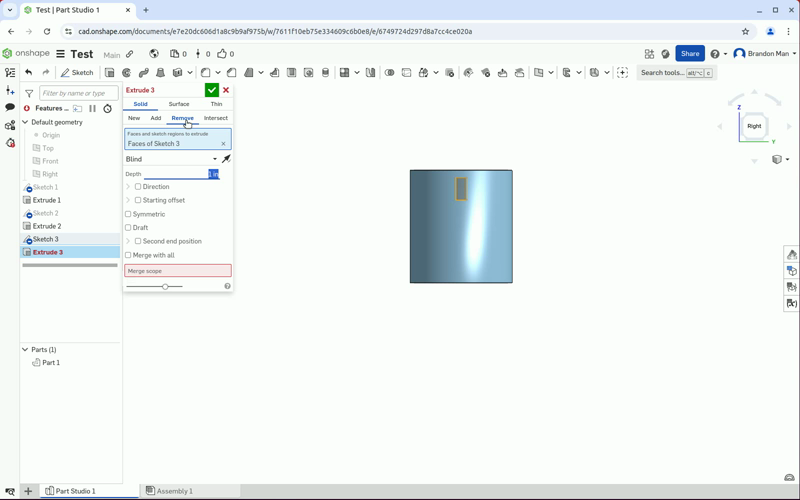
text(11.554)
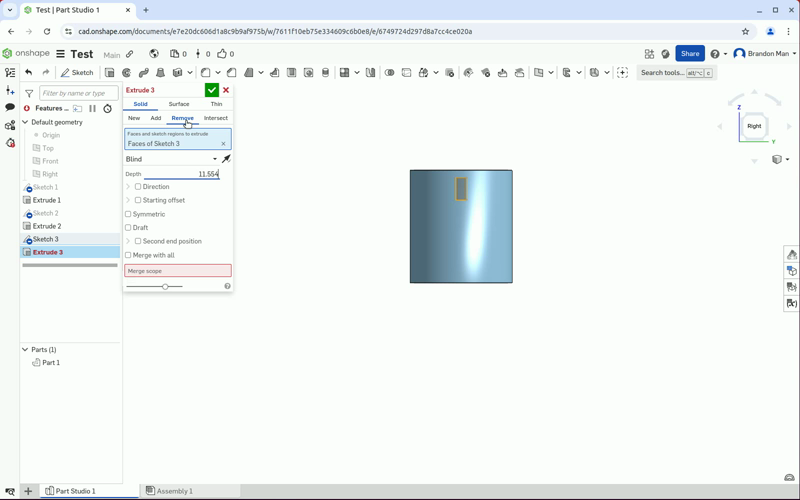
key(tab, 6)
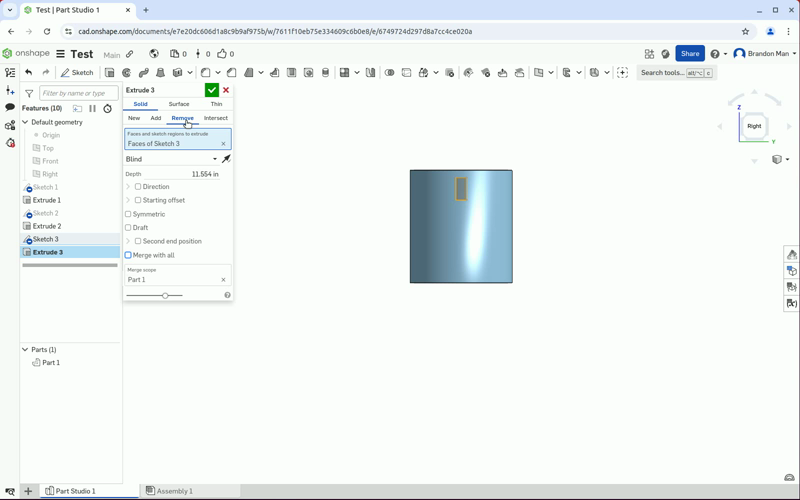
key(space)
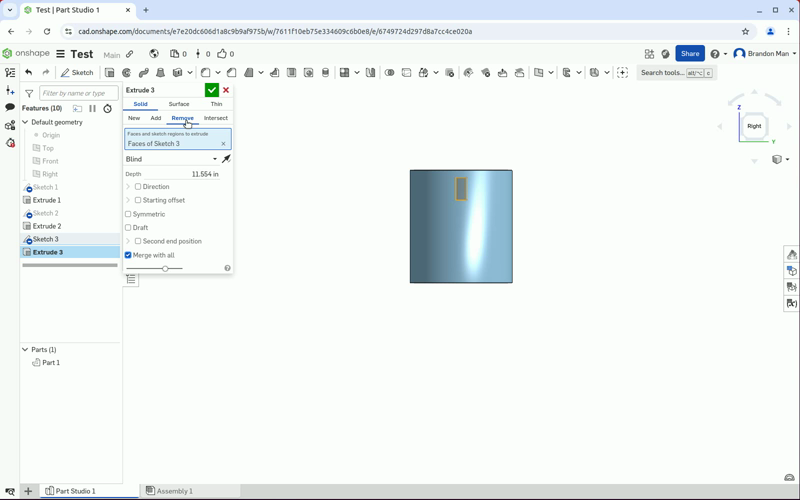
key(enter)
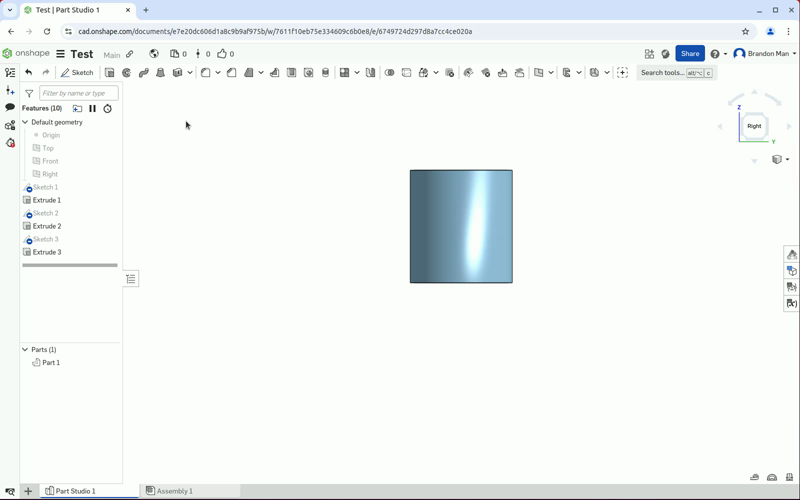
key(shift+h)
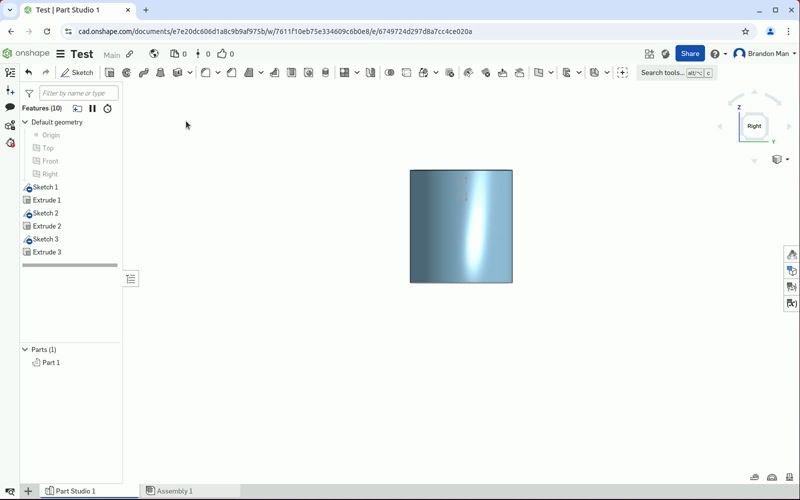
key(shift+h)
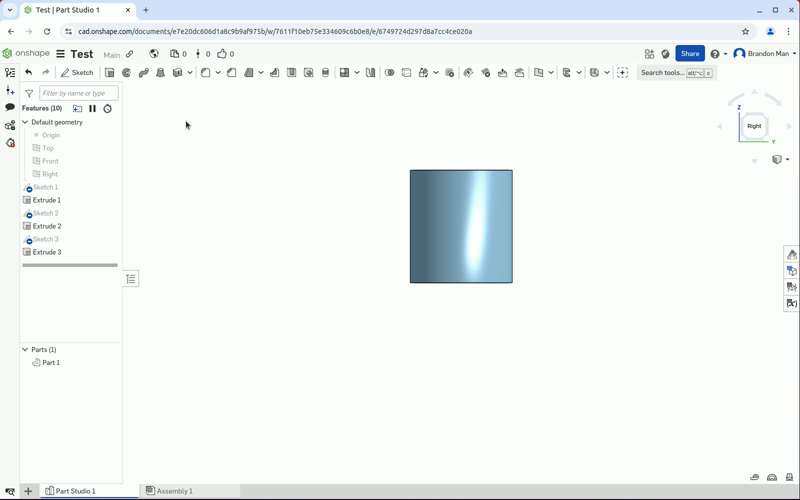
mouse_move(73, 189)
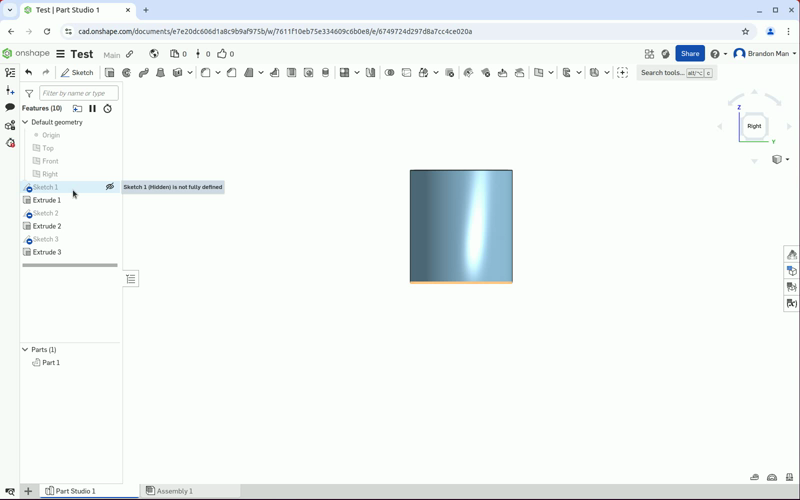
click(73, 189)
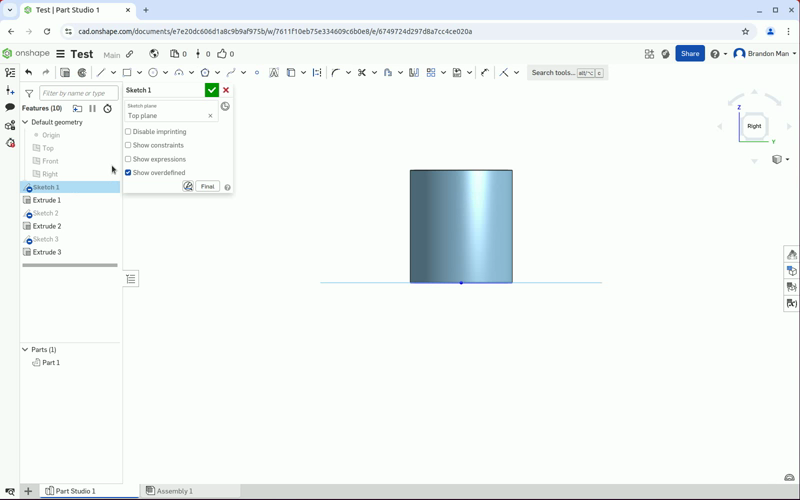
mouse_move(229, 92)
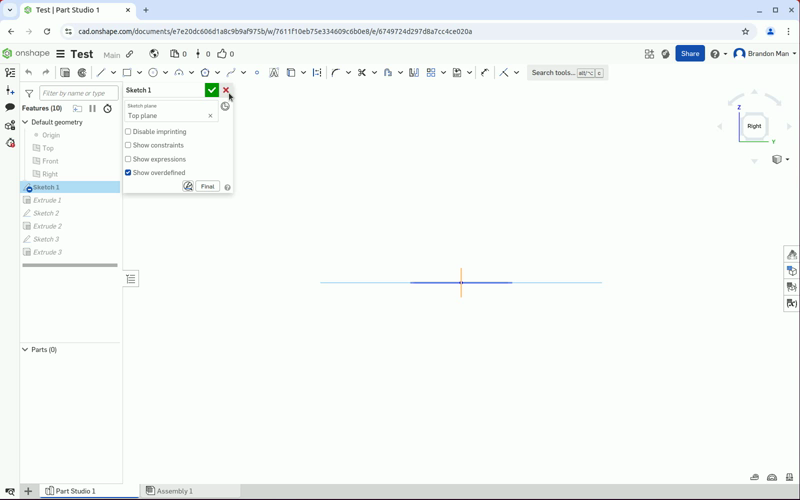
click(229, 92)
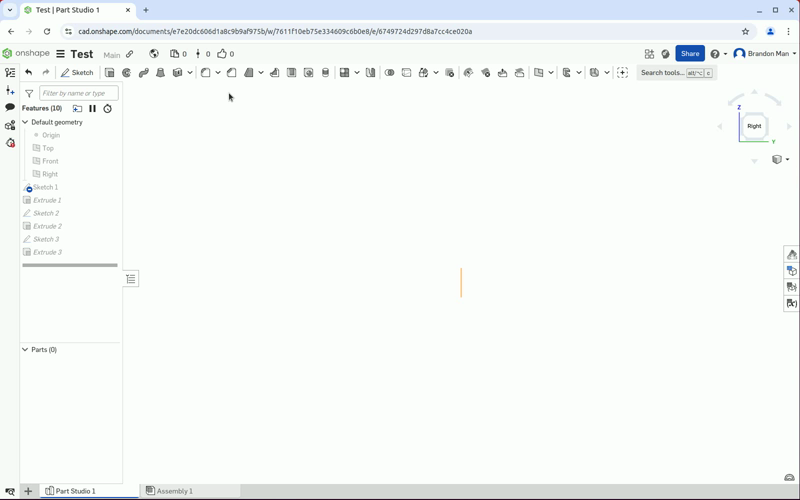
mouse_move(73, 352)
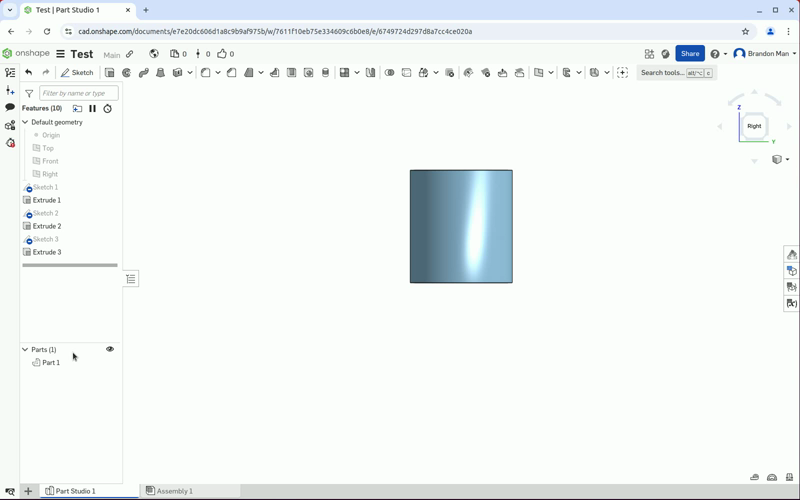
key(y)
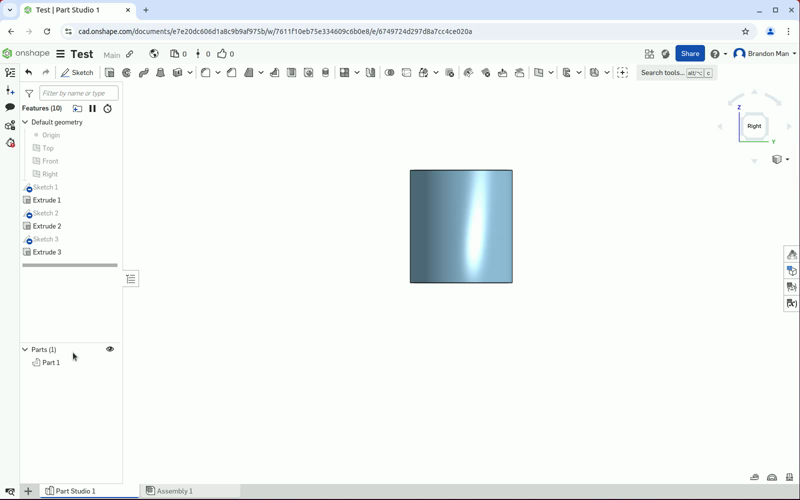
key(shift+p)
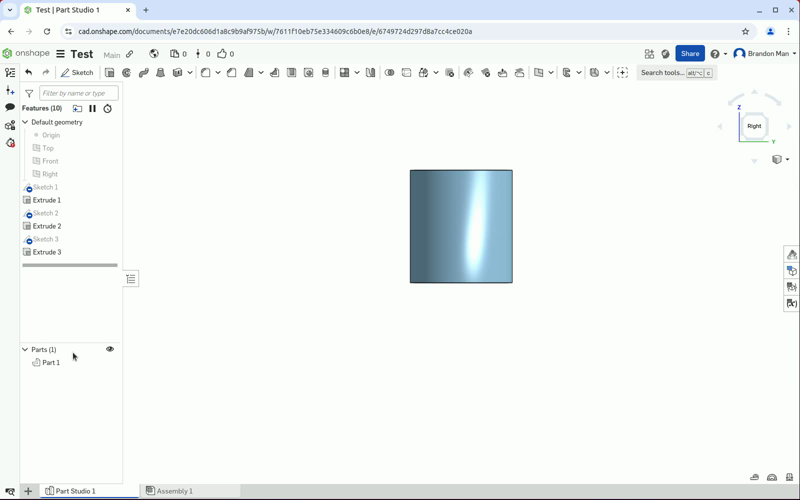
key(space)
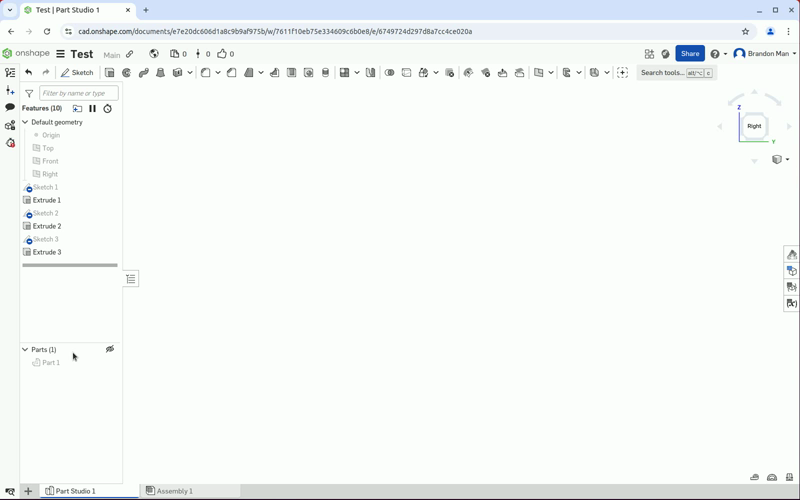
key_down(shift)
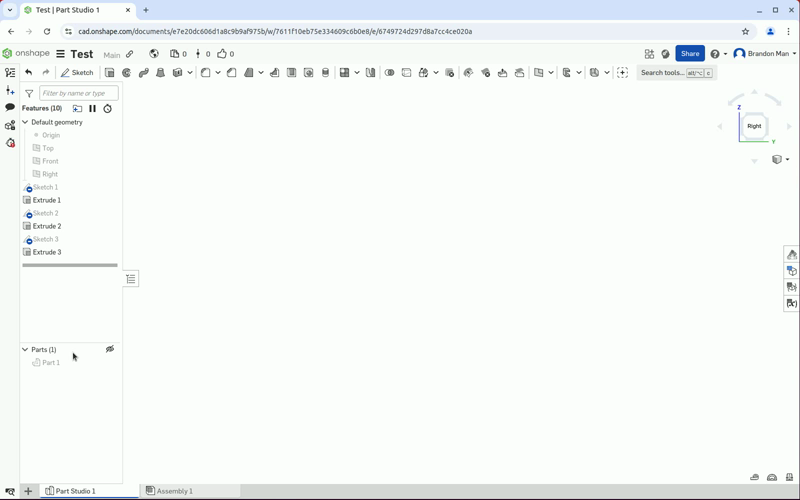
key(right)
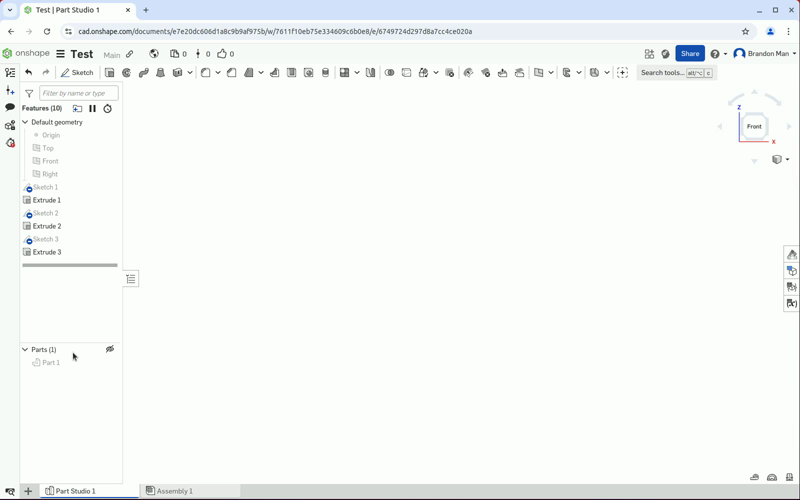
key_up(shift)
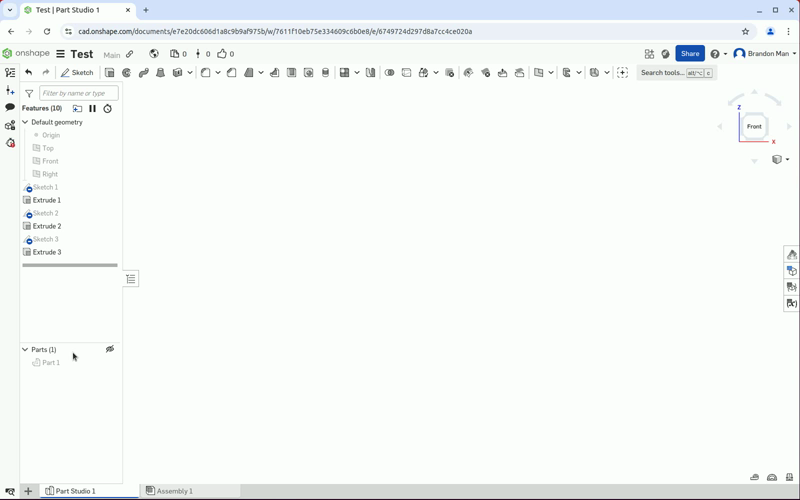
key(space)
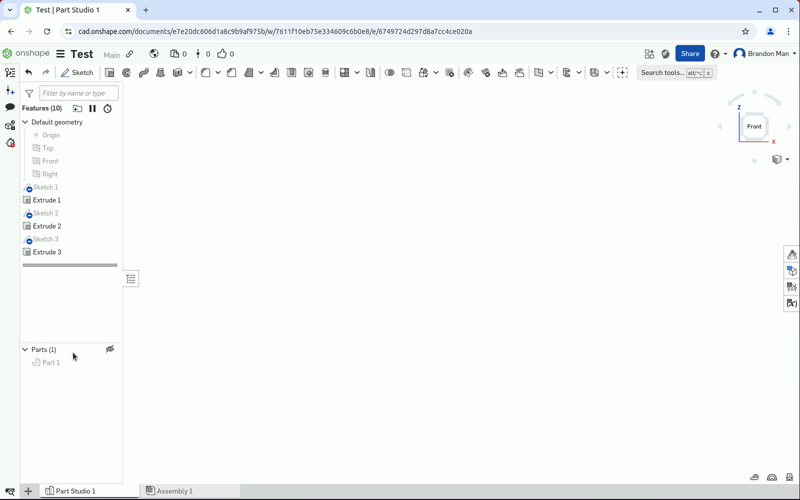
key_down(shift)
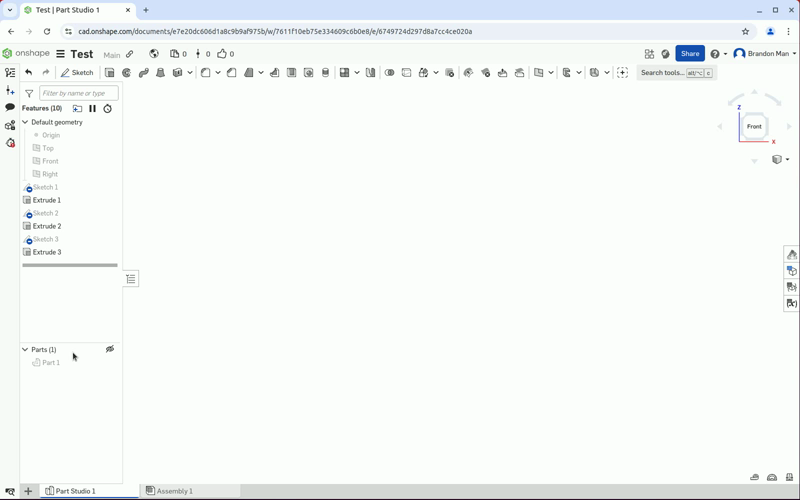
key(down)
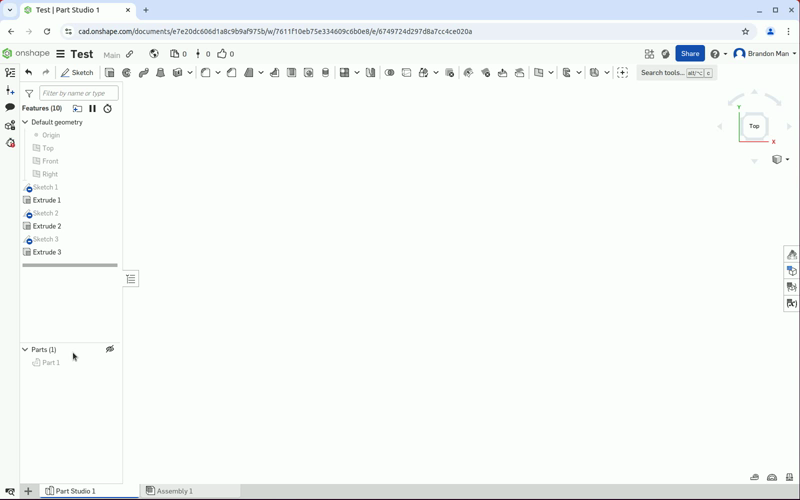
key_up(shift)
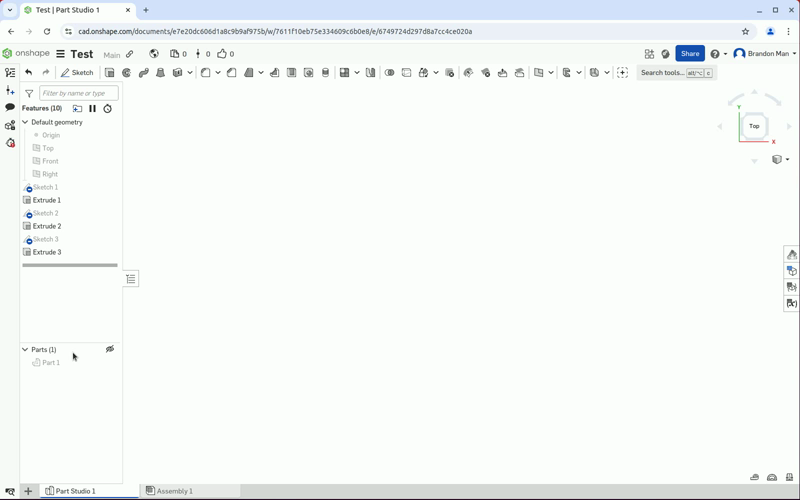
mouse_move(73, 352)
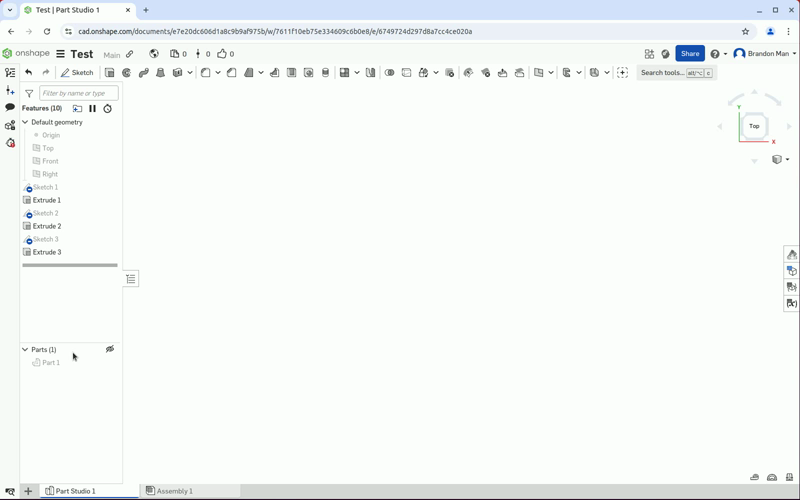
key(shift+y)
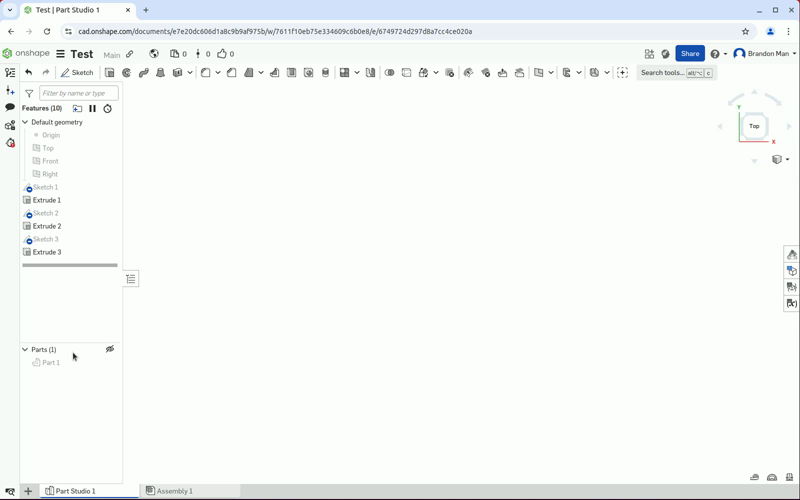
key(shift+s)
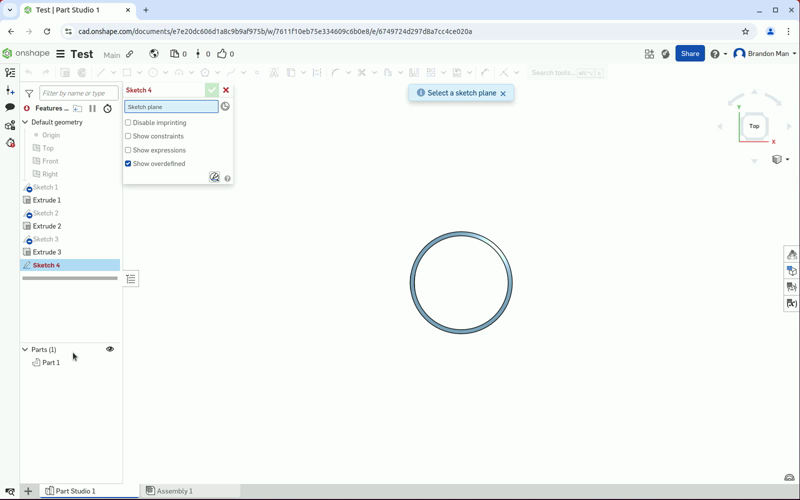
mouse_move(73, 150)
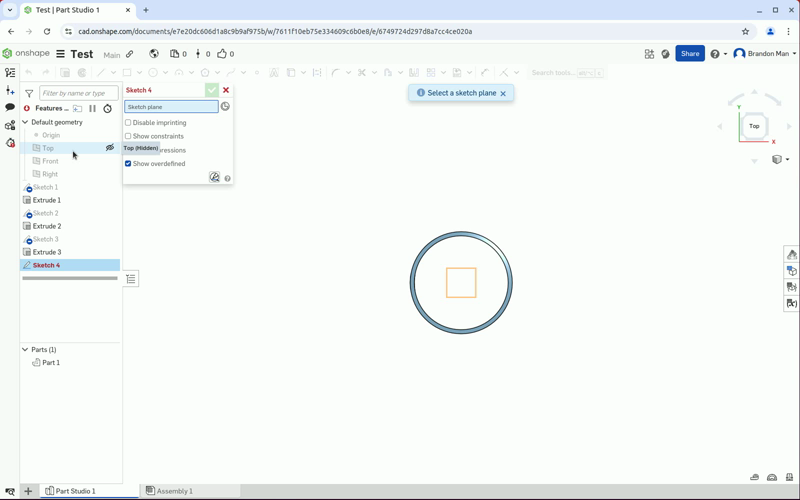
click(73, 150)
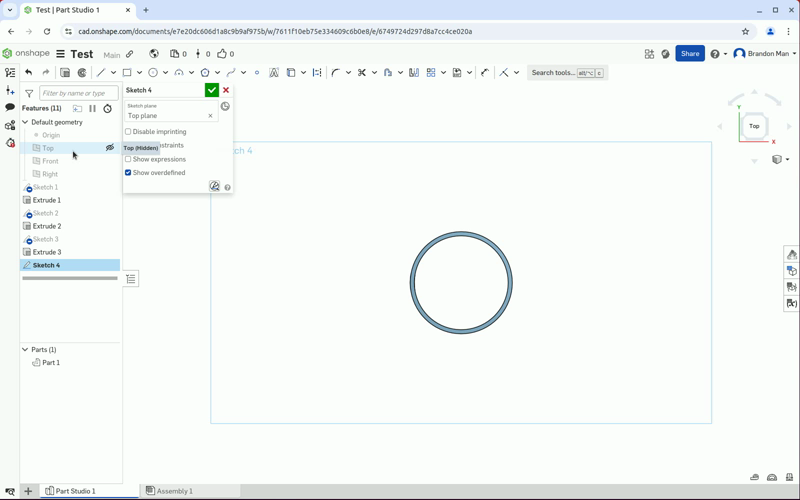
mouse_move(73, 352)
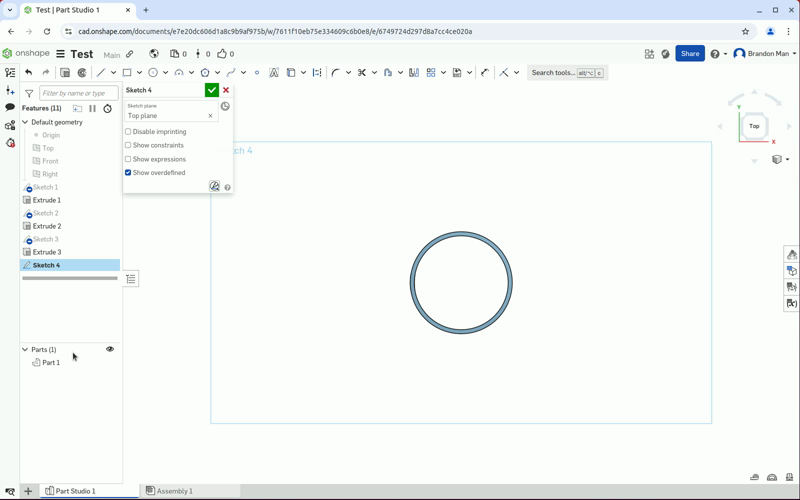
key(y)
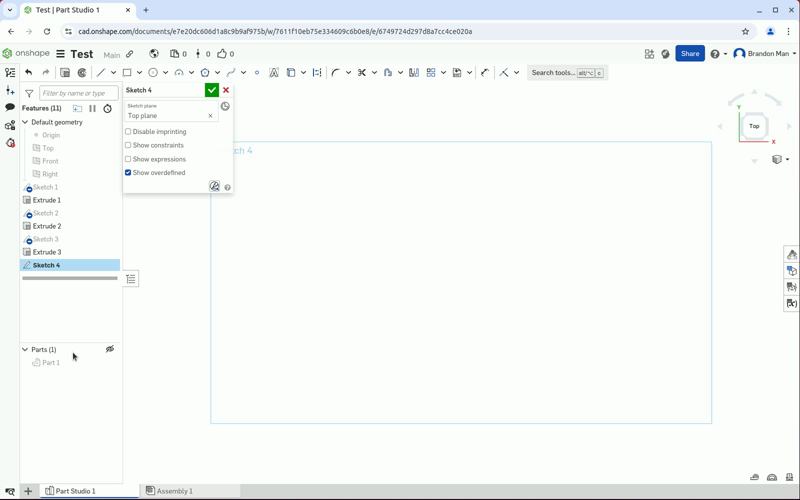
key(c)
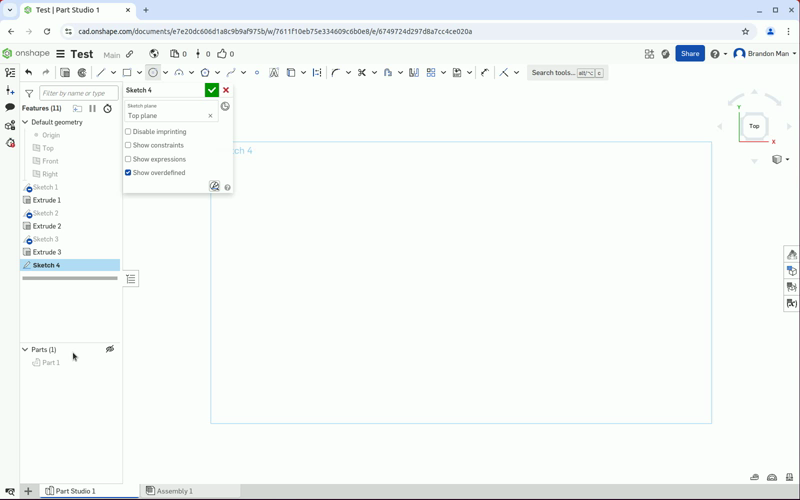
key_down(shift)
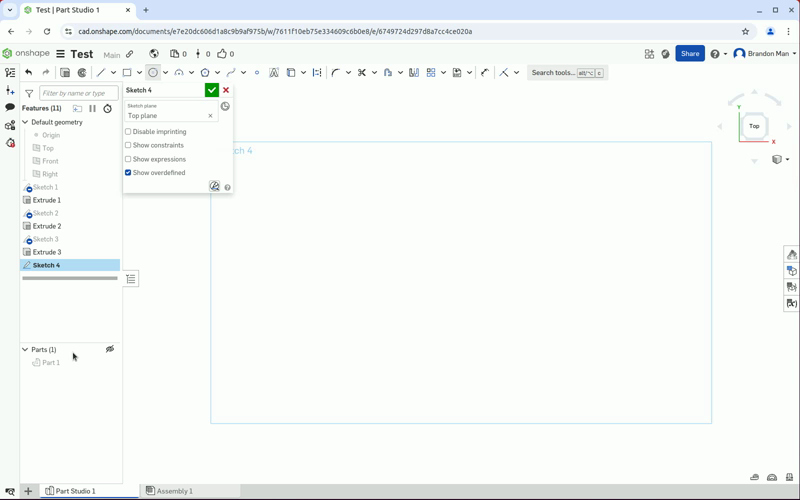
mouse_move(461, 282)
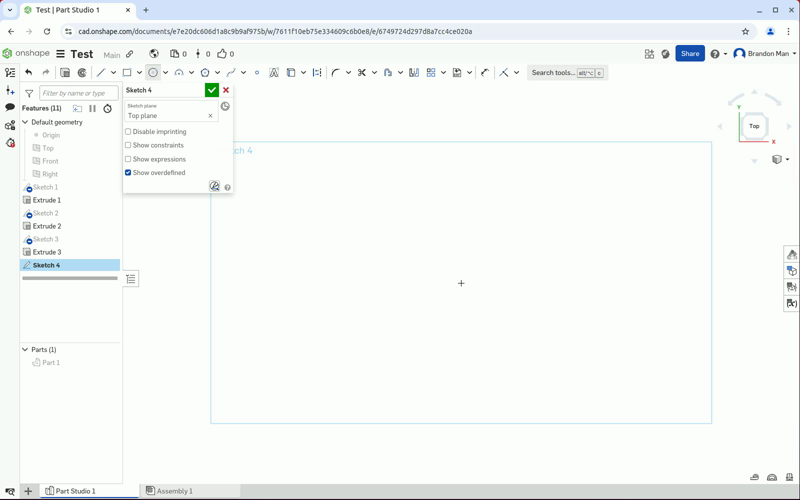
click(461, 282)
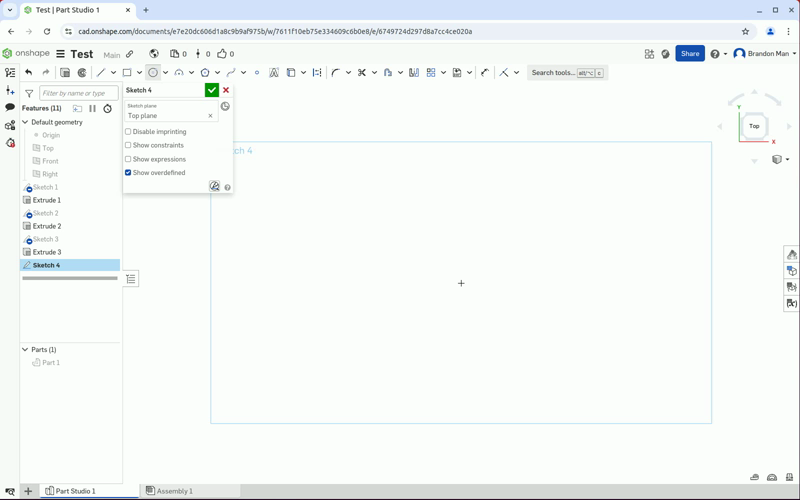
key_up(shift)
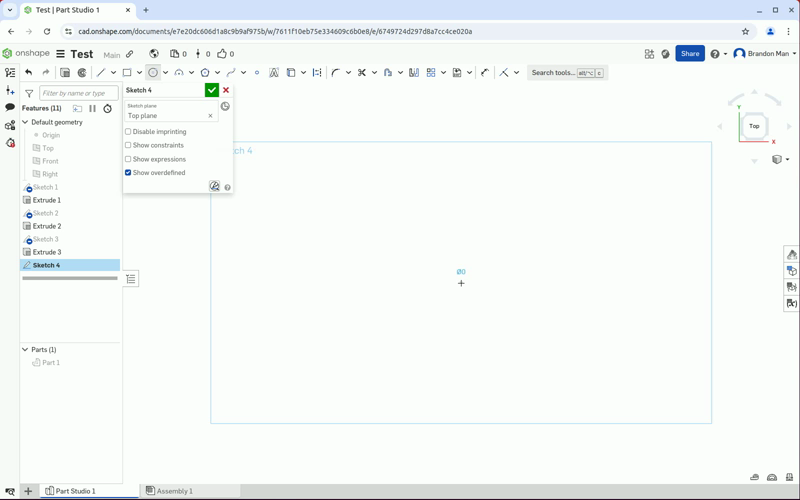
mouse_move(508, 282)
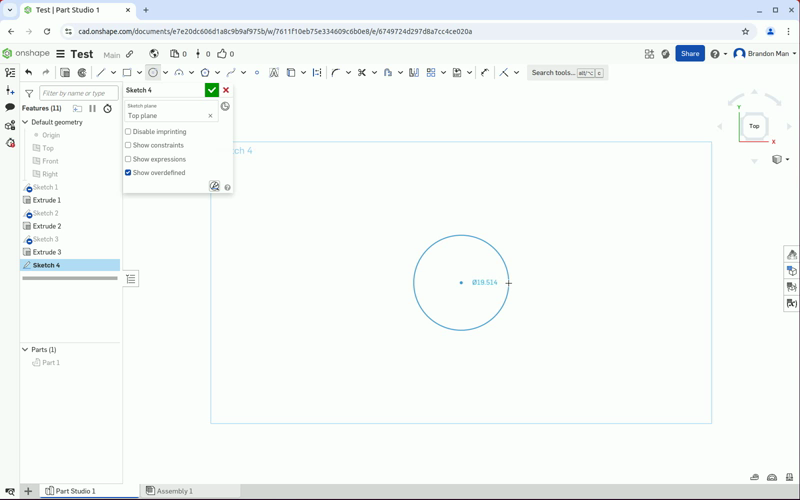
click(508, 282)
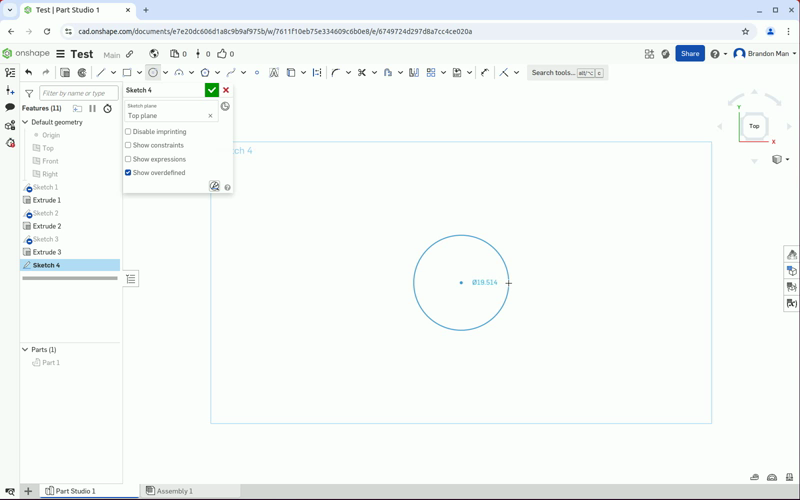
key(esc)
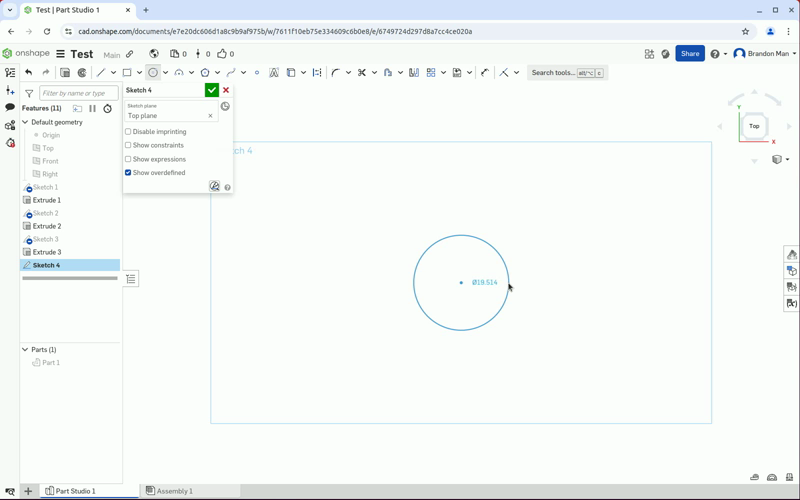
mouse_move(472, 313)
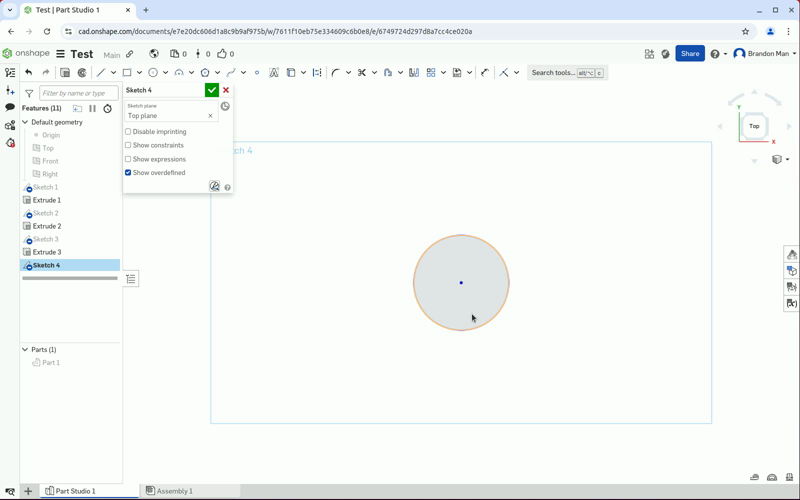
click(472, 313)
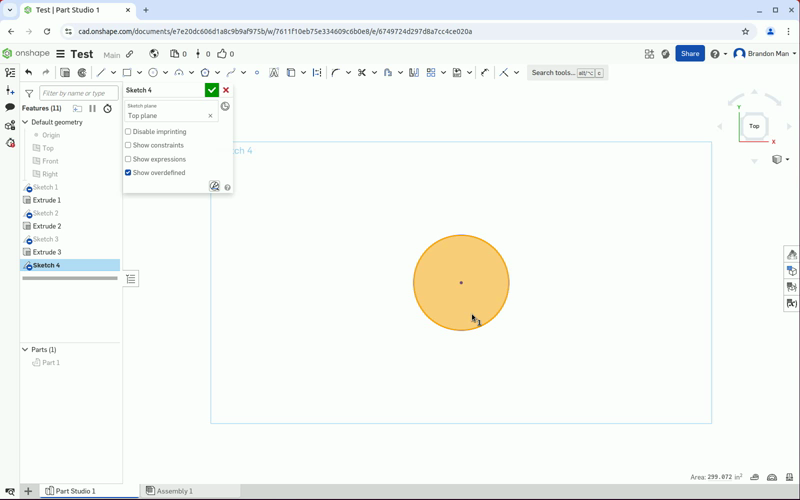
mouse_move(73, 352)
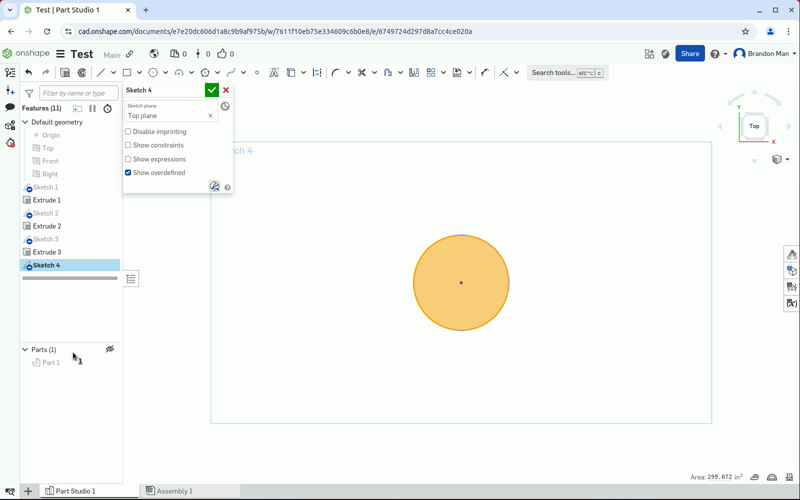
key(shift+y)
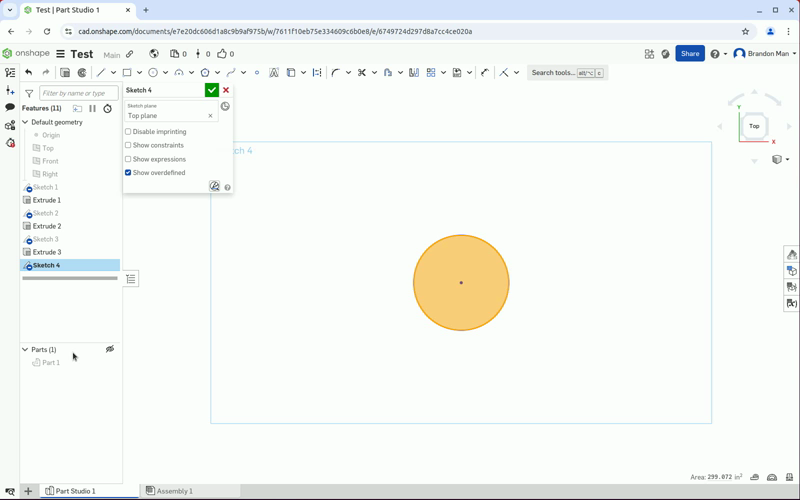
key(shift+e)
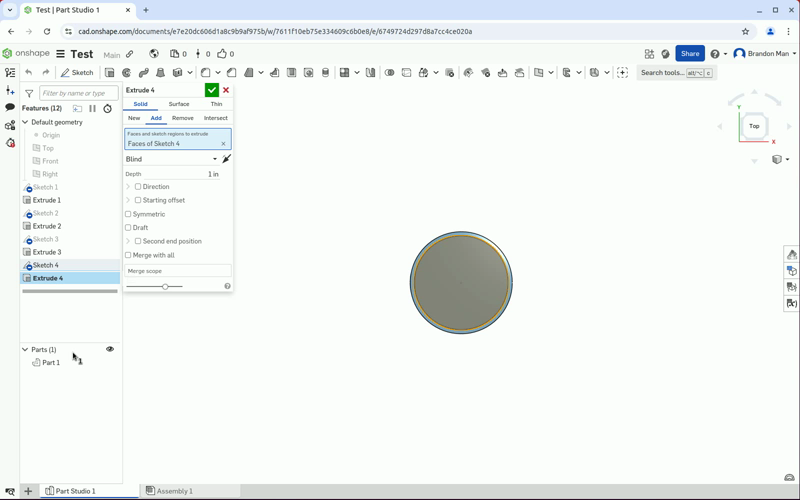
mouse_move(143, 106)
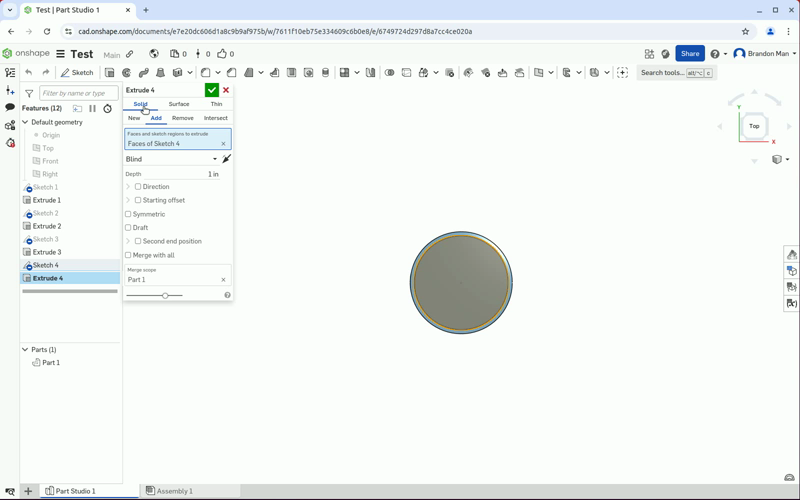
click(143, 106)
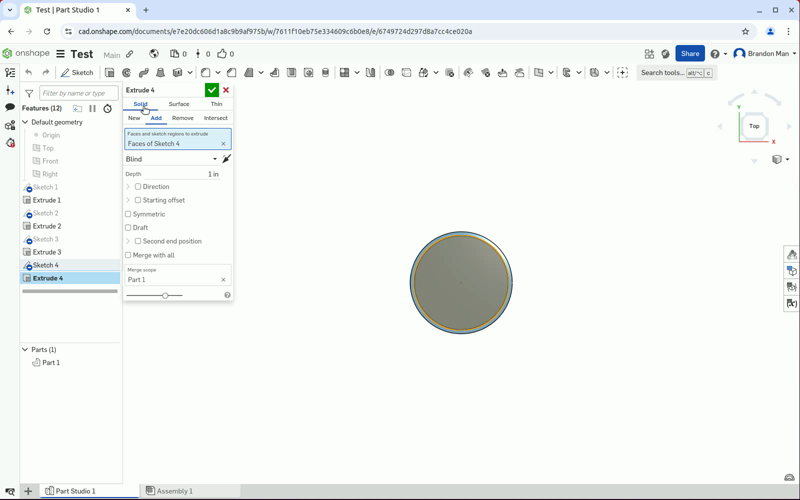
mouse_move(137, 120)
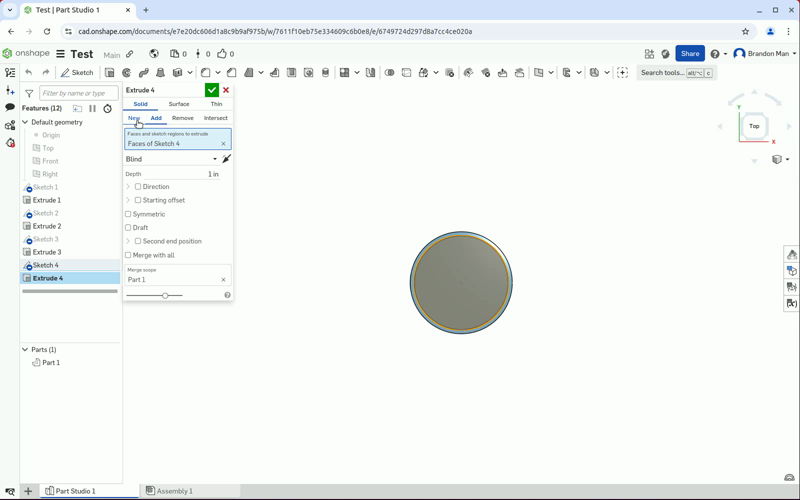
click(137, 120)
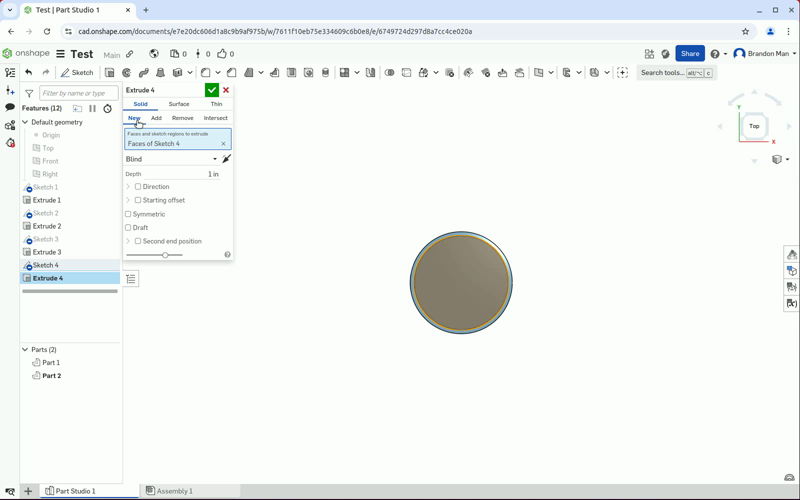
key(tab, 4)
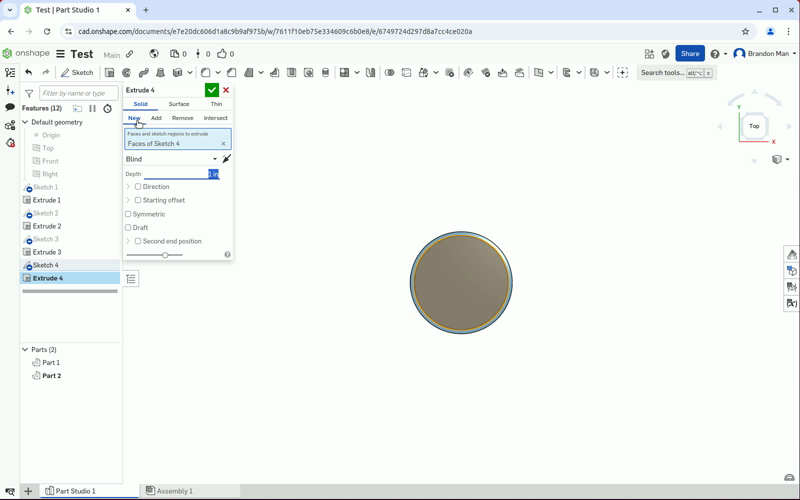
text(0.722)
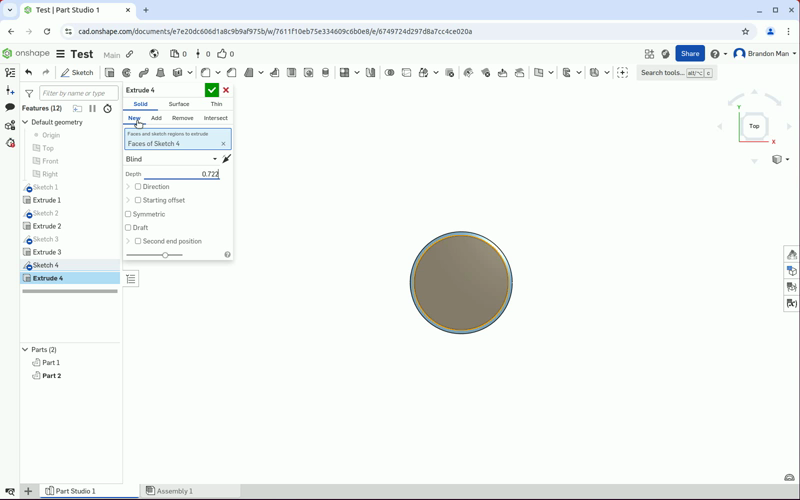
key(enter)
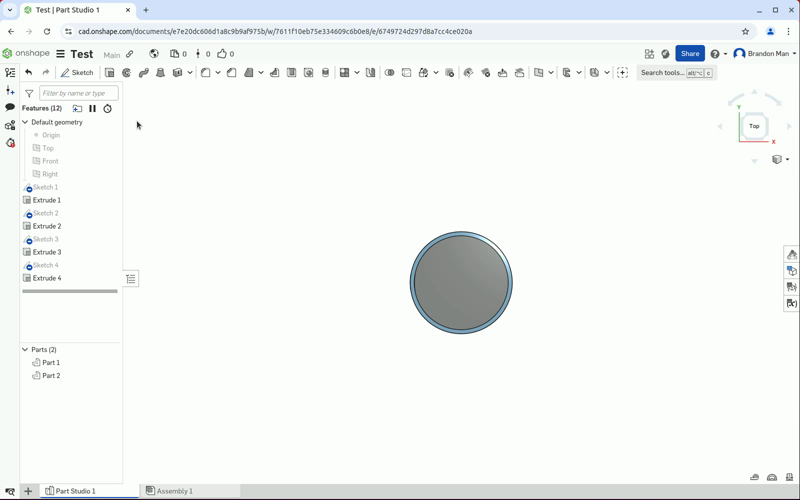
key(shift+h)
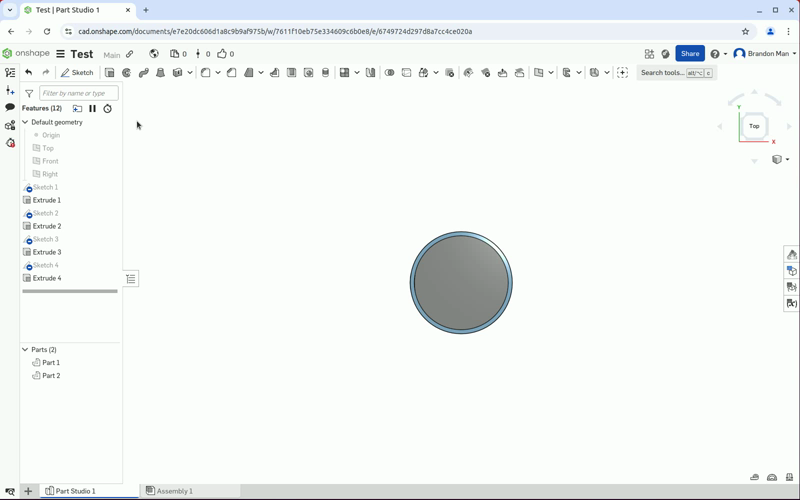
key(shift+h)
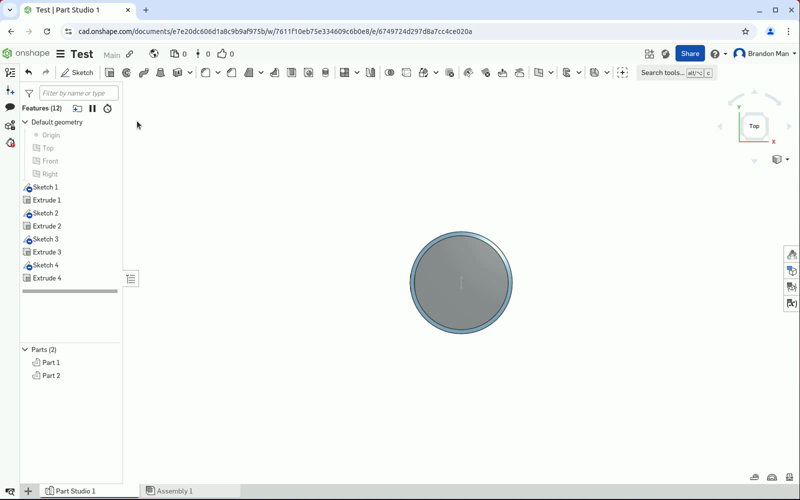
key(shift+7)
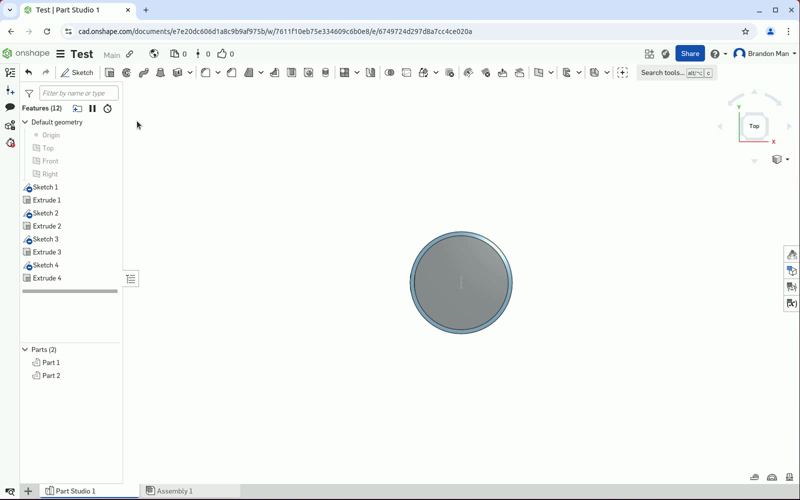
key(up, 3)
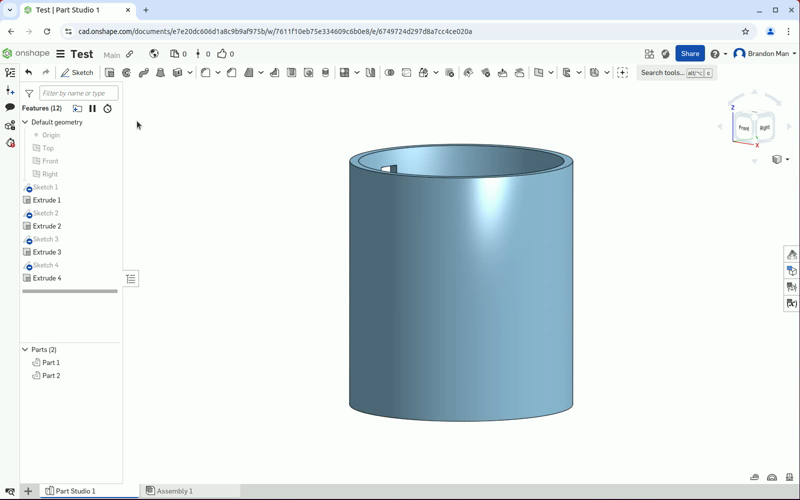
key(left, 3)
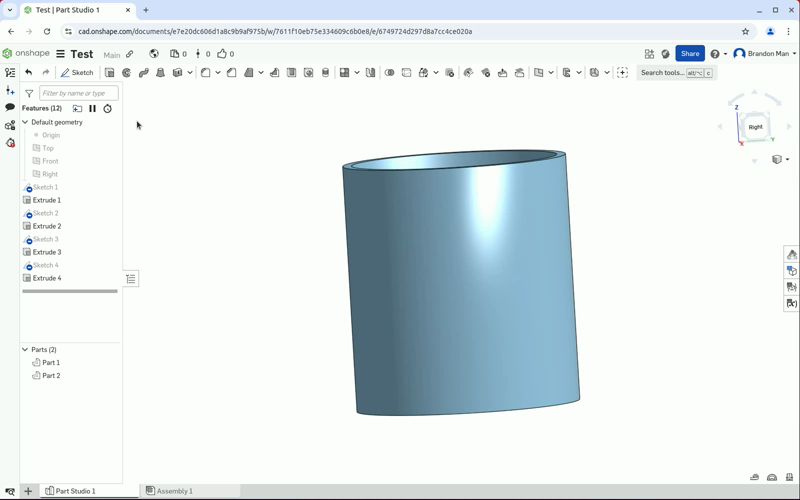
key(right, 3)
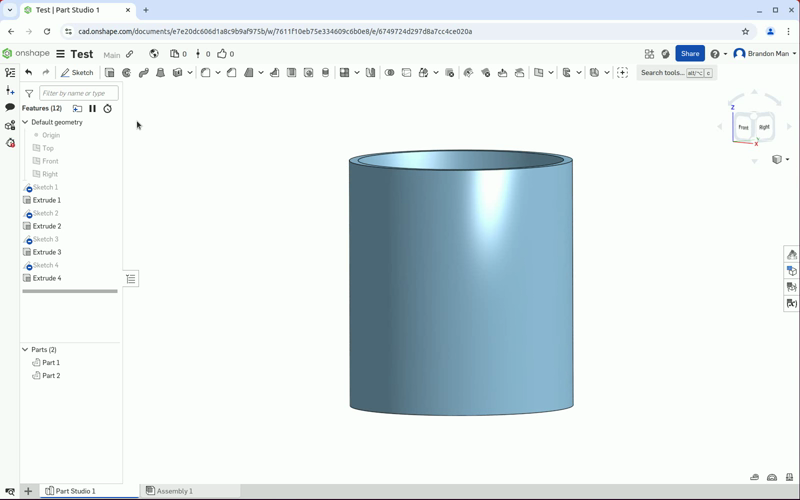
key(down, 3)
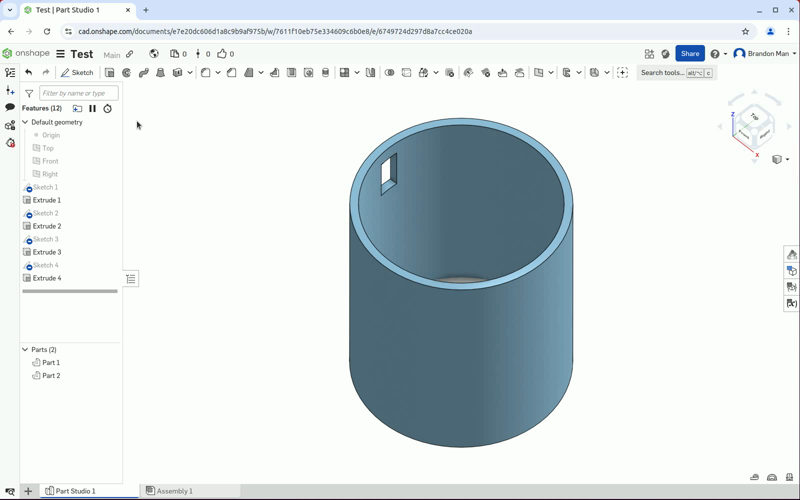
mouse_move(73, 189)
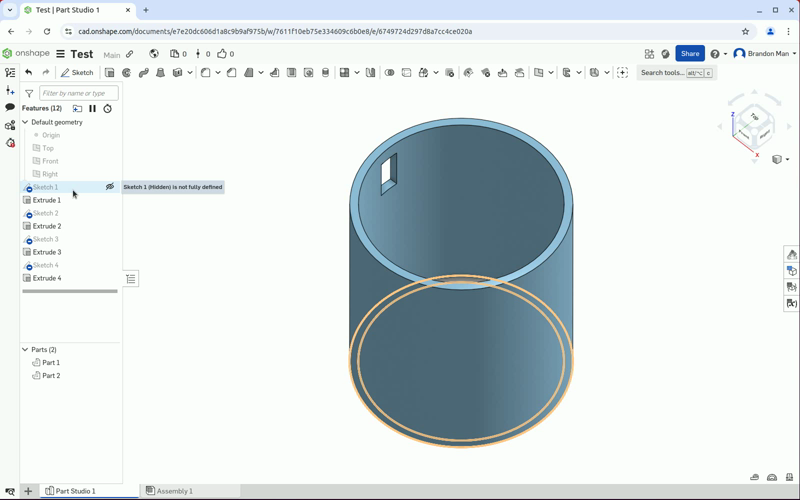
click(73, 189)